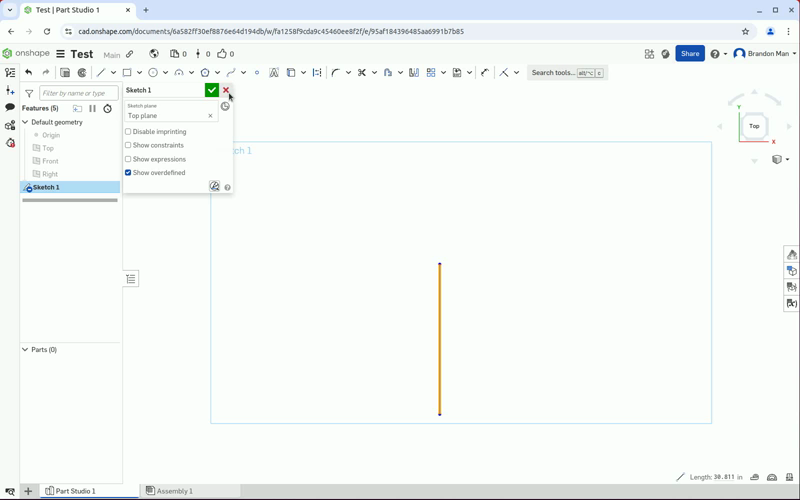
key(shift+h)
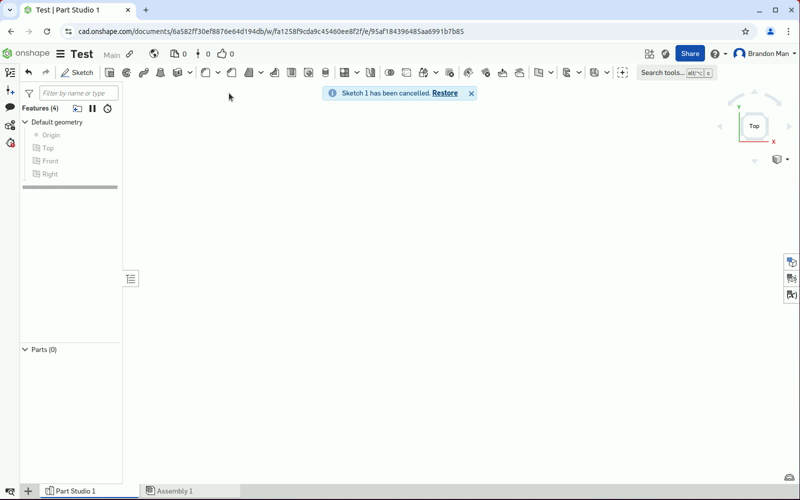
mouse_move(73, 352)
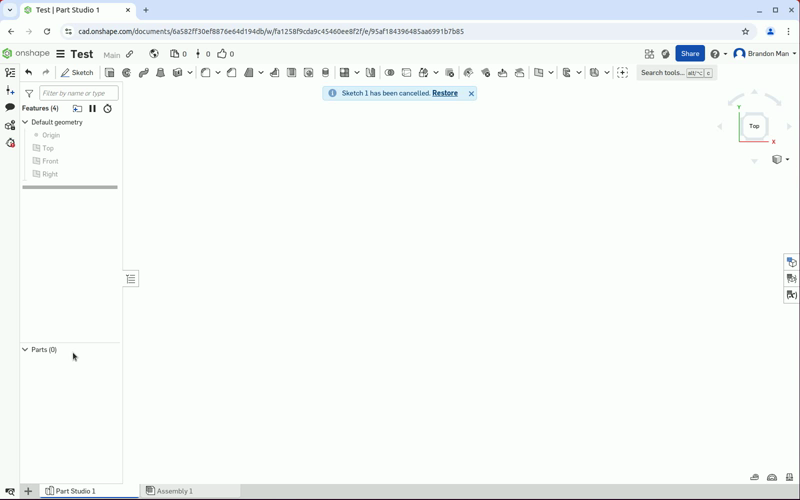
key(y)
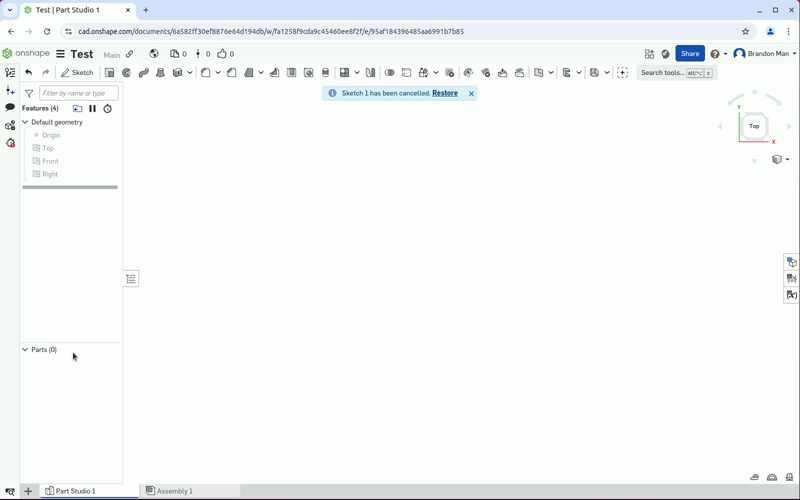
key(shift+p)
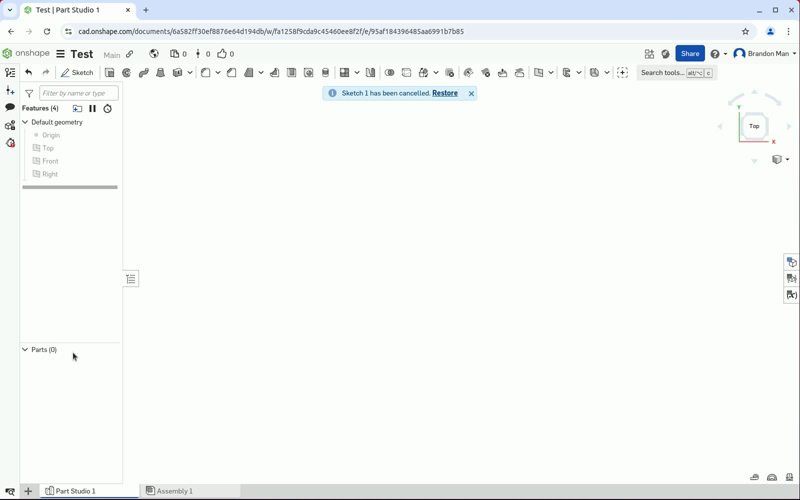
key(space)
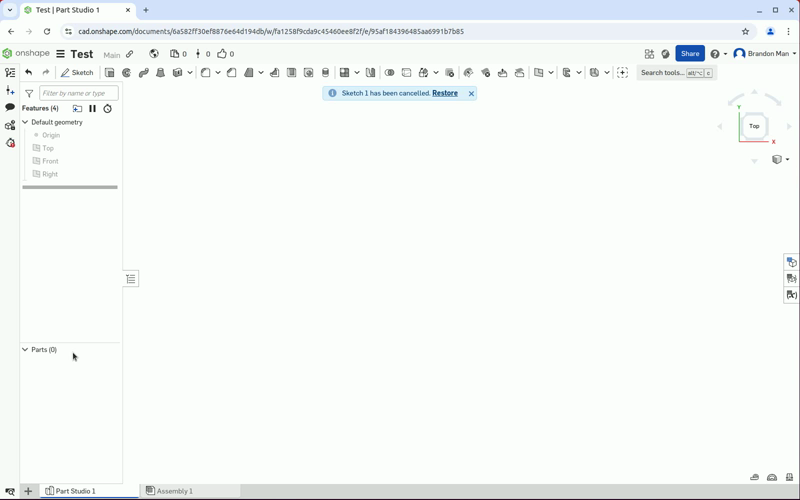
key_down(shift)
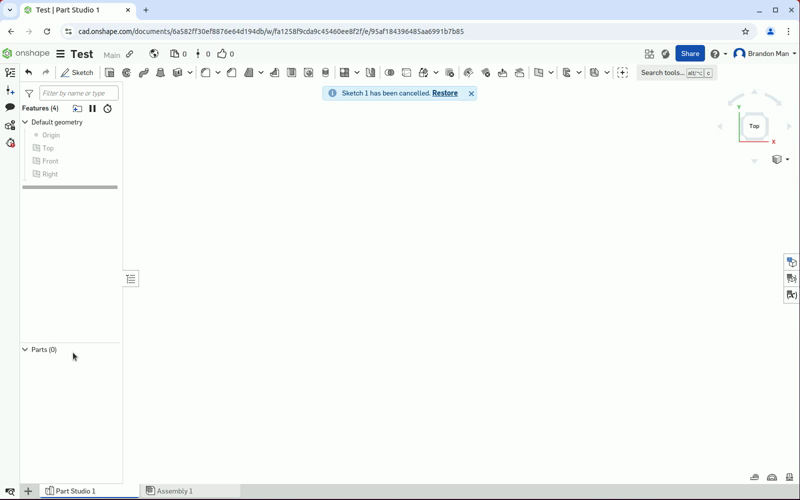
key(up)
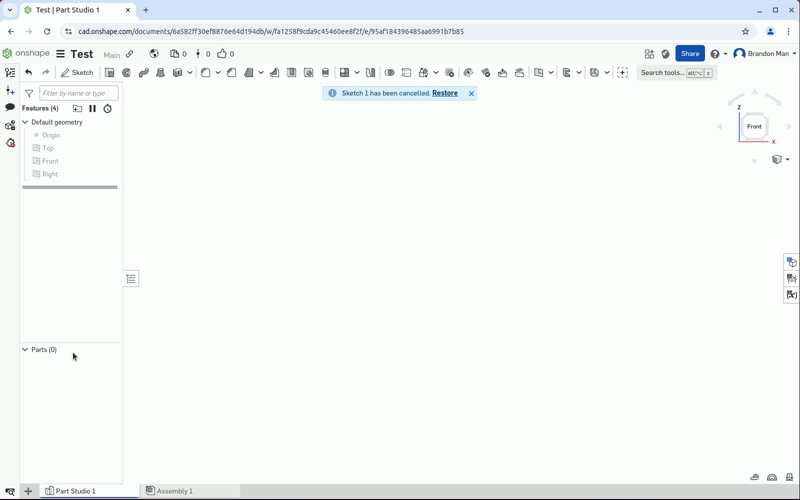
key_up(shift)
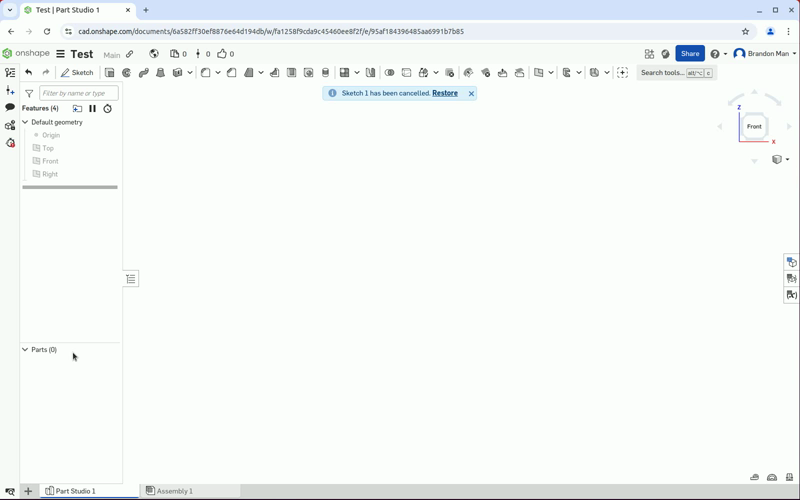
mouse_move(73, 352)
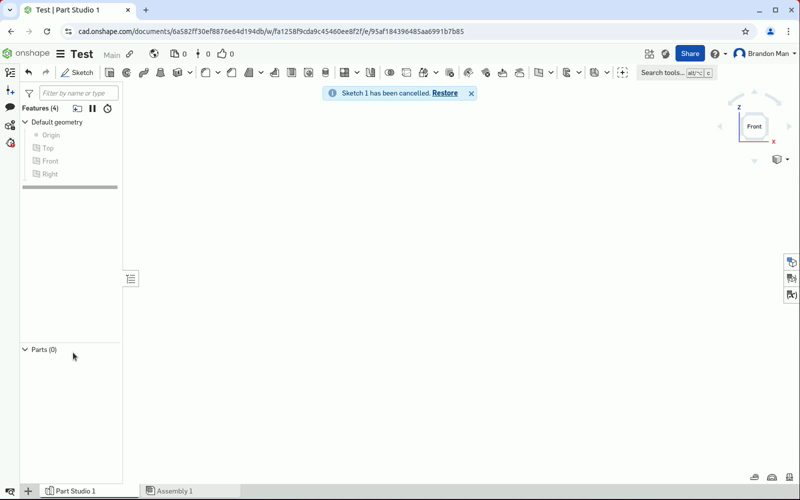
key(shift+y)
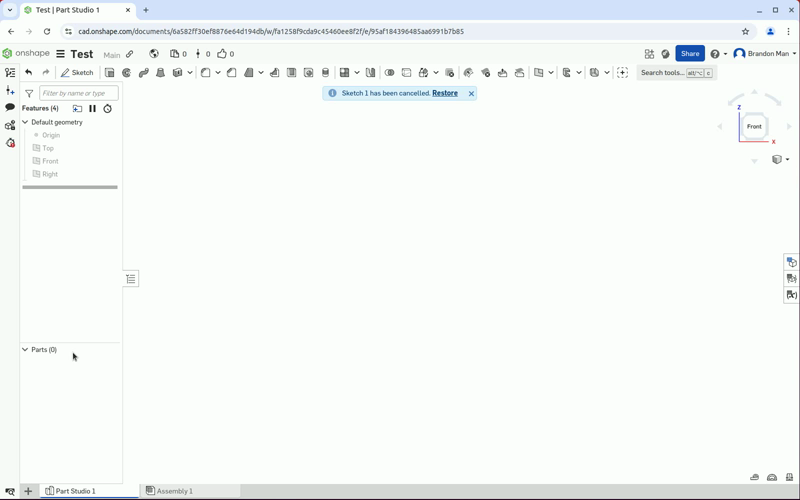
key(shift+s)
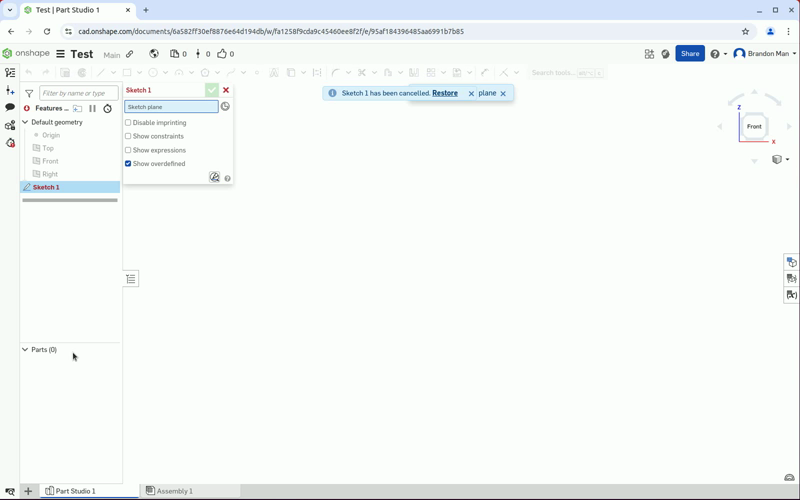
mouse_move(73, 163)
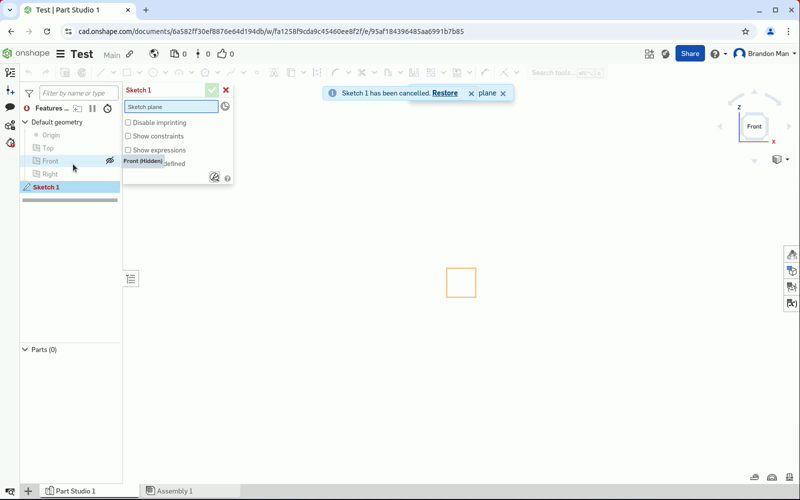
click(73, 163)
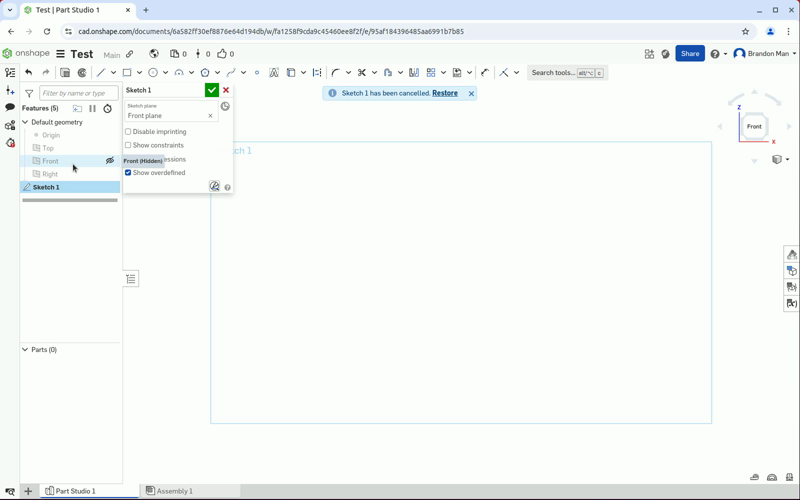
mouse_move(73, 352)
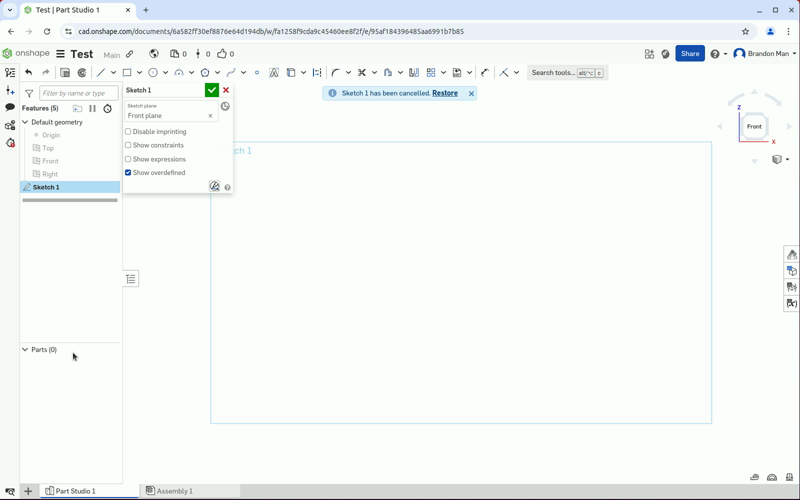
key(y)
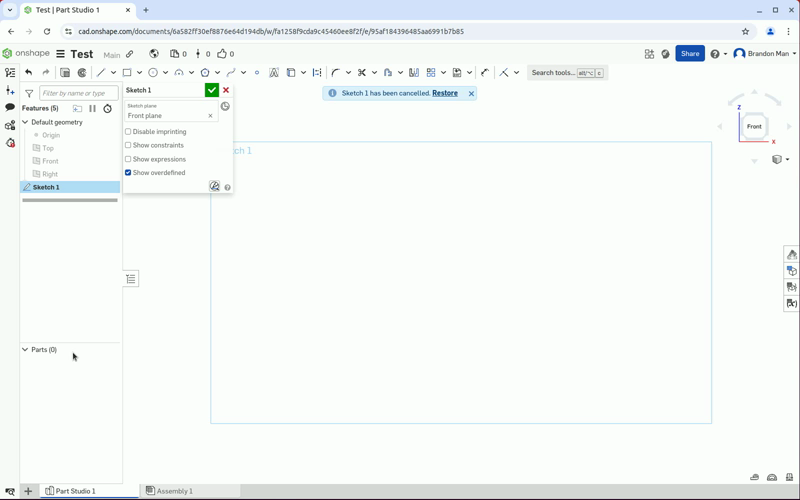
key(l)
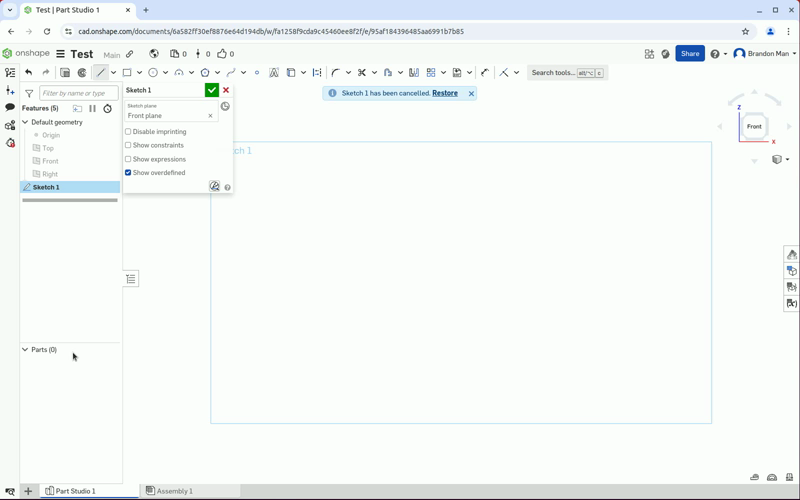
key_down(shift)
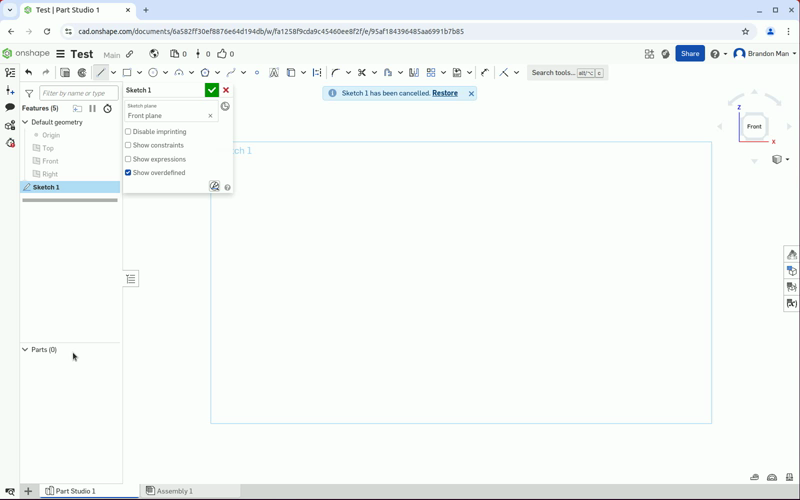
mouse_move(390, 355)
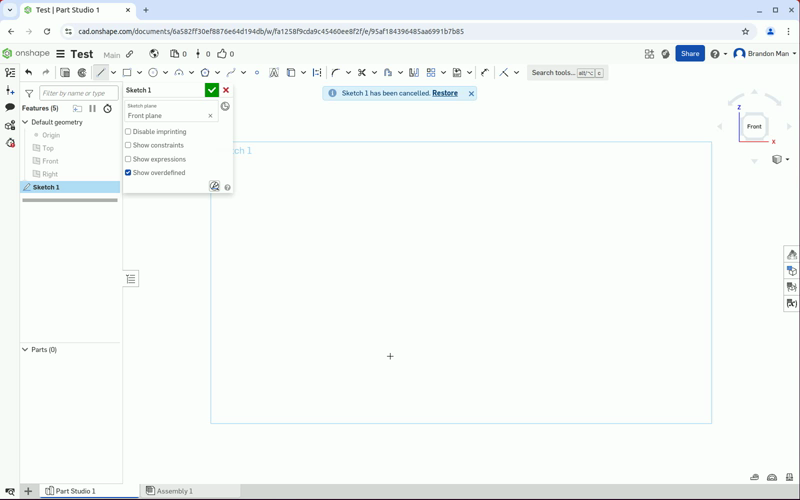
click(390, 355)
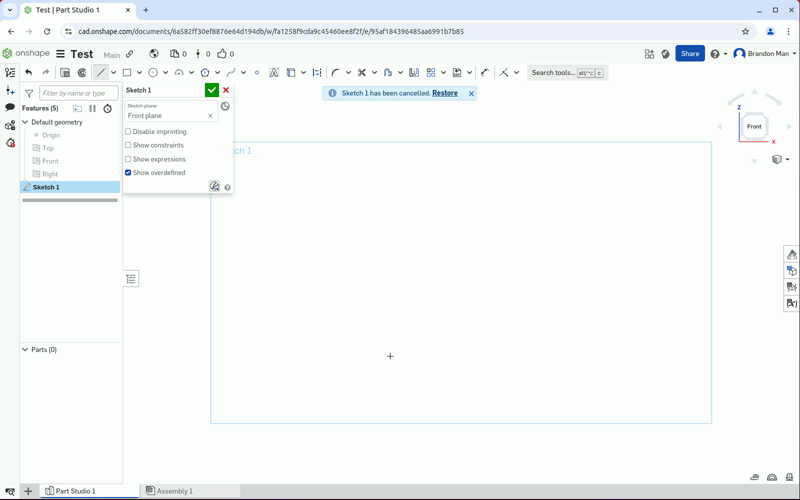
key_up(shift)
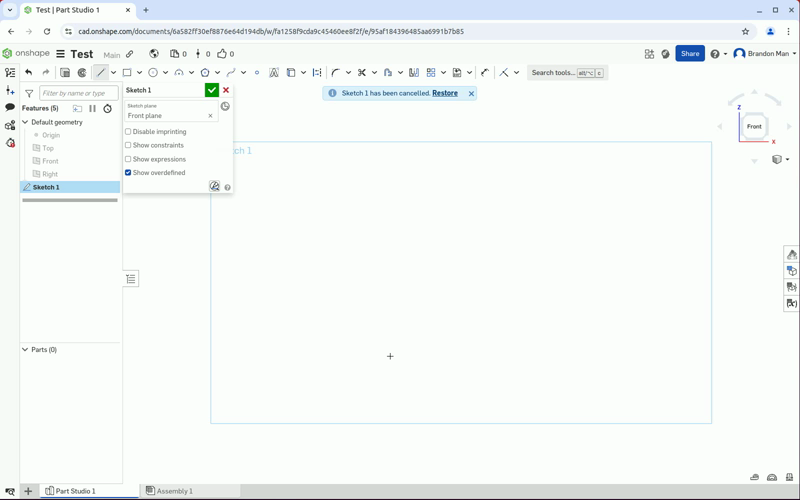
key_down(shift)
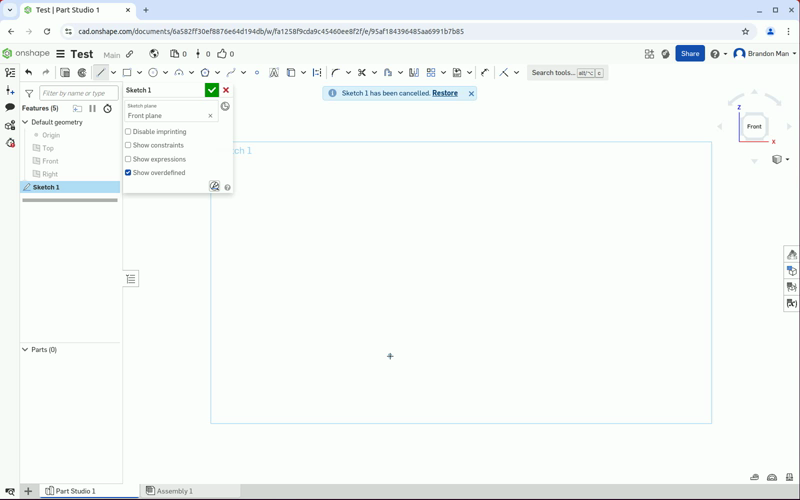
mouse_move(540, 355)
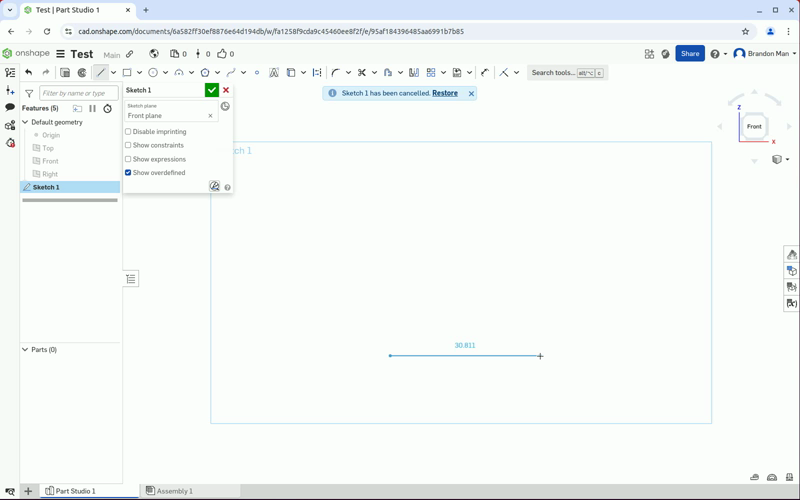
click(540, 355)
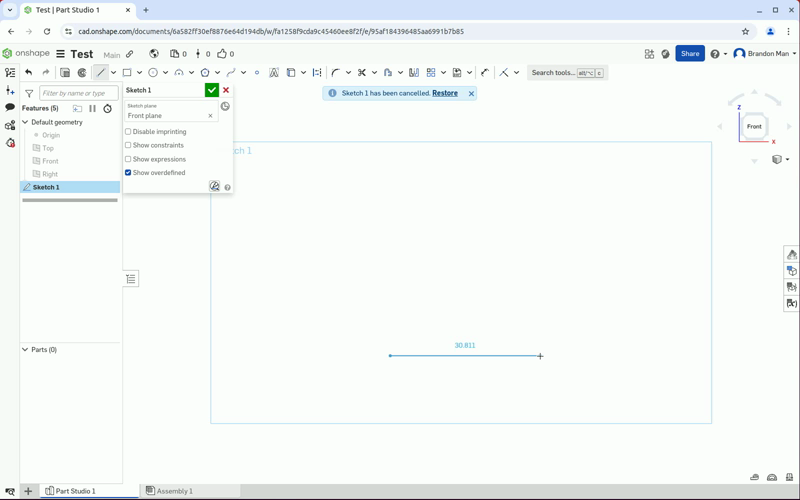
key_up(shift)
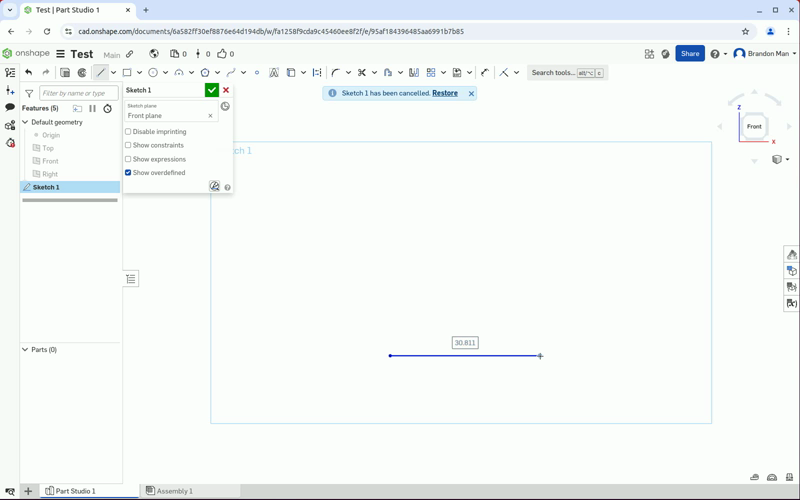
key_down(shift)
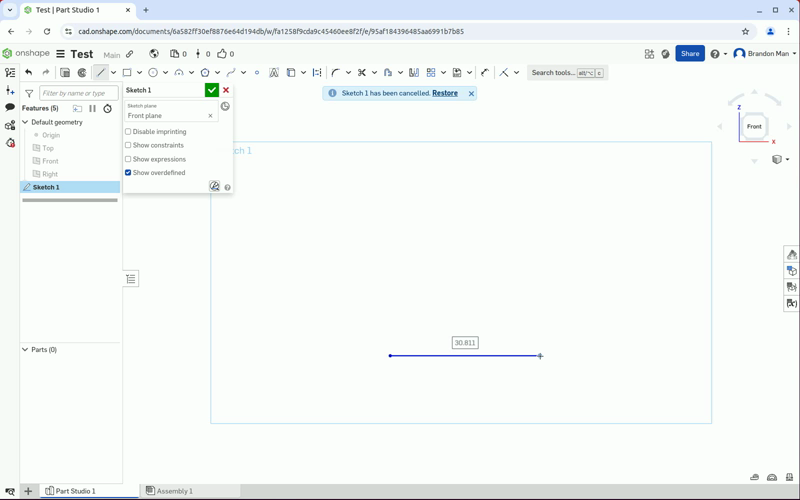
mouse_move(540, 262)
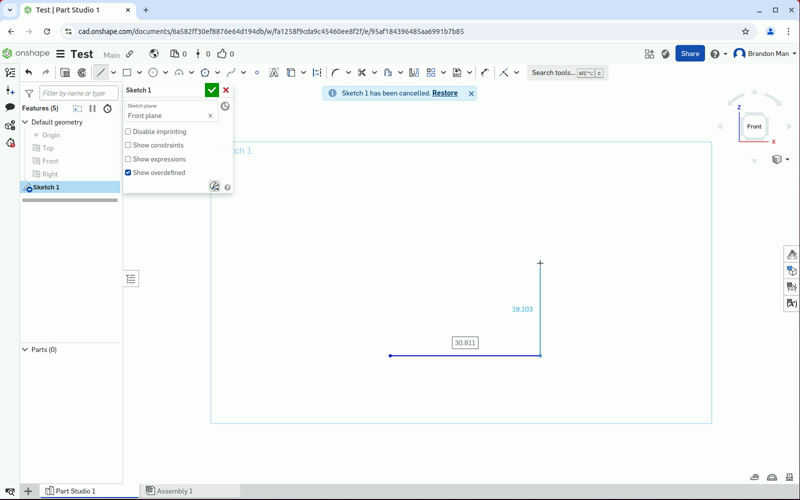
click(540, 262)
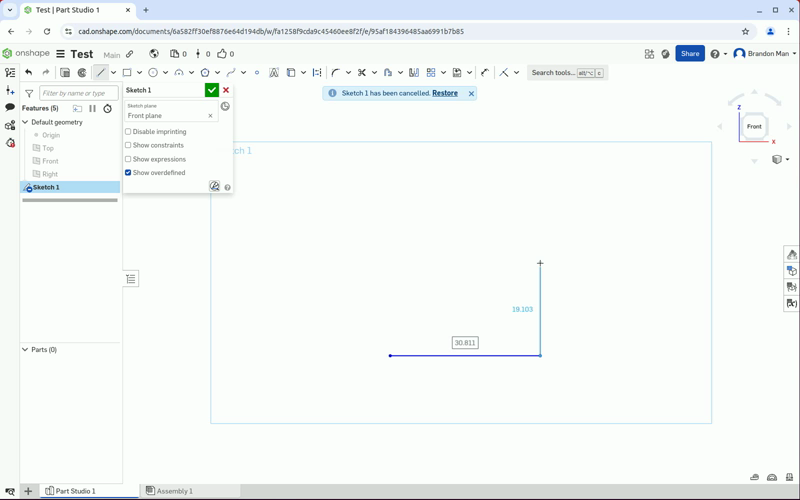
key_up(shift)
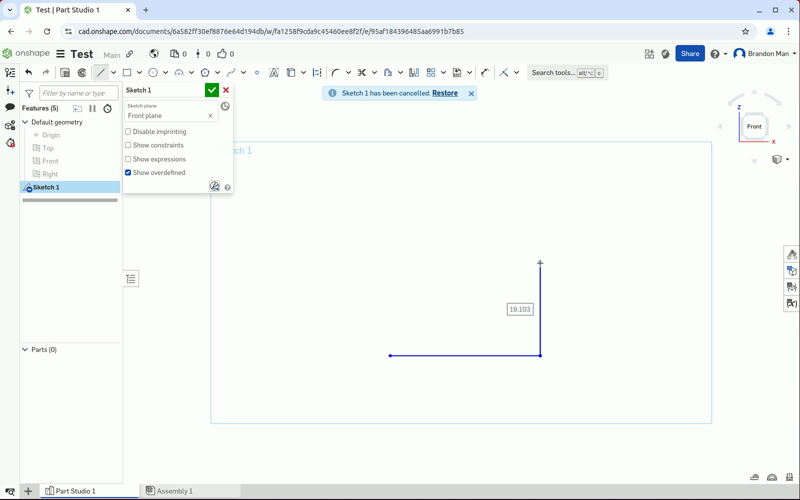
key_down(shift)
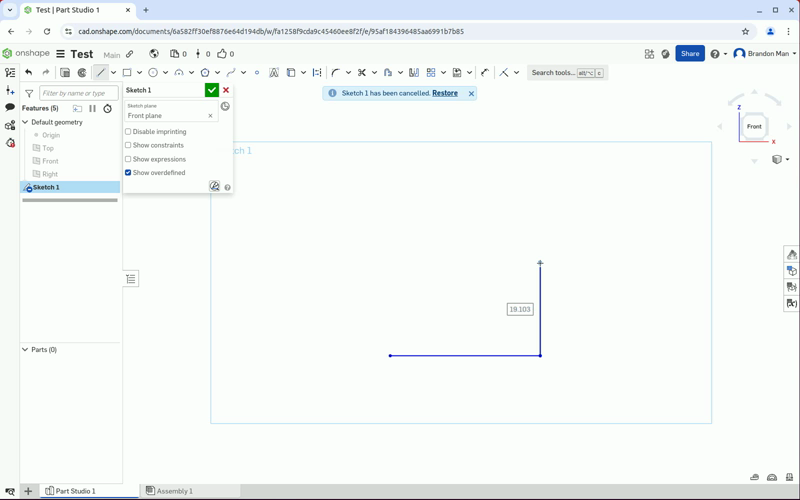
mouse_move(390, 262)
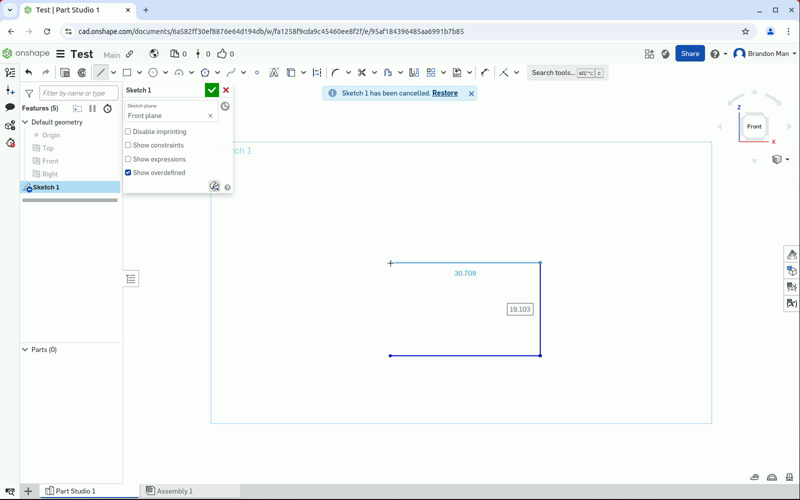
click(390, 262)
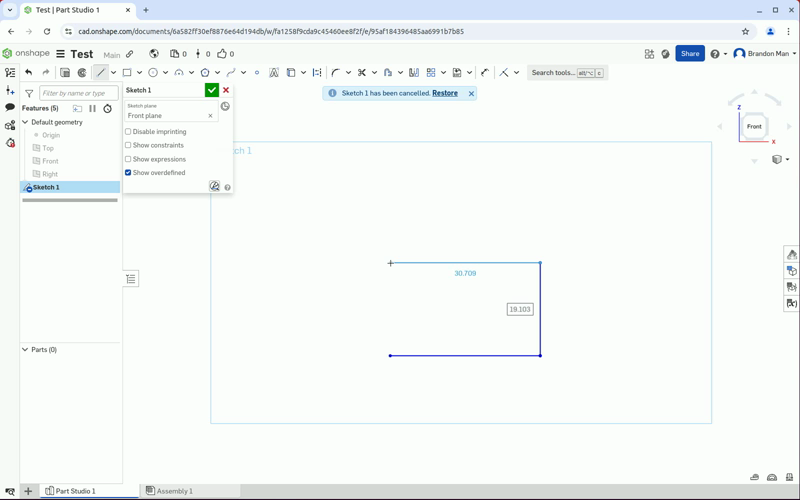
key_up(shift)
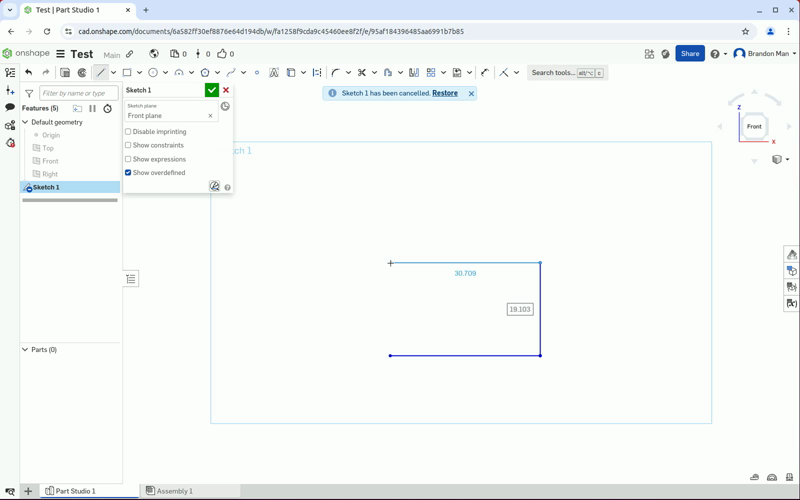
key_down(shift)
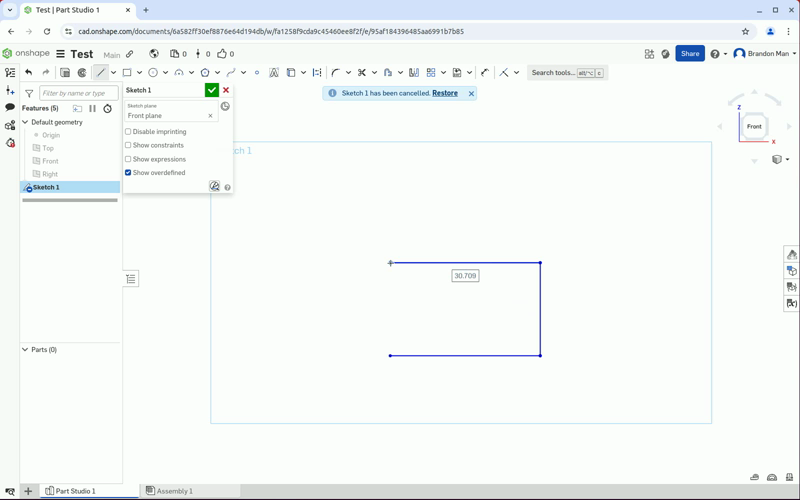
mouse_move(390, 355)
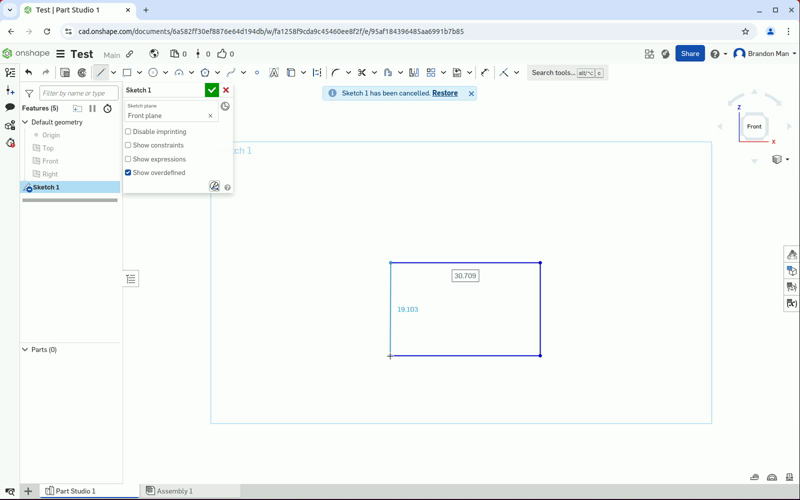
key_up(shift)
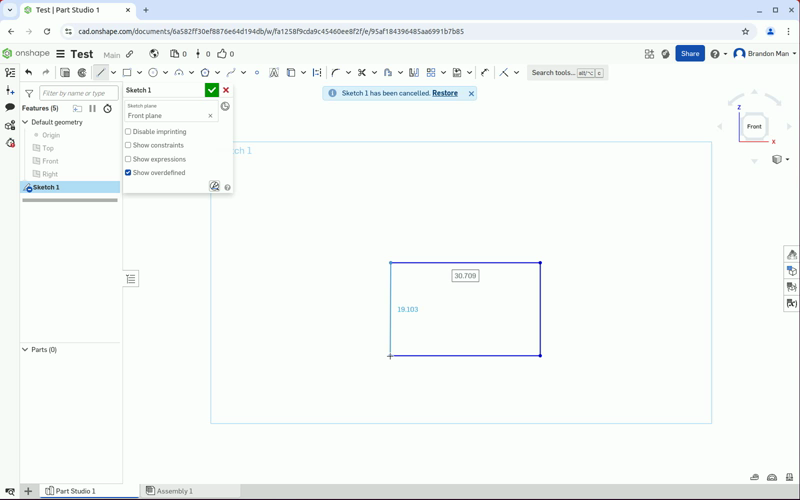
click(390, 355)
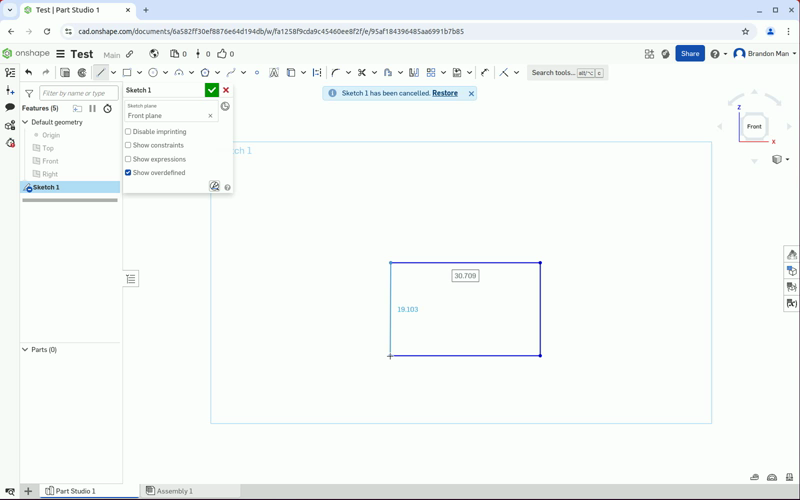
key(esc)
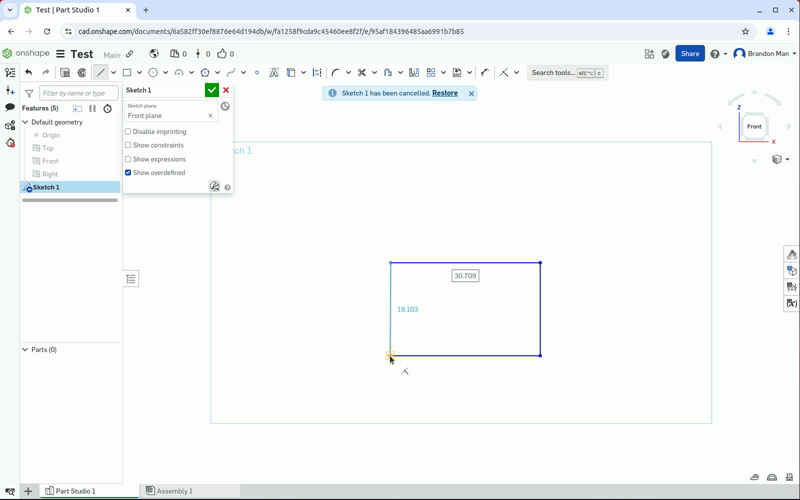
mouse_move(402, 313)
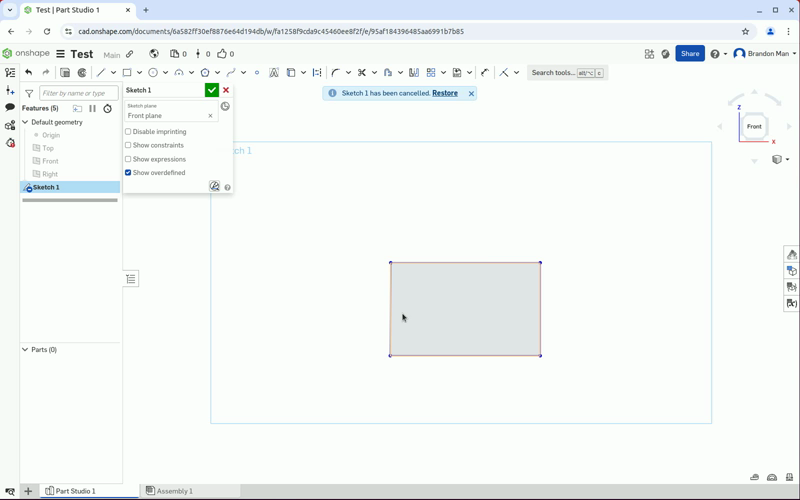
click(402, 313)
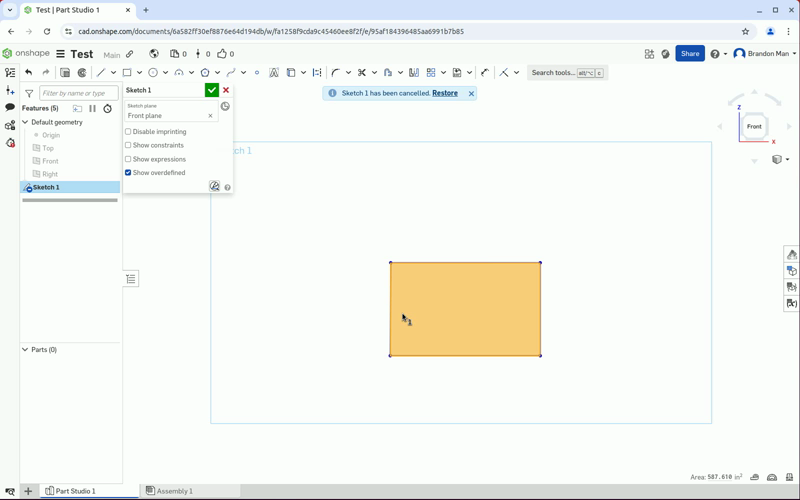
mouse_move(73, 352)
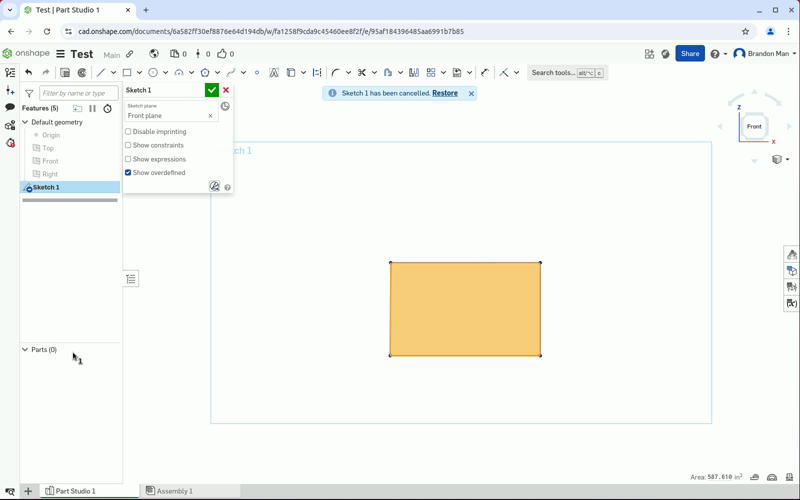
key(shift+y)
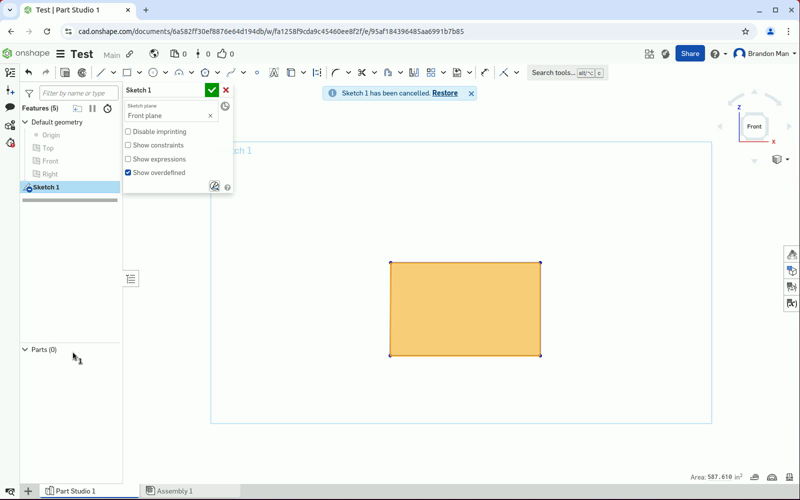
key(shift+e)
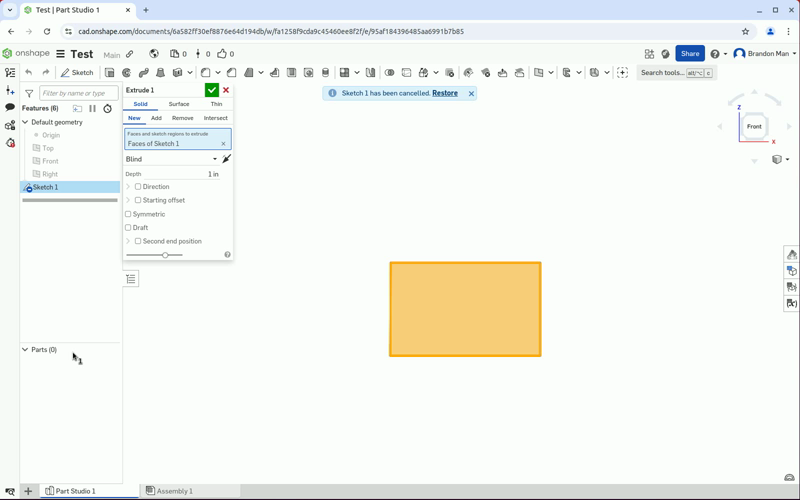
mouse_move(143, 106)
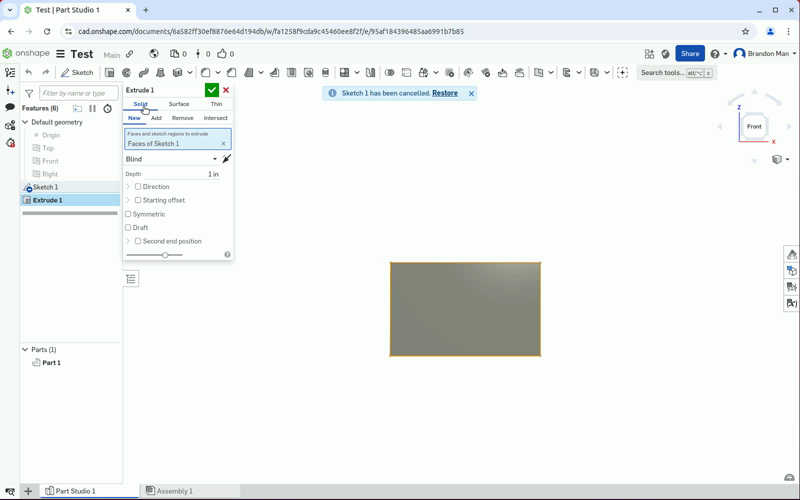
click(143, 106)
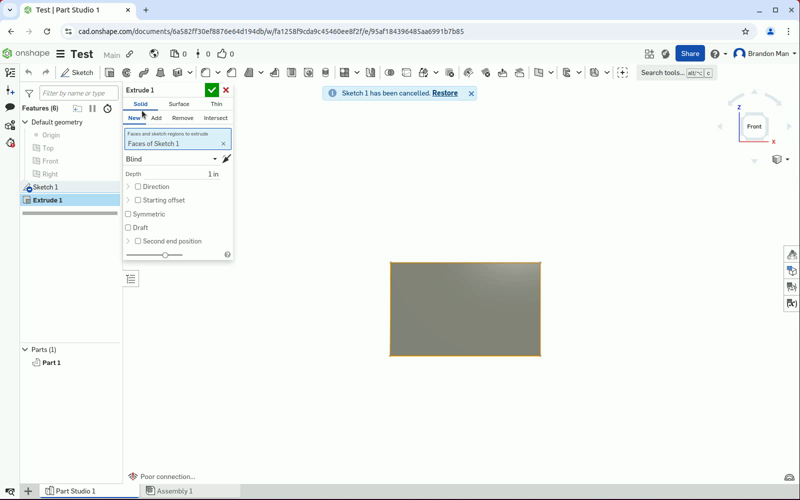
mouse_move(137, 120)
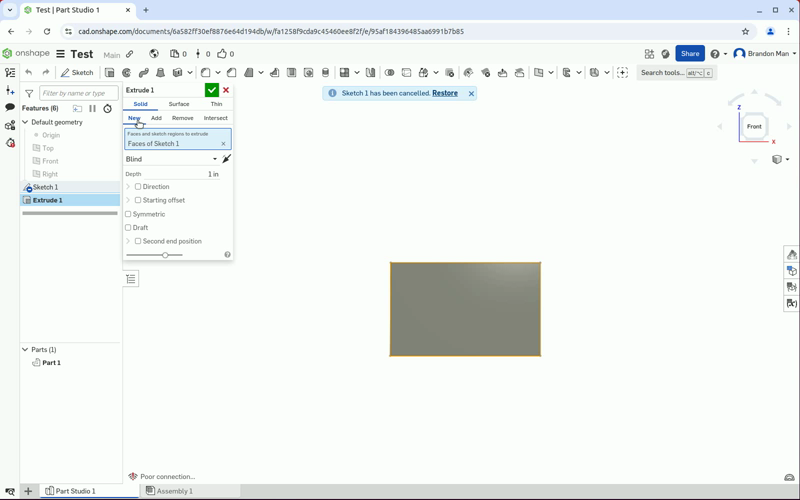
click(137, 120)
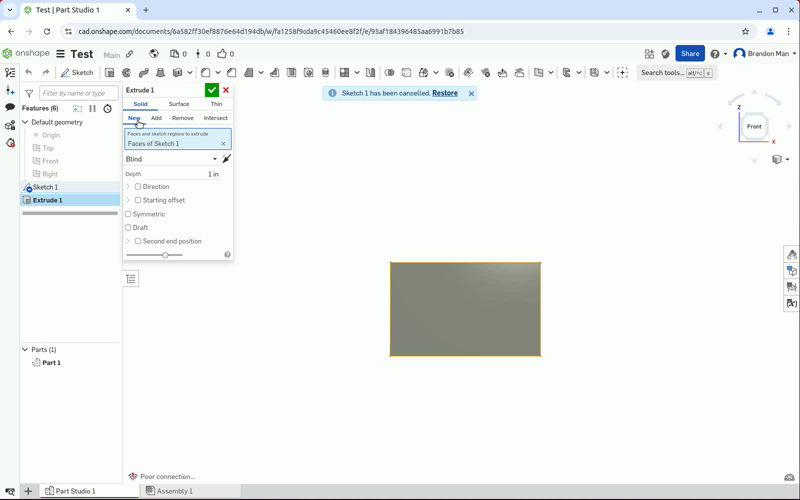
key(tab, 4)
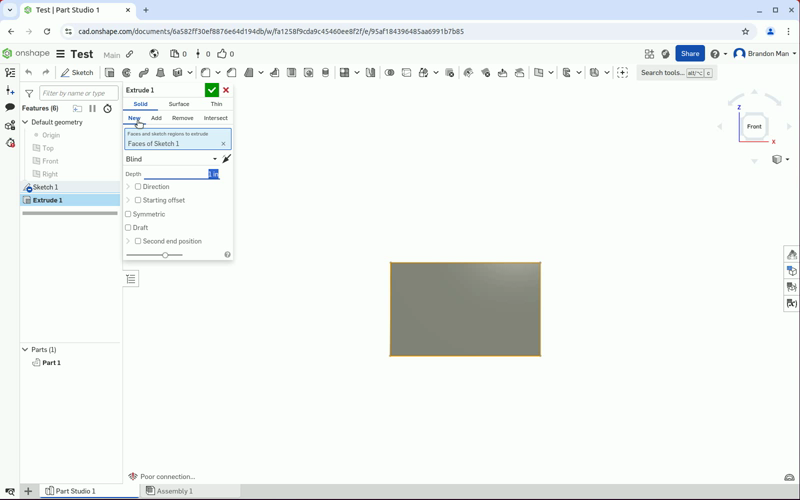
text(23.108)
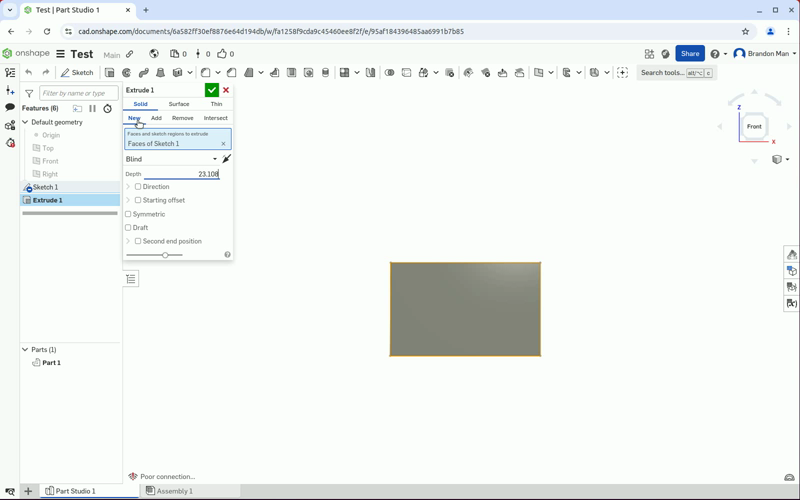
key(enter)
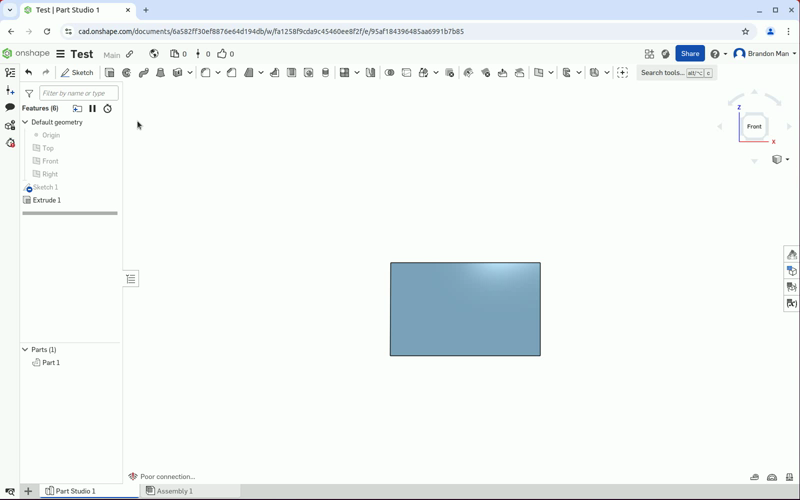
key(shift+h)
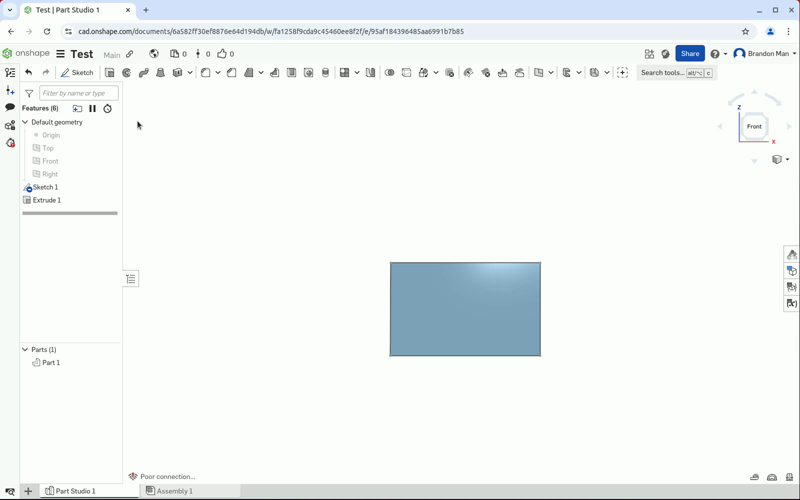
key(shift+h)
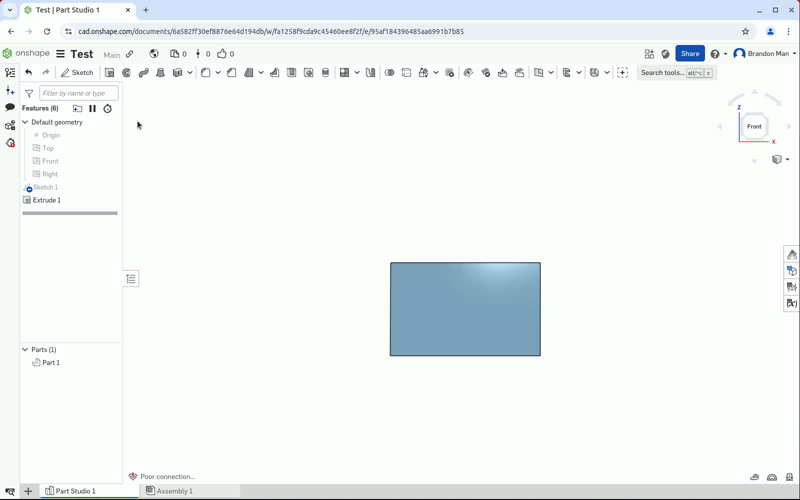
mouse_move(73, 189)
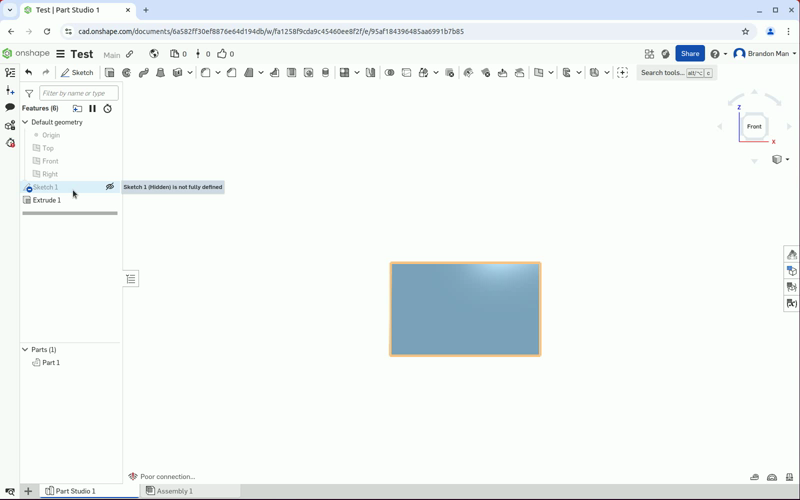
click(73, 189)
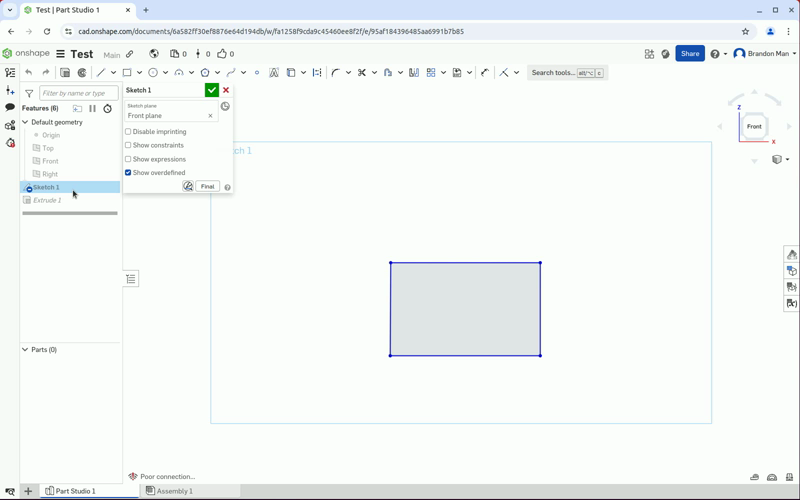
mouse_move(229, 92)
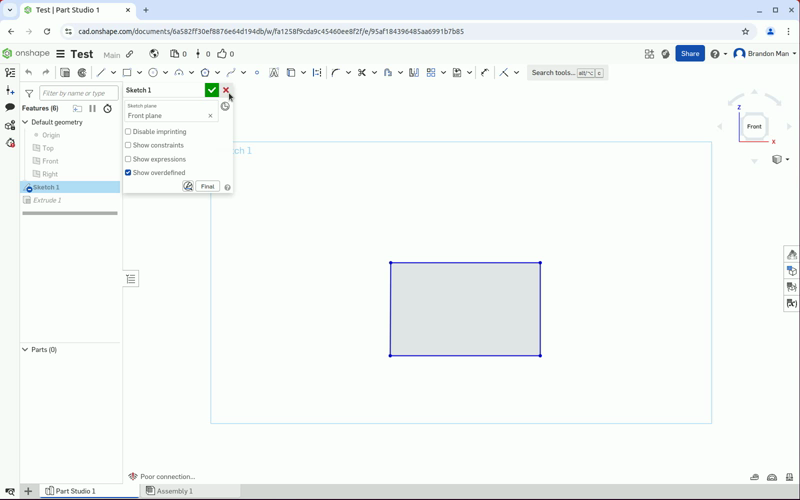
click(229, 92)
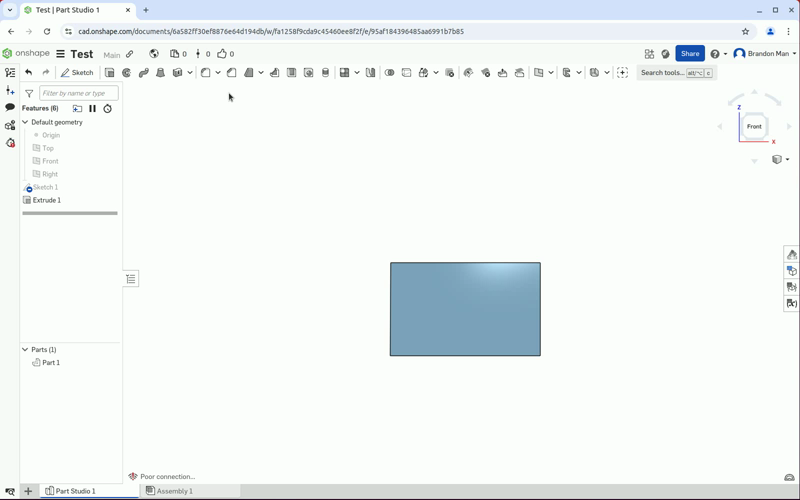
mouse_move(73, 352)
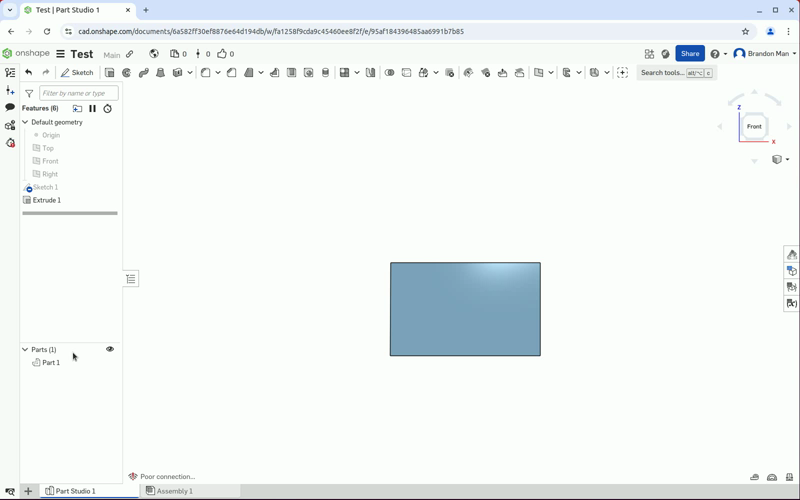
key(y)
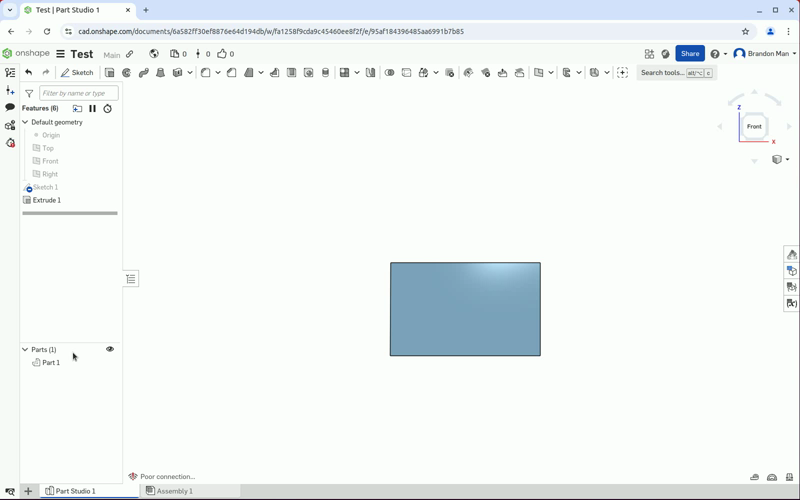
key(shift+p)
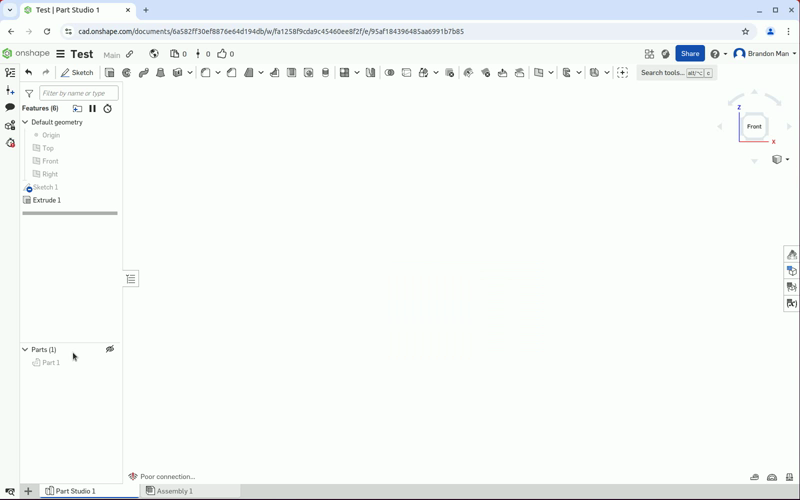
key(space)
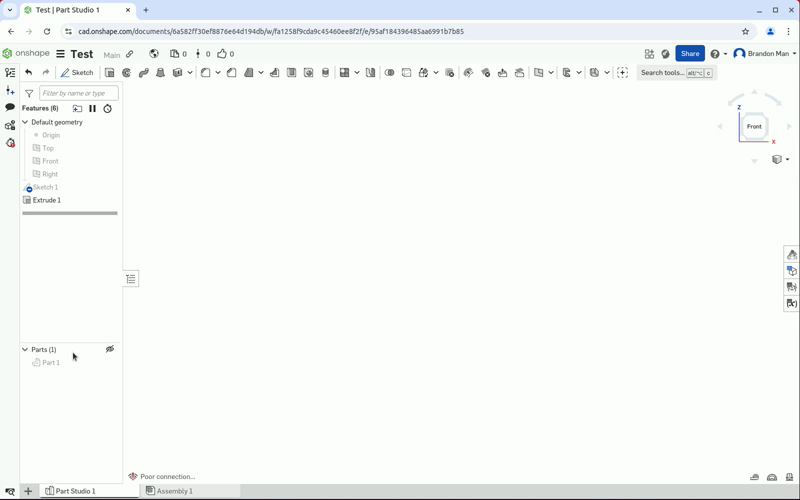
key_down(shift)
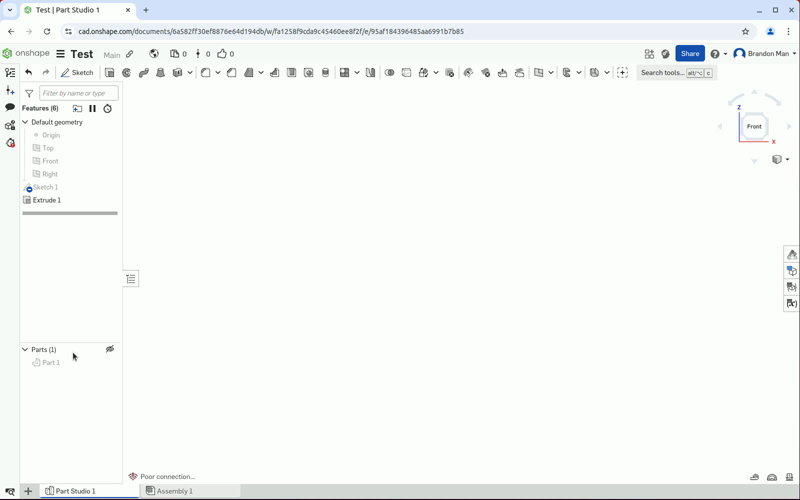
key(down)
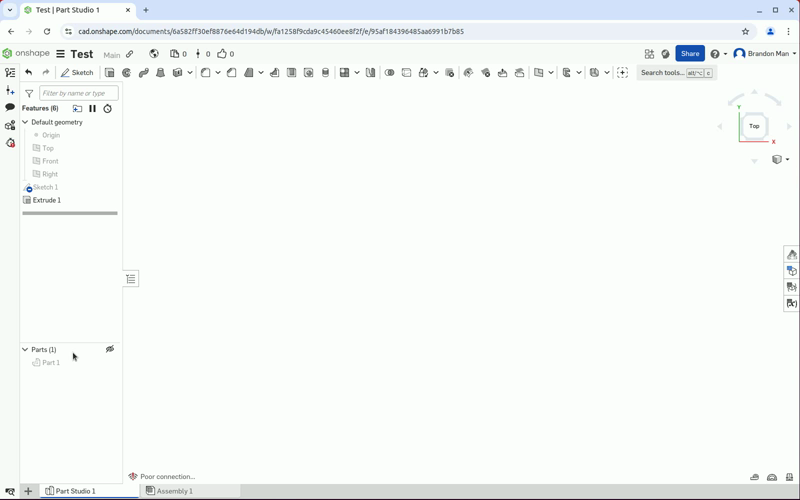
key_up(shift)
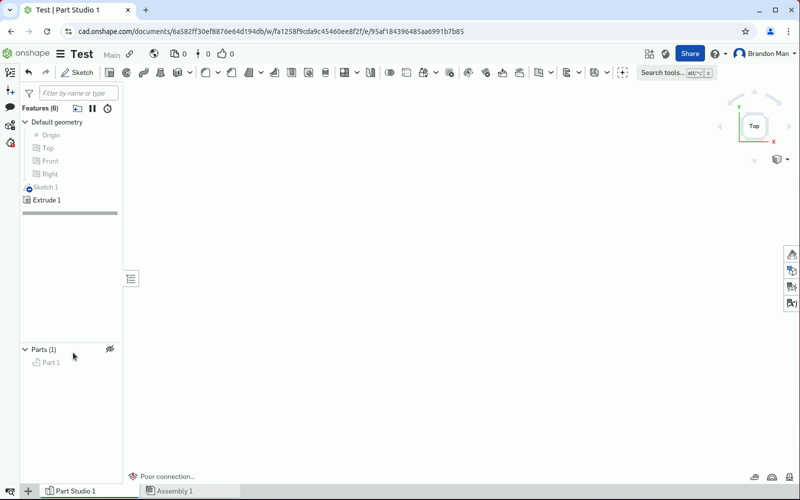
mouse_move(73, 352)
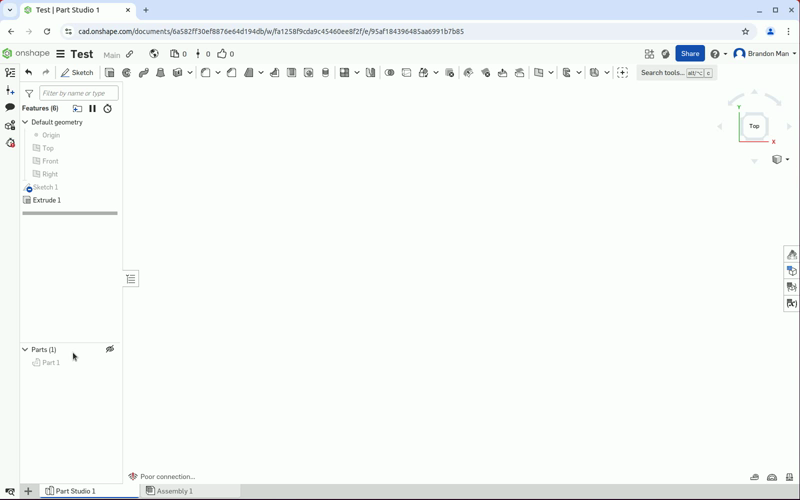
key(shift+y)
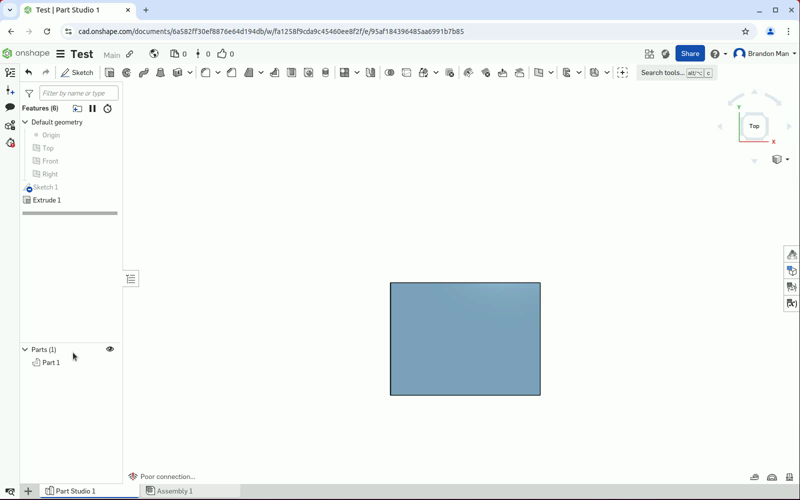
mouse_move(541, 75)
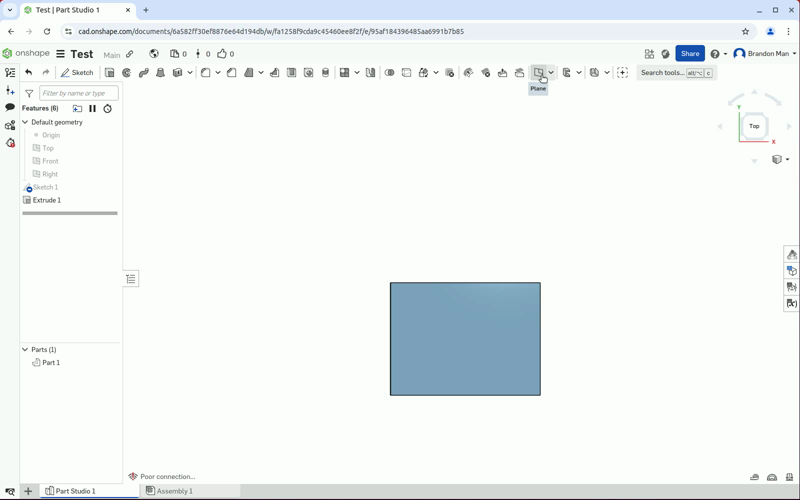
click(541, 75)
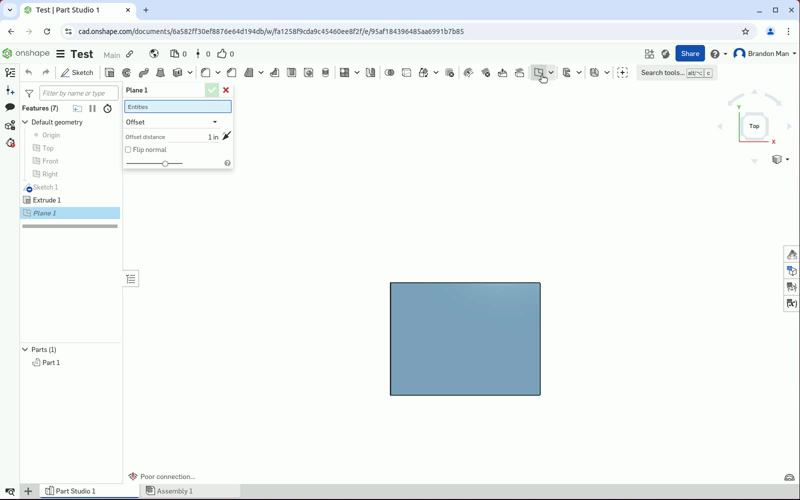
mouse_move(73, 150)
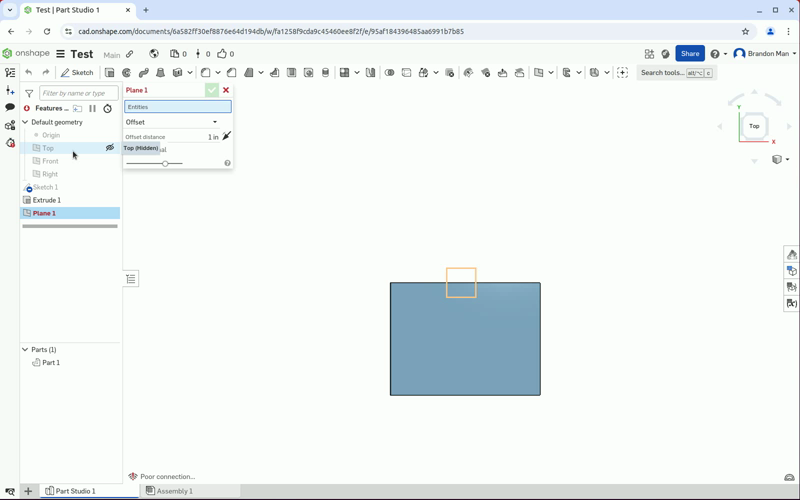
click(73, 150)
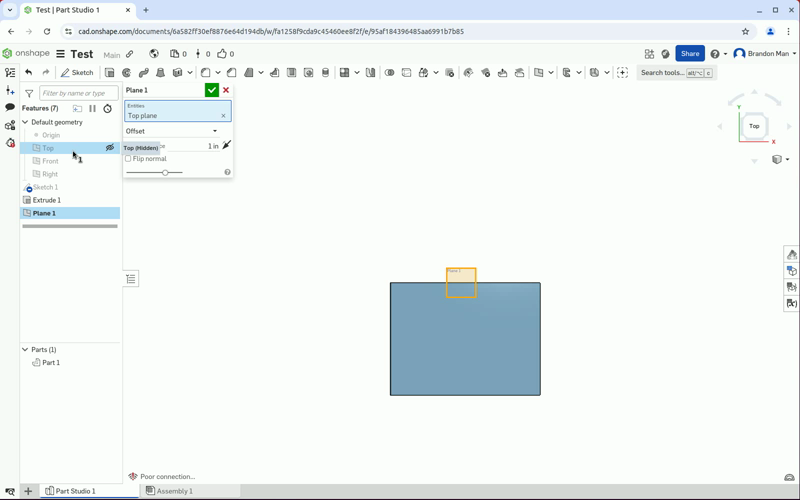
key(tab, 2)
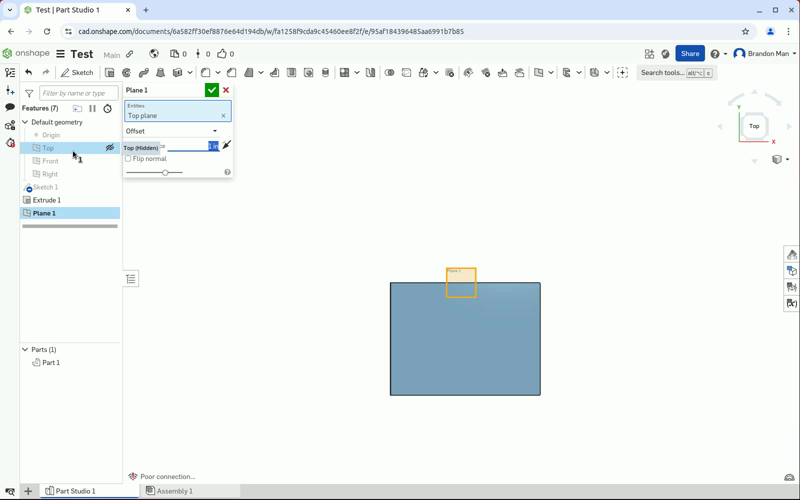
text(4.344)
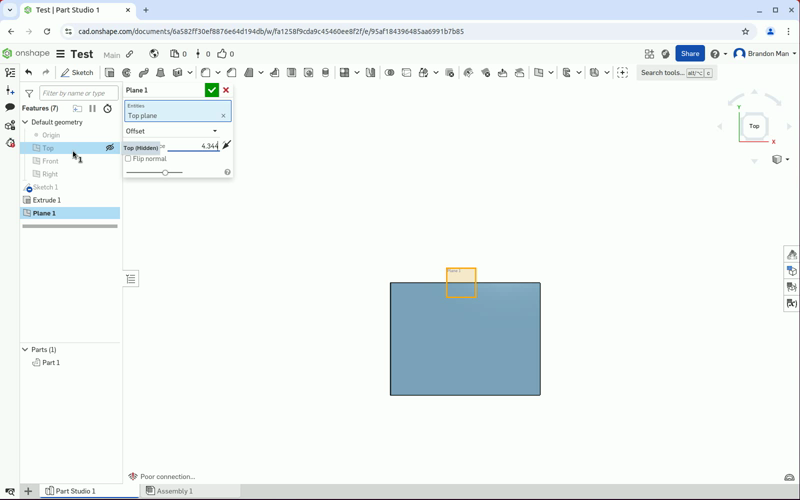
key(enter, 2)
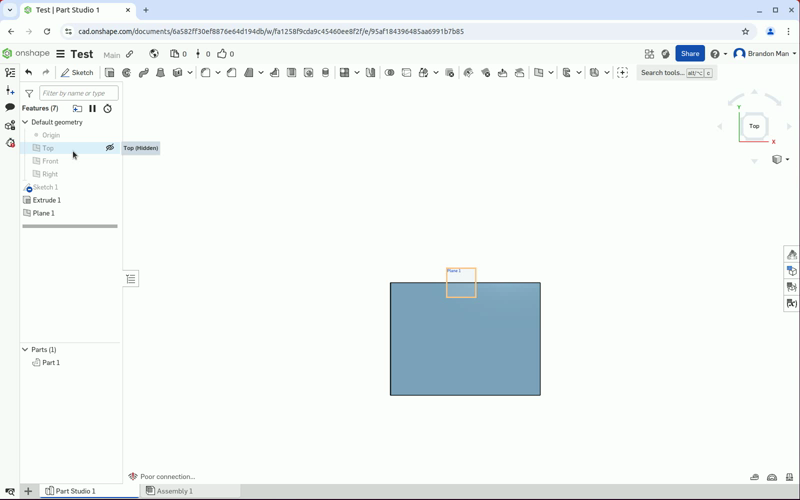
key(shift+s)
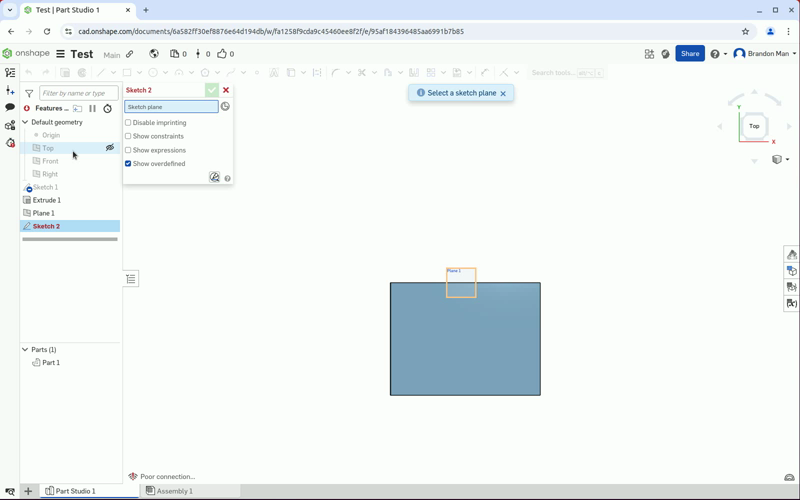
mouse_move(73, 215)
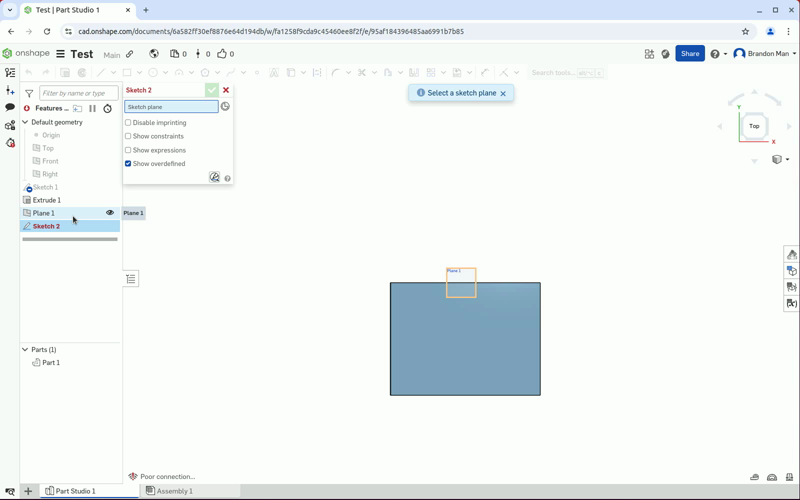
click(73, 215)
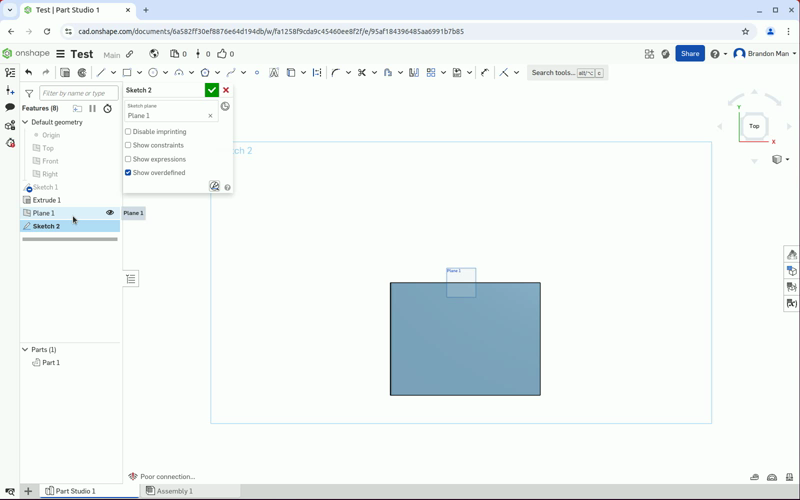
mouse_move(73, 352)
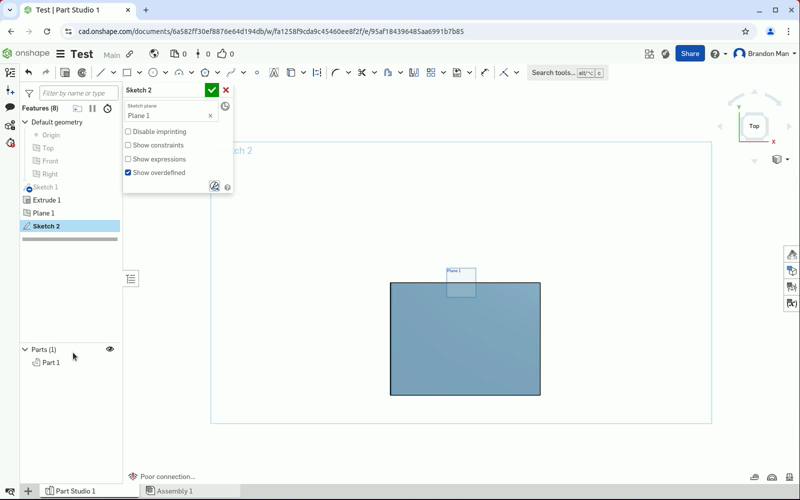
key(y)
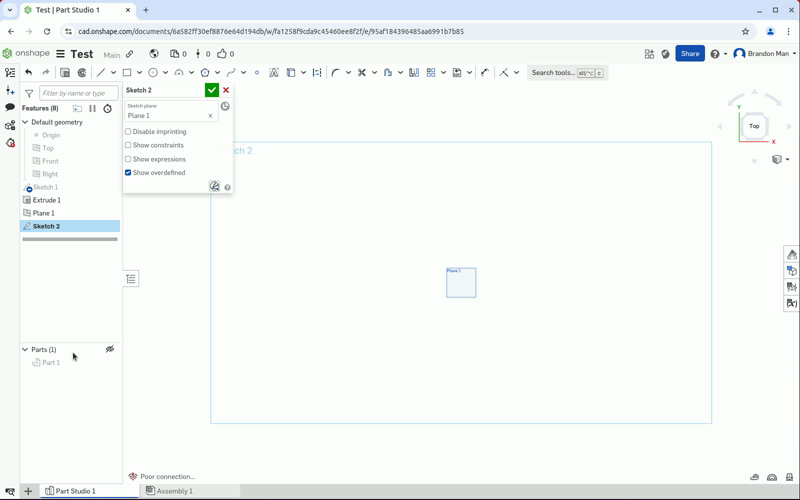
key(l)
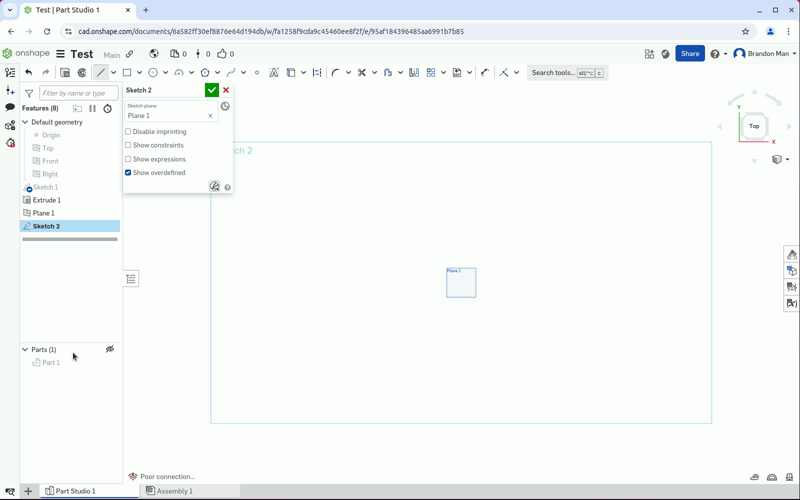
key_down(shift)
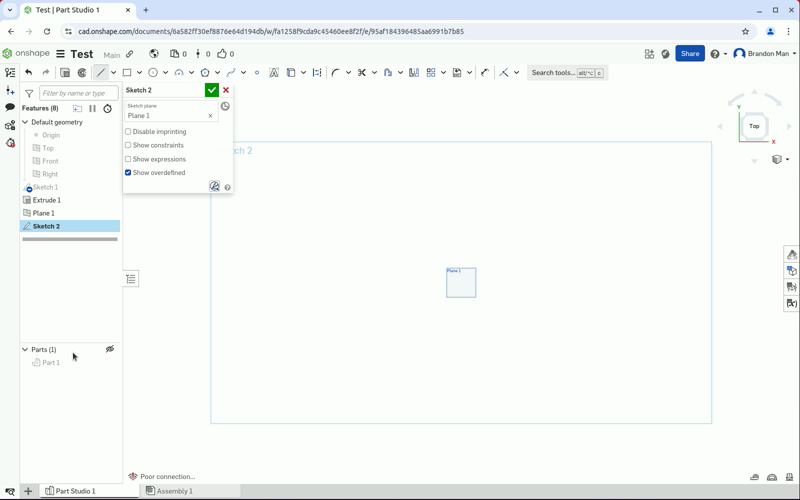
mouse_move(540, 376)
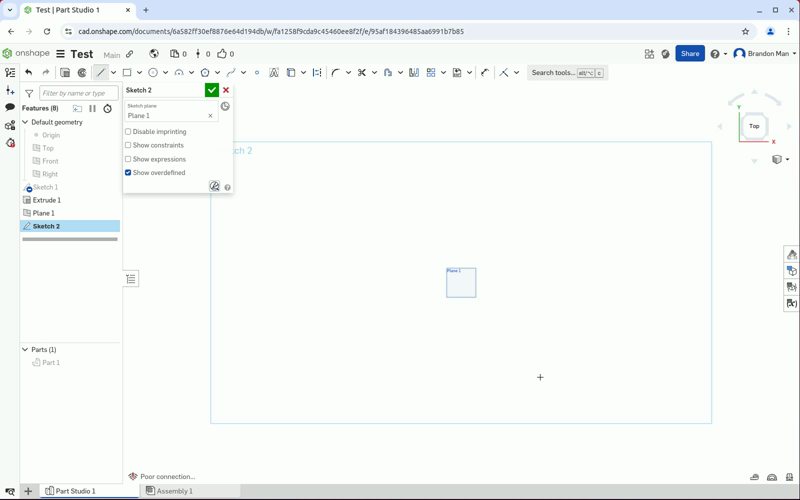
click(540, 376)
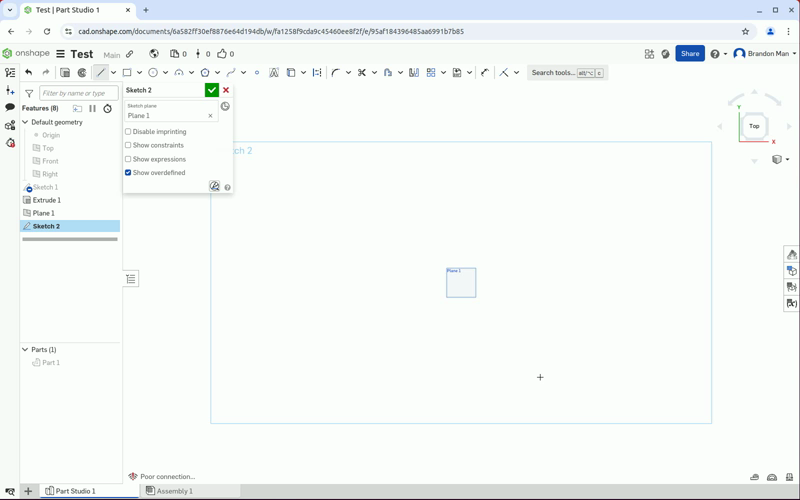
key_up(shift)
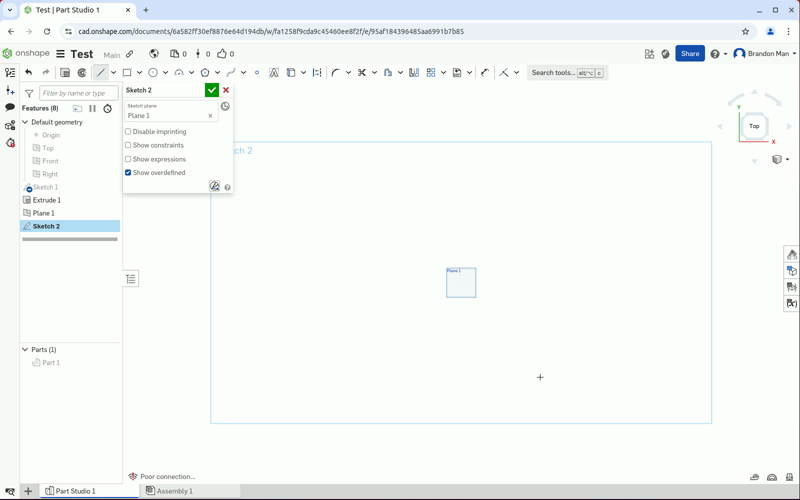
key_down(shift)
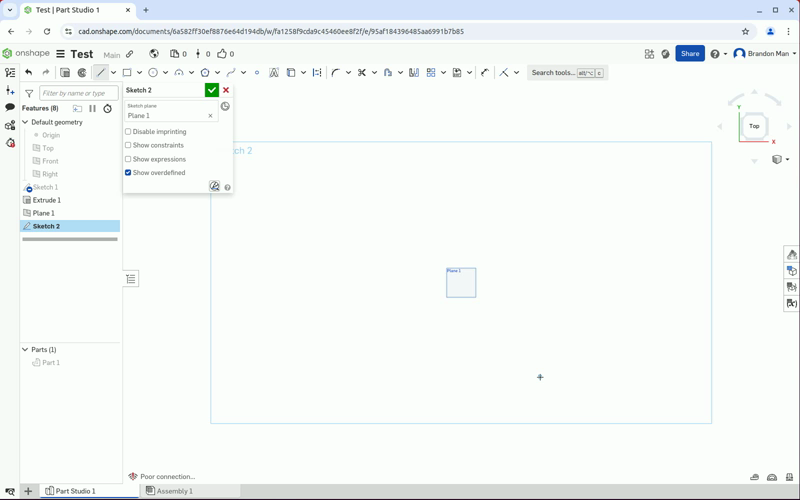
mouse_move(540, 301)
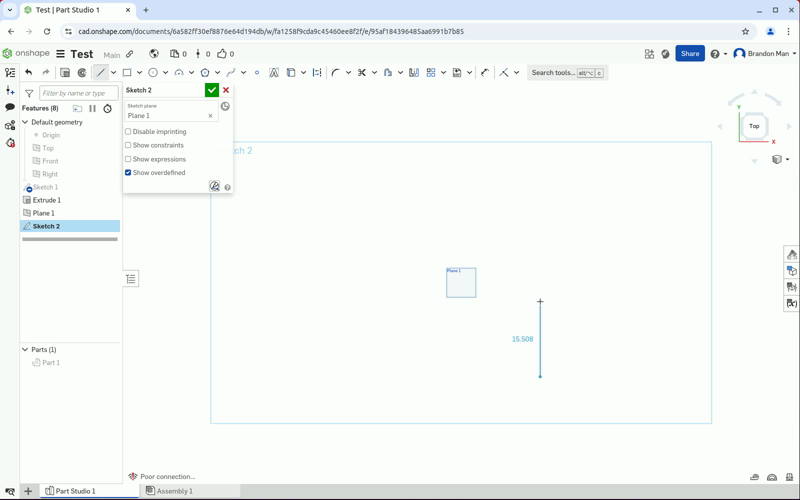
click(540, 301)
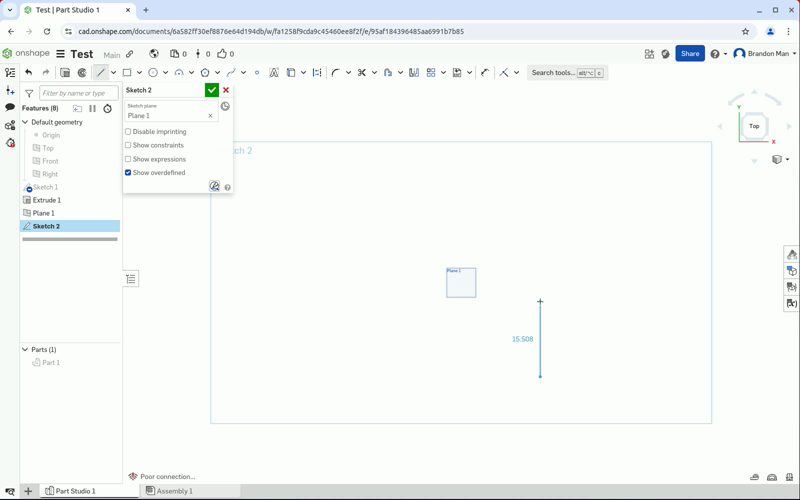
key_up(shift)
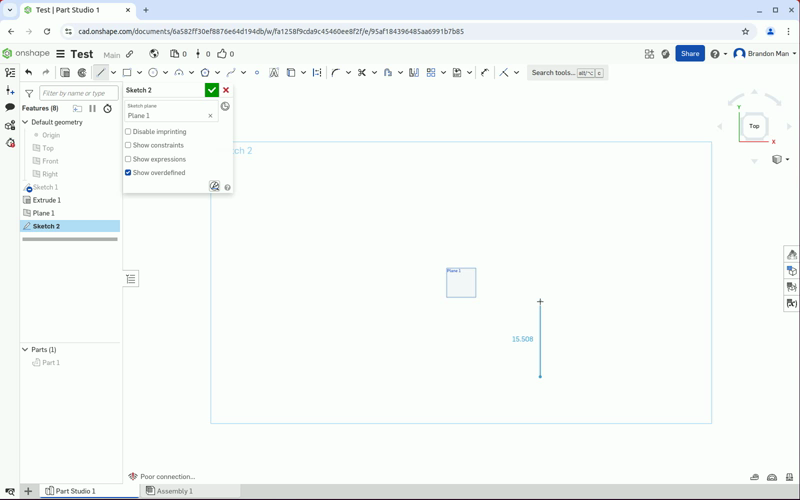
key(esc)
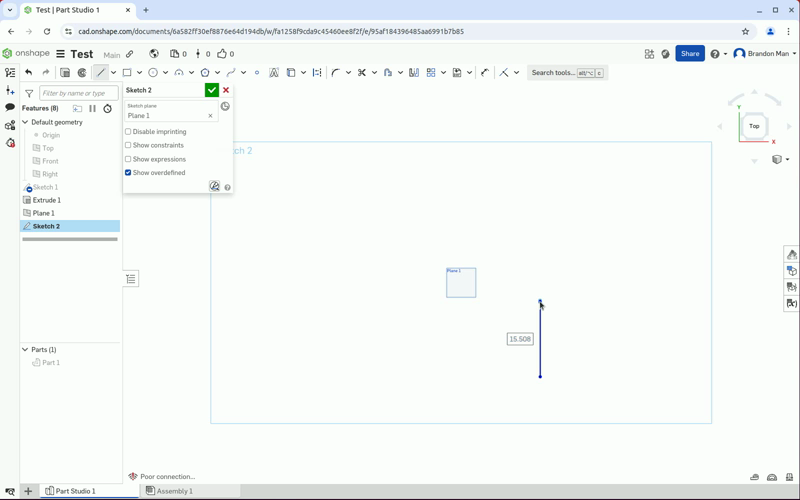
key(a)
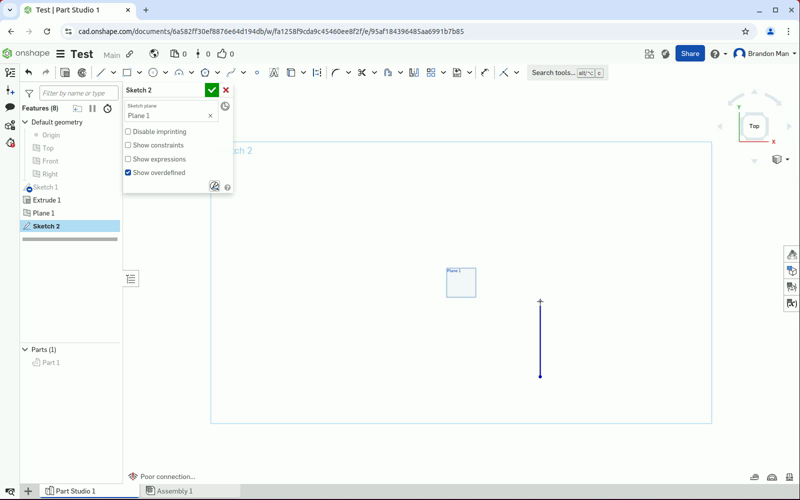
mouse_move(540, 301)
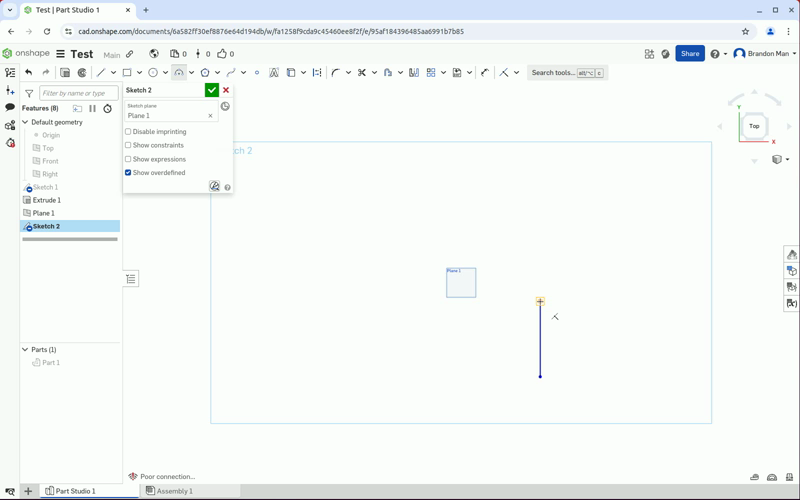
click(540, 301)
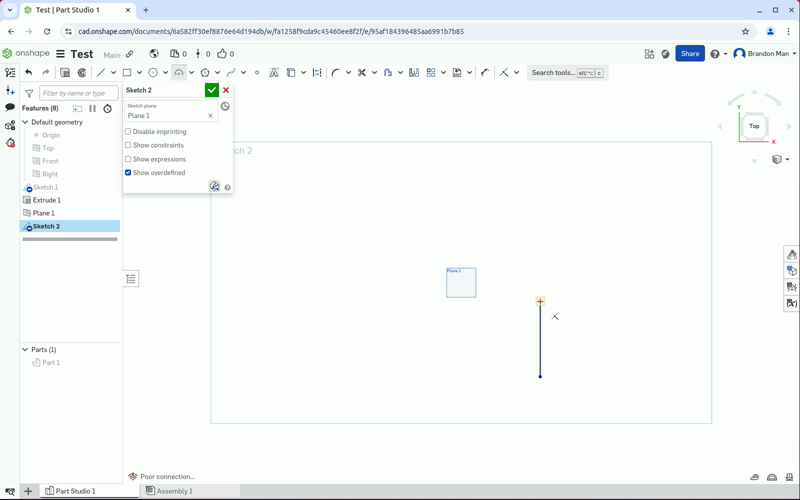
mouse_move(540, 376)
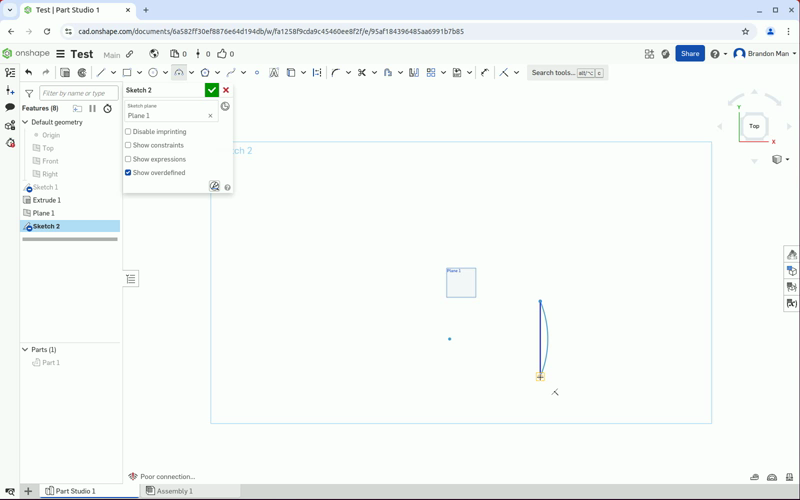
click(540, 376)
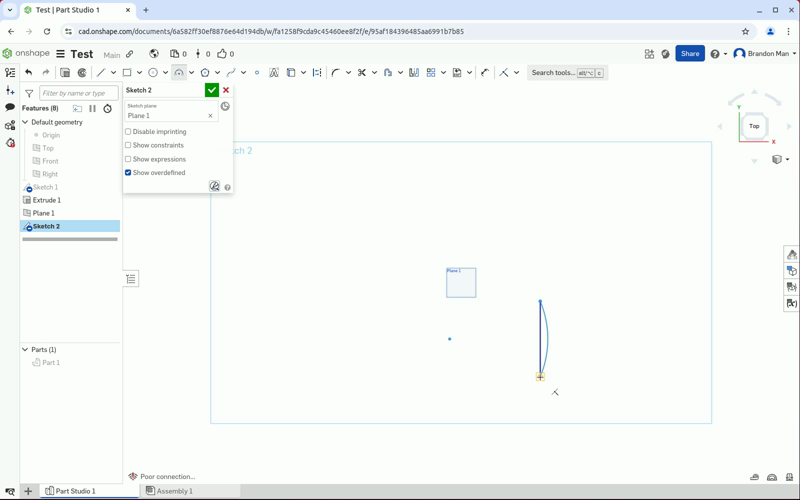
key_down(shift)
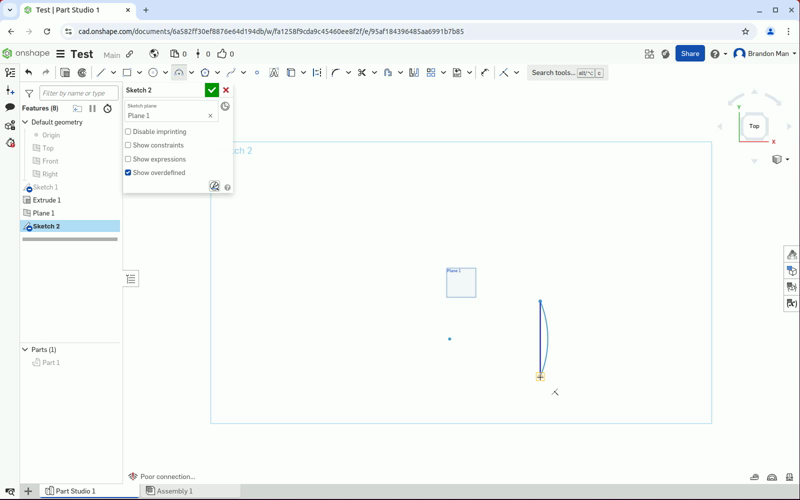
mouse_move(502, 339)
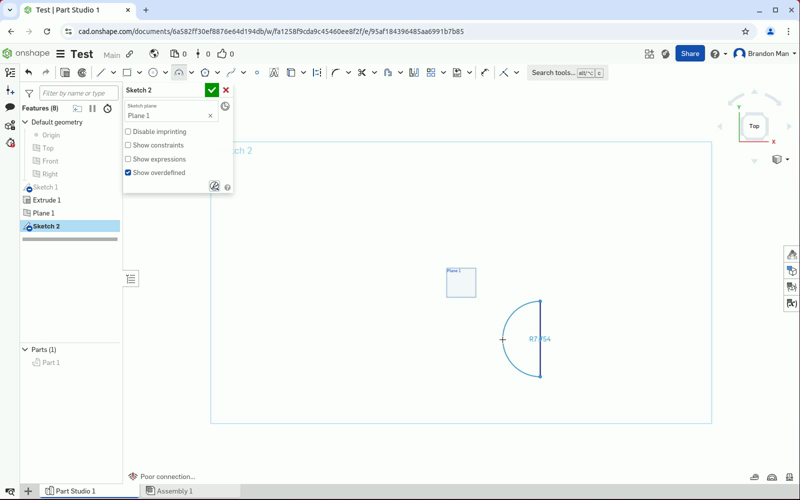
click(502, 339)
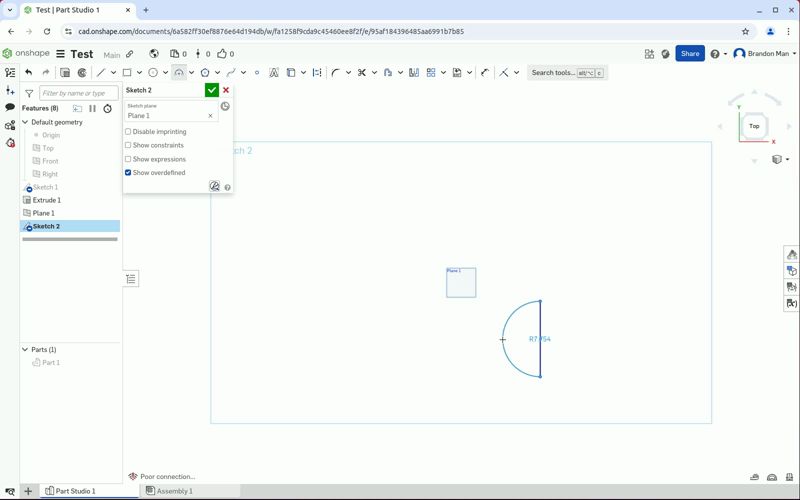
key_up(shift)
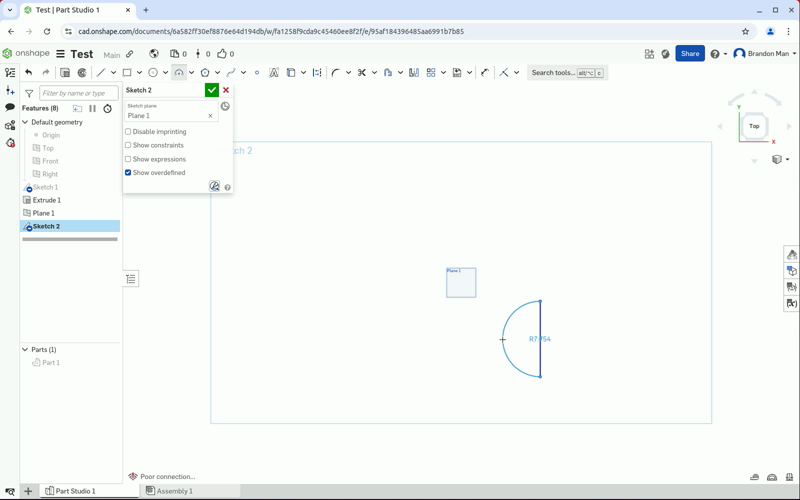
key(esc)
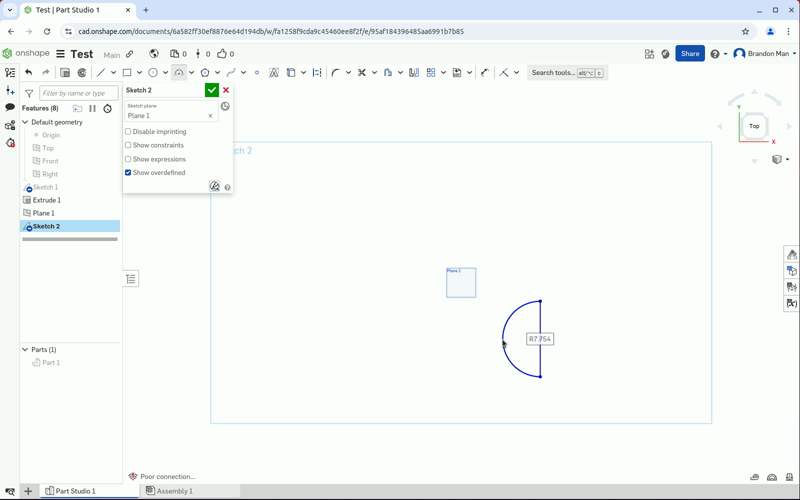
mouse_move(504, 332)
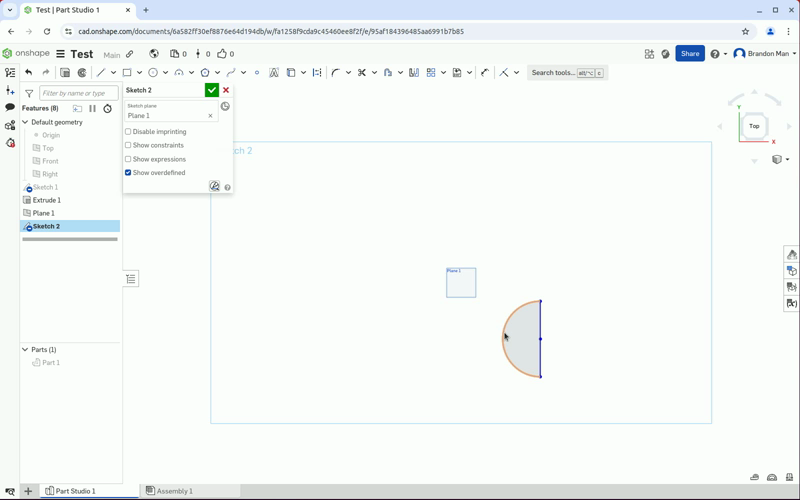
scroll(6)
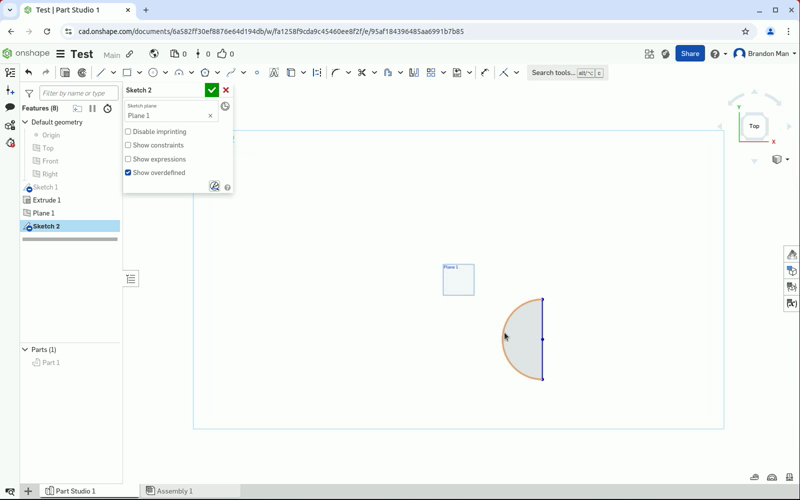
scroll(6)
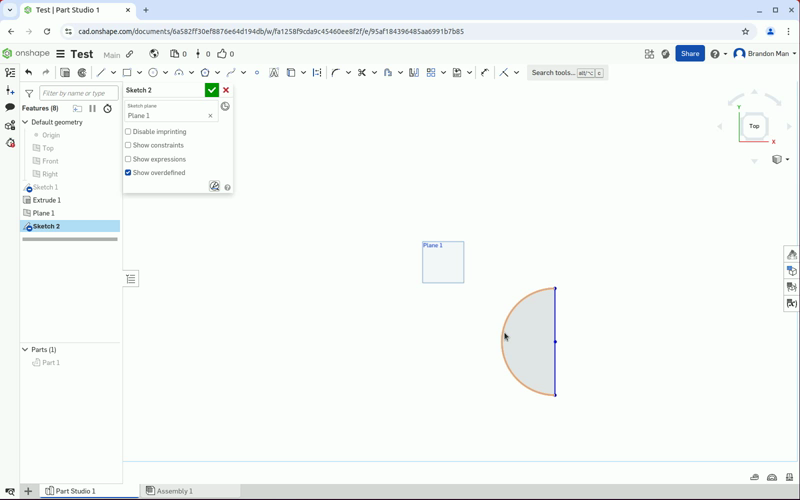
scroll(6)
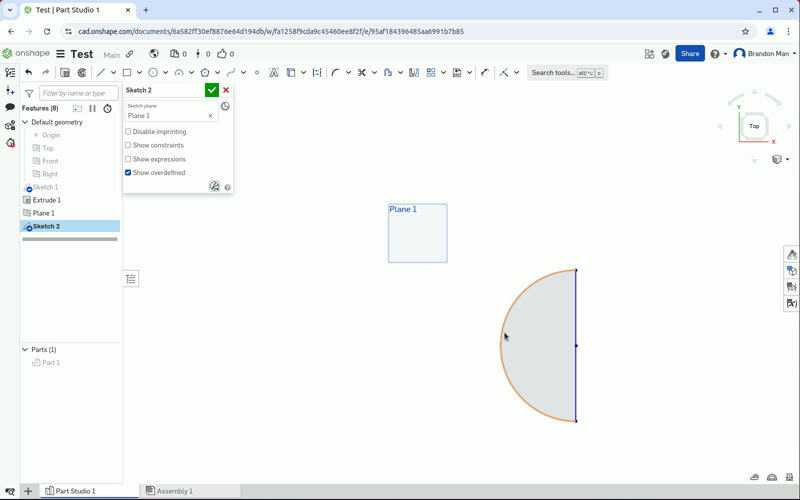
scroll(6)
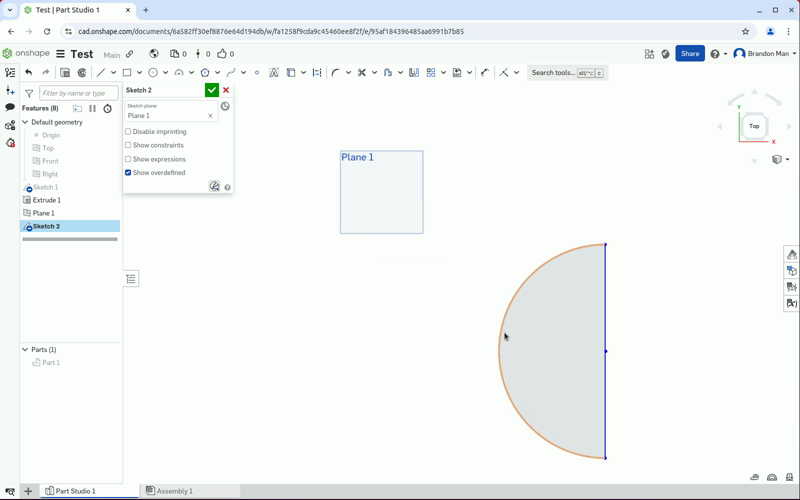
scroll(6)
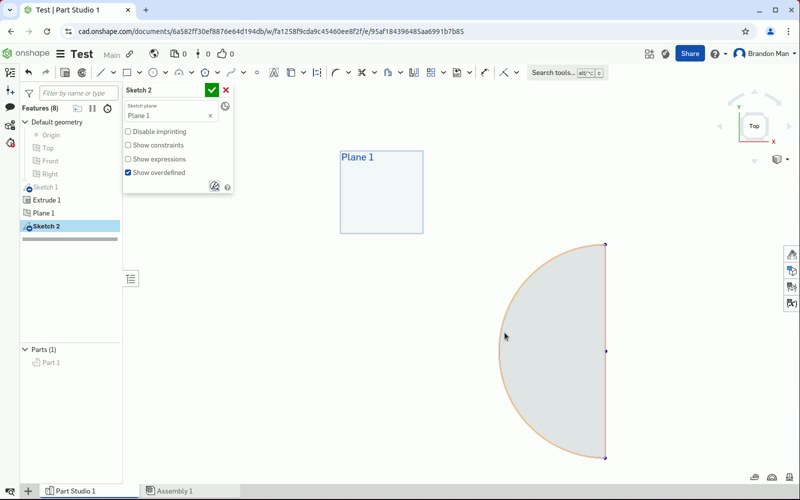
scroll(6)
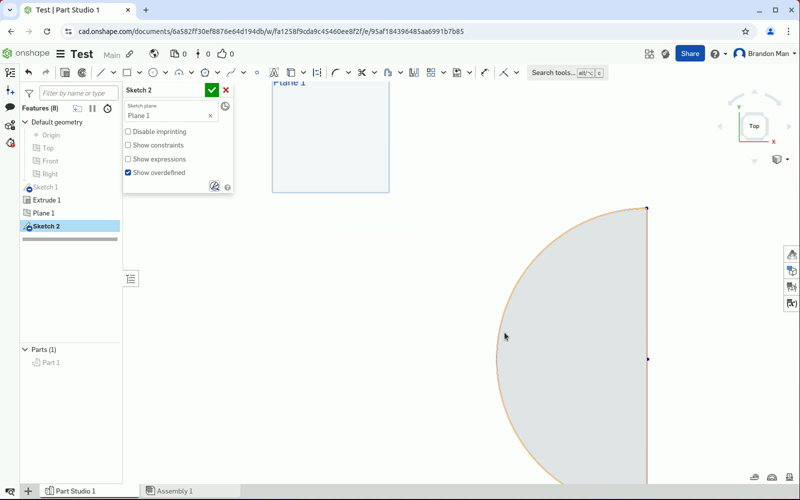
scroll(6)
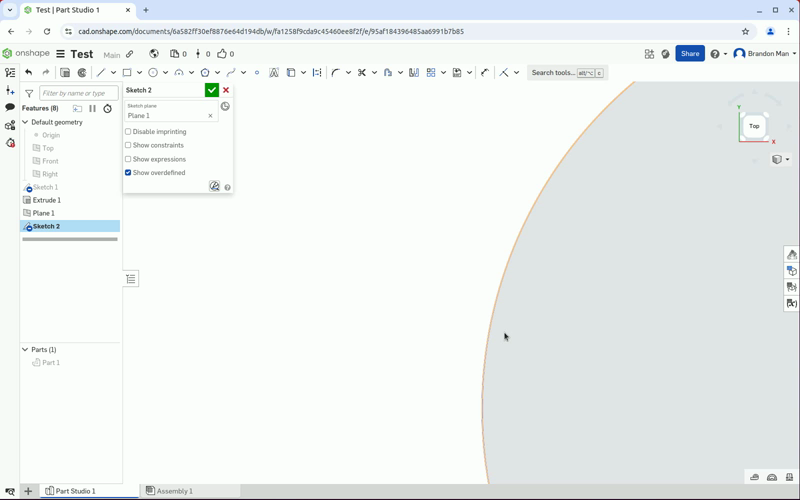
click(504, 332)
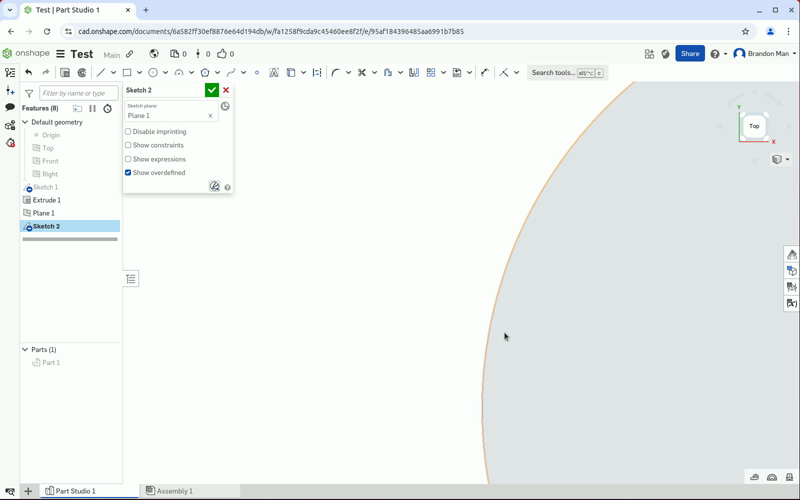
scroll(-6)
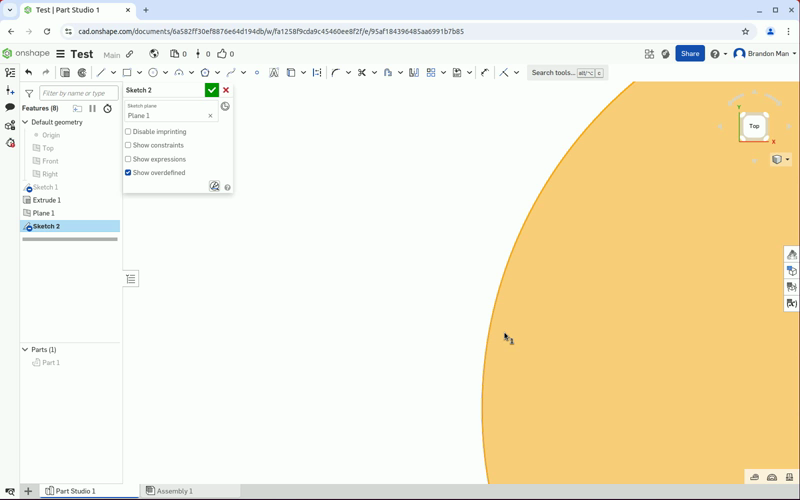
scroll(-6)
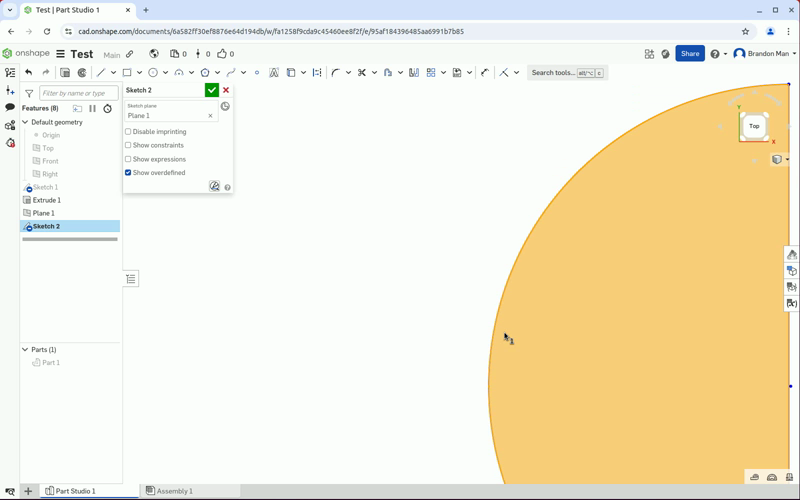
scroll(-6)
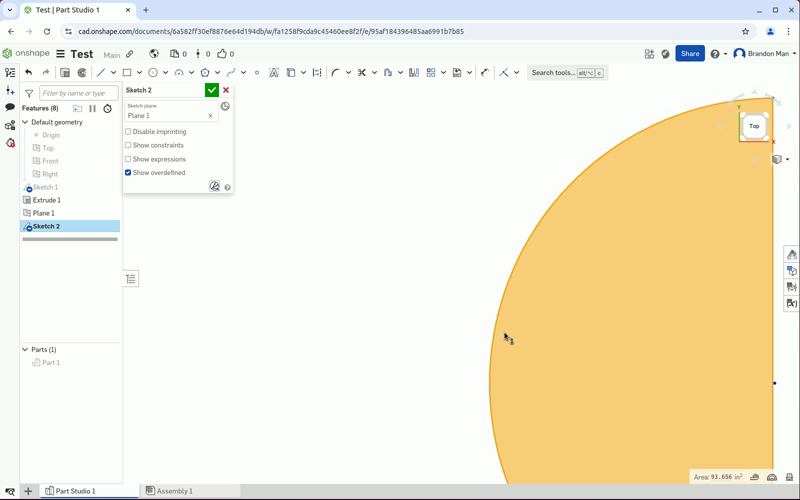
scroll(-6)
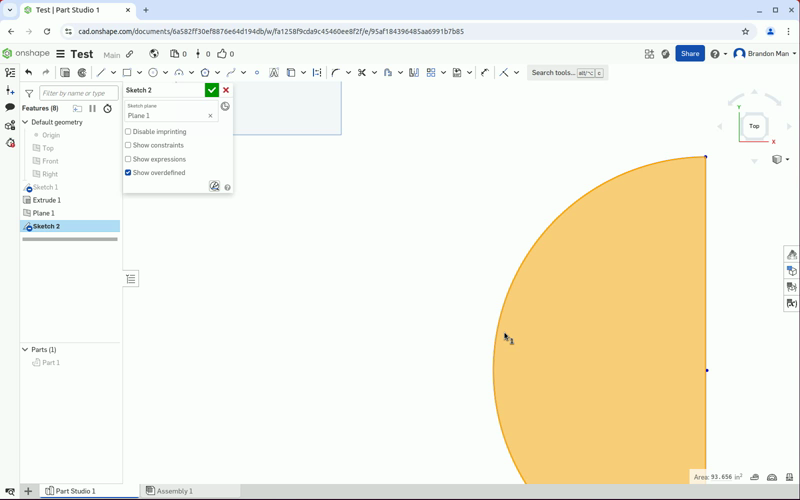
scroll(-6)
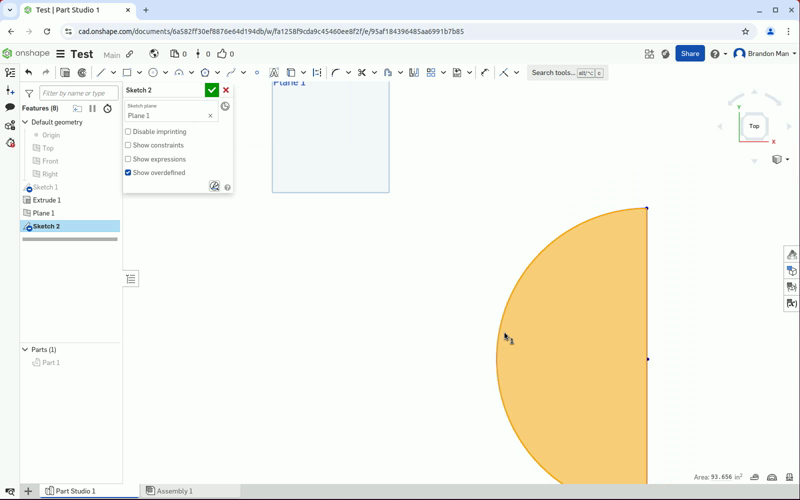
scroll(-6)
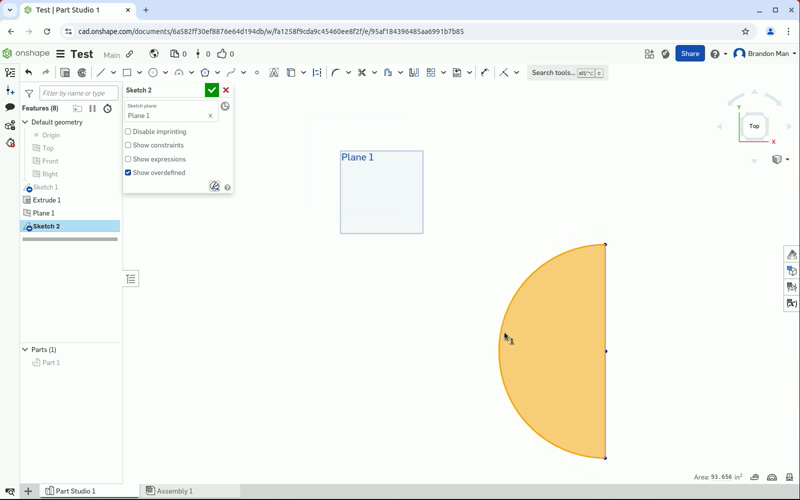
scroll(-6)
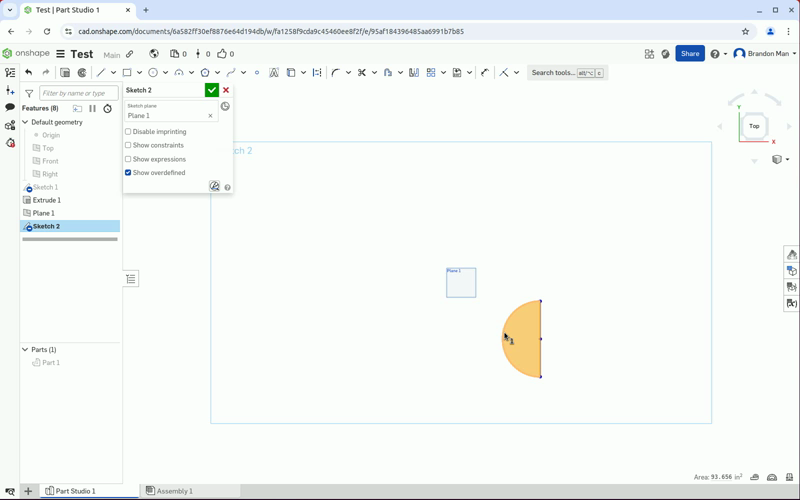
mouse_move(73, 352)
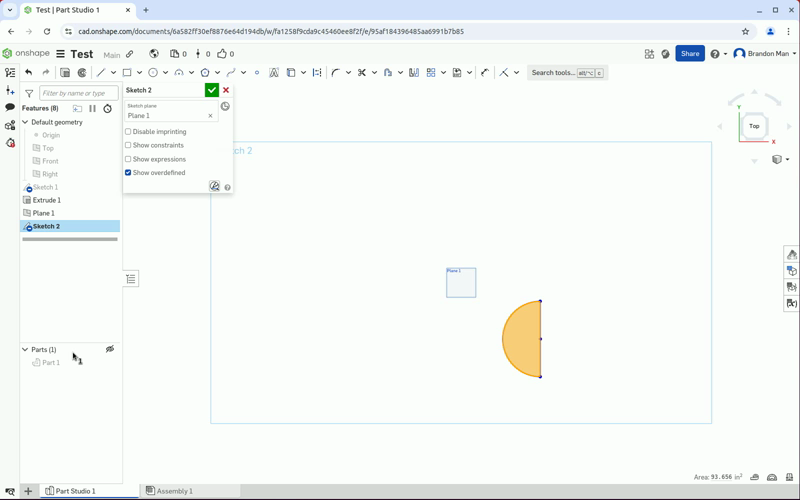
key(shift+y)
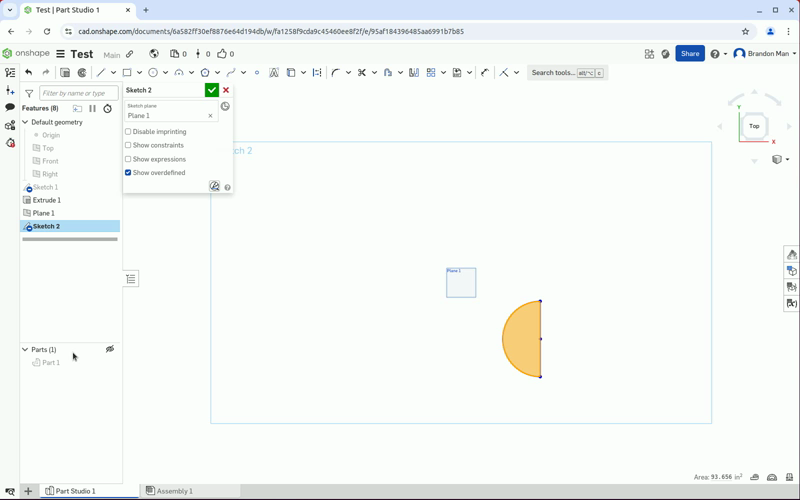
key(shift+e)
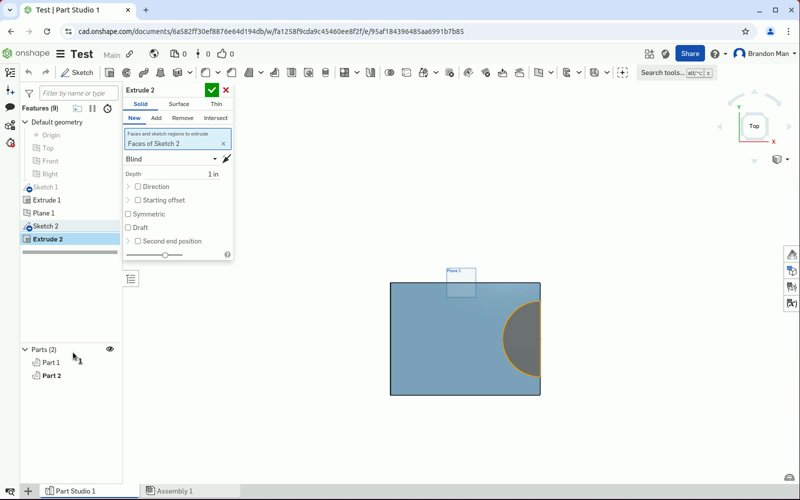
mouse_move(143, 106)
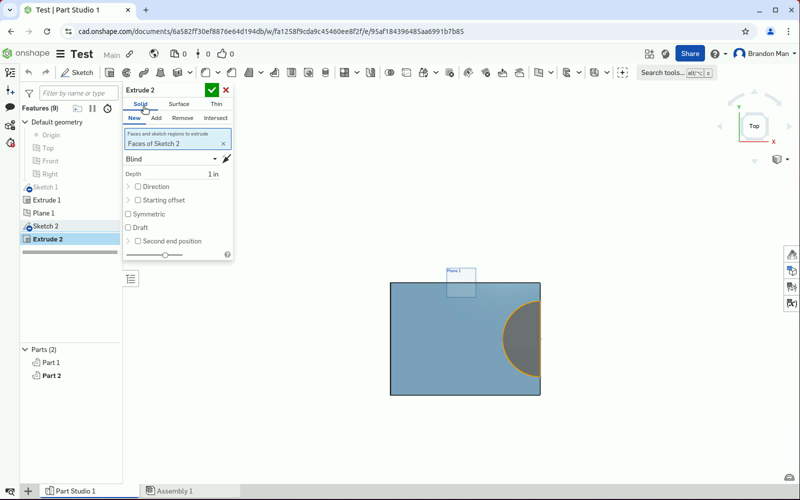
click(143, 106)
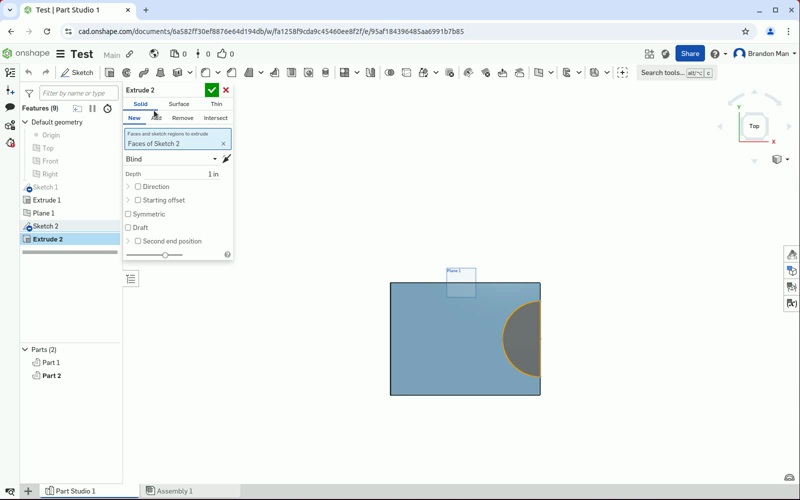
mouse_move(186, 120)
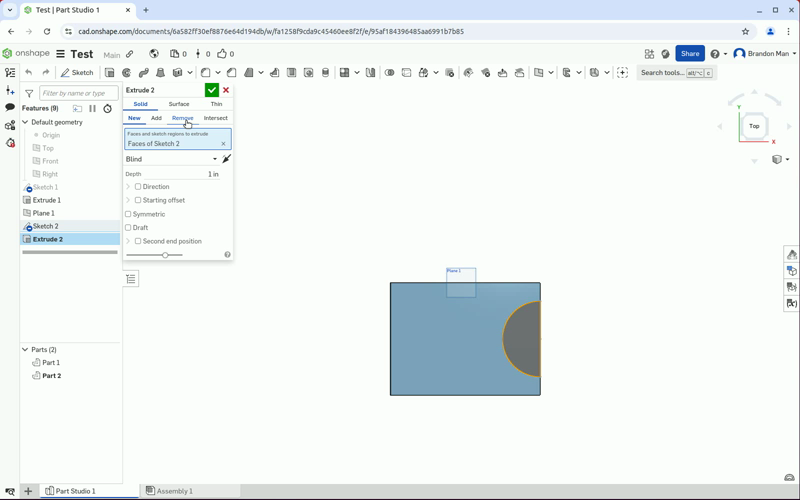
click(186, 120)
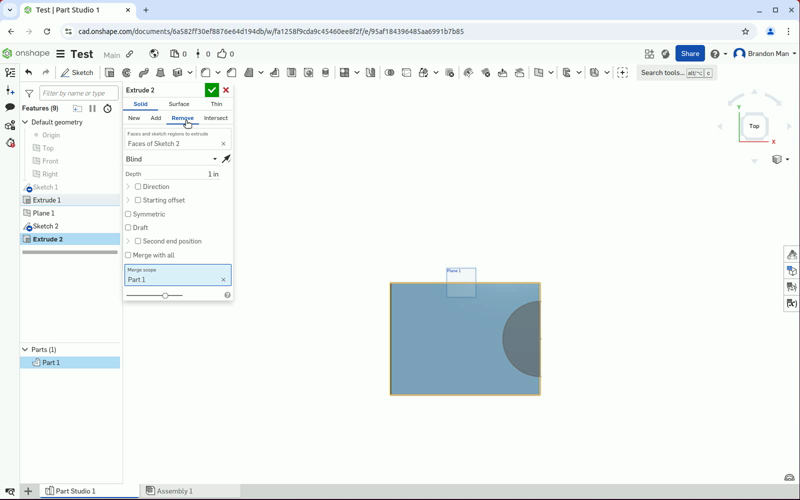
key(tab, 4)
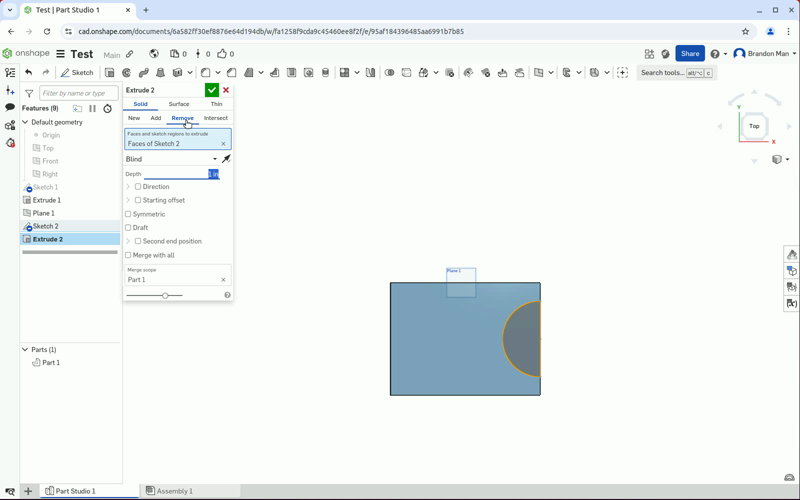
text(19.257)
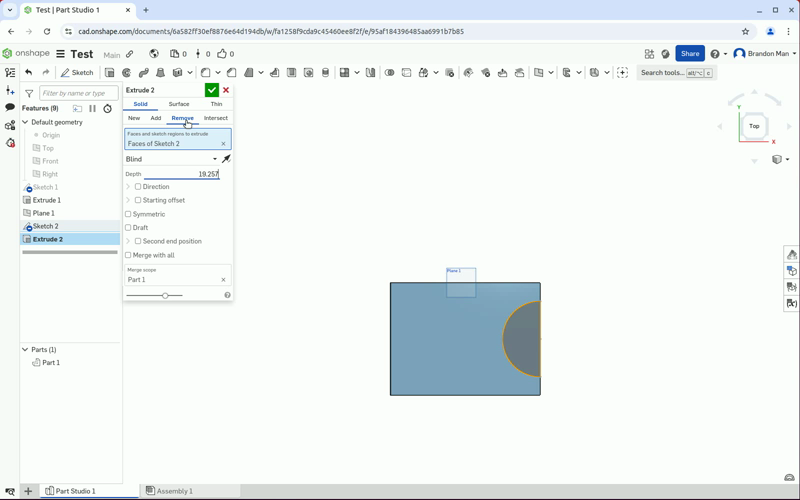
key(tab, 6)
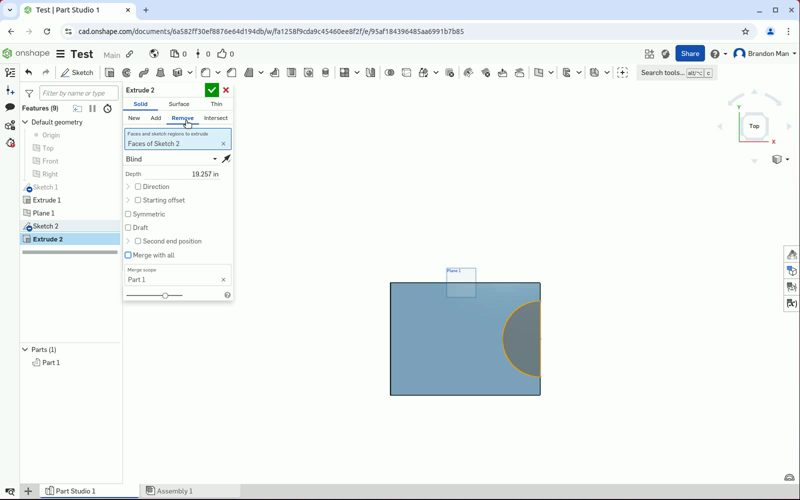
key(space)
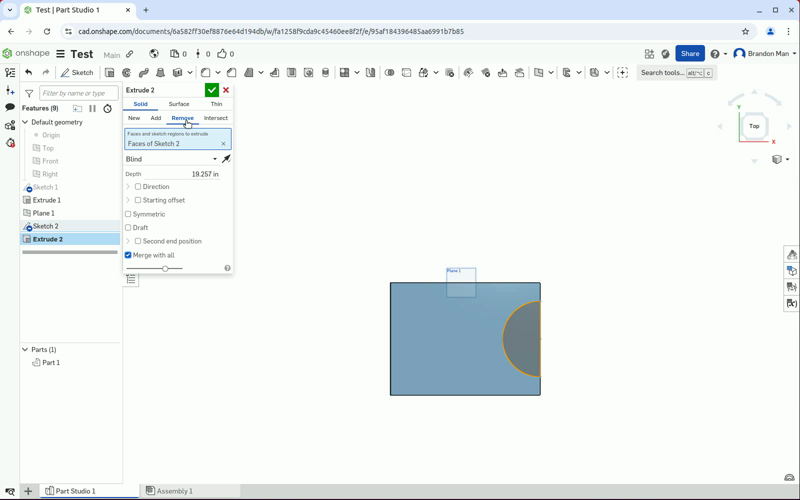
key(enter)
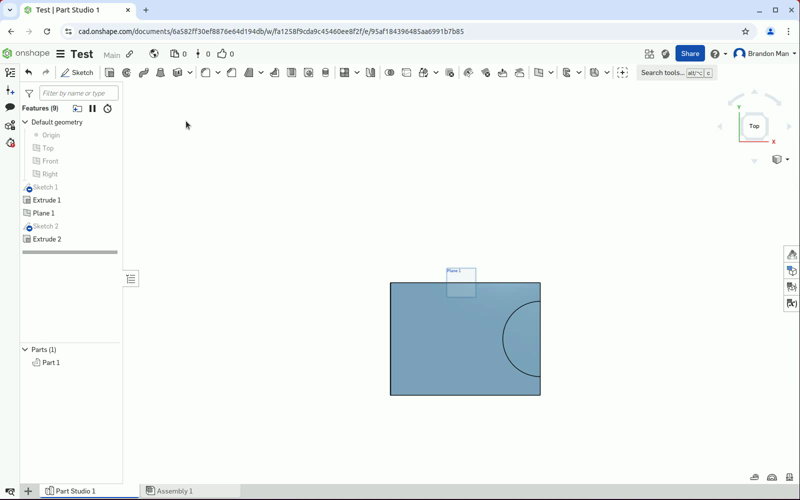
key(shift+h)
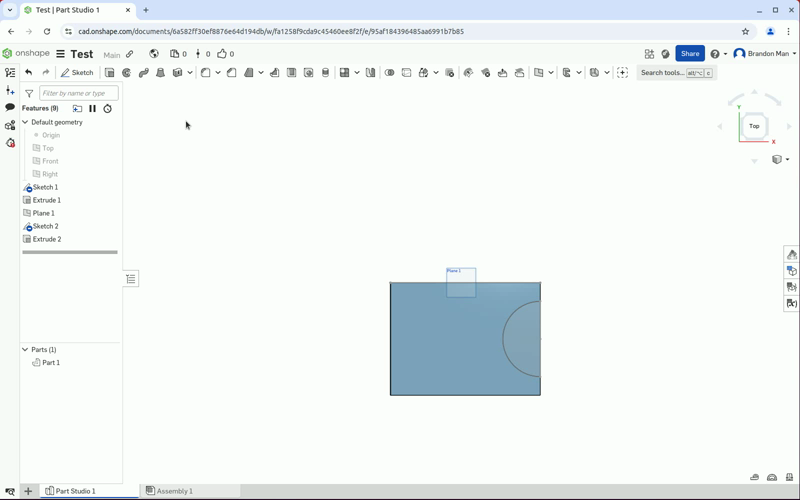
key(shift+h)
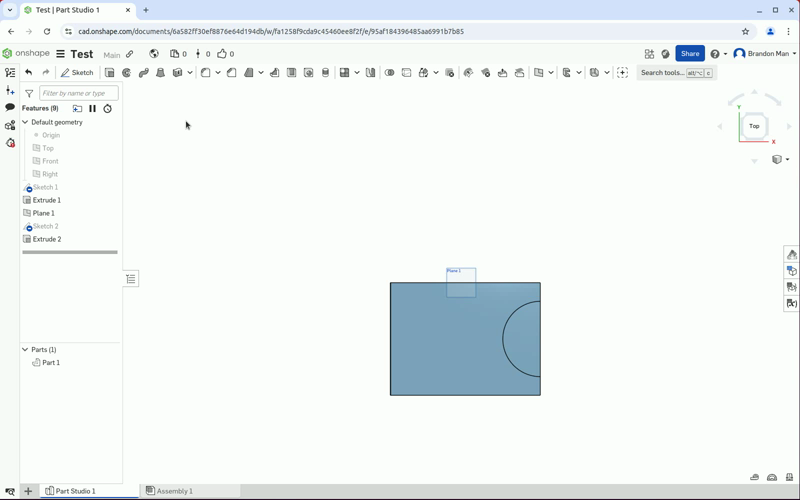
mouse_move(73, 189)
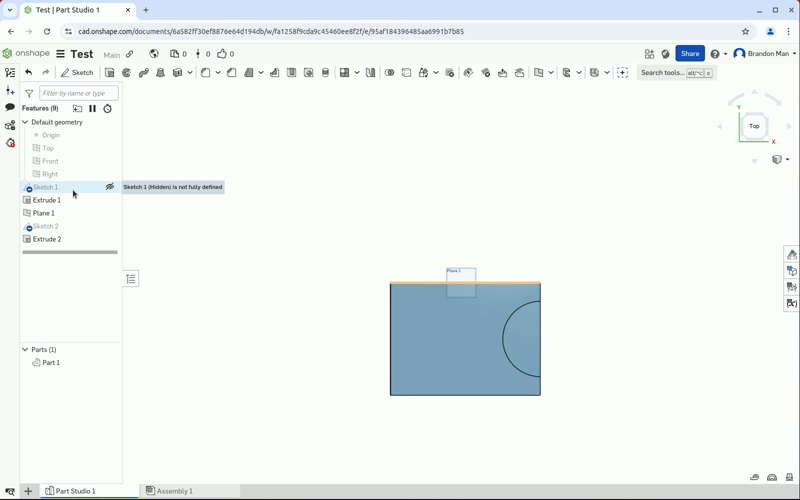
click(73, 189)
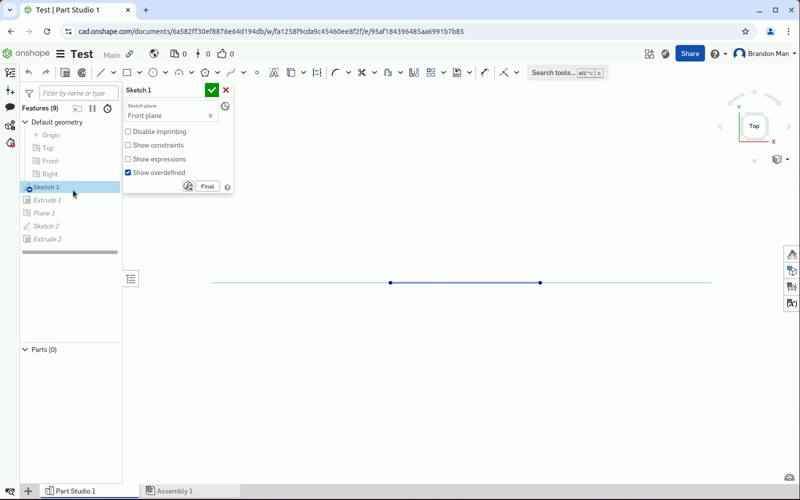
mouse_move(229, 92)
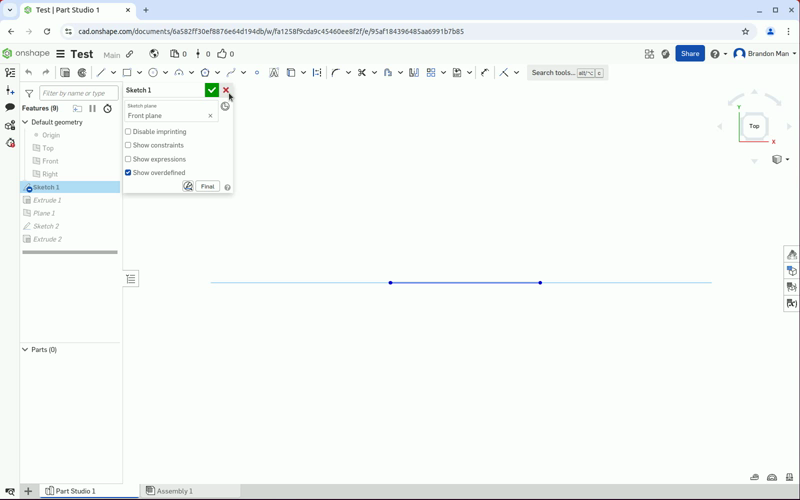
click(229, 92)
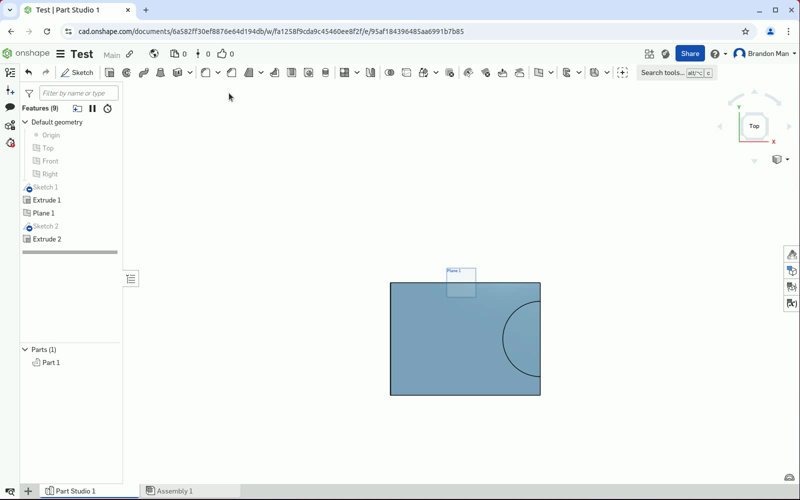
mouse_move(73, 352)
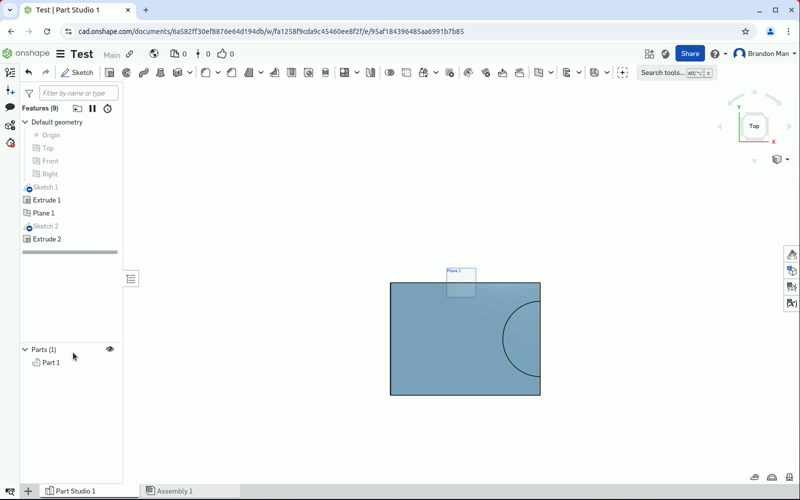
key(y)
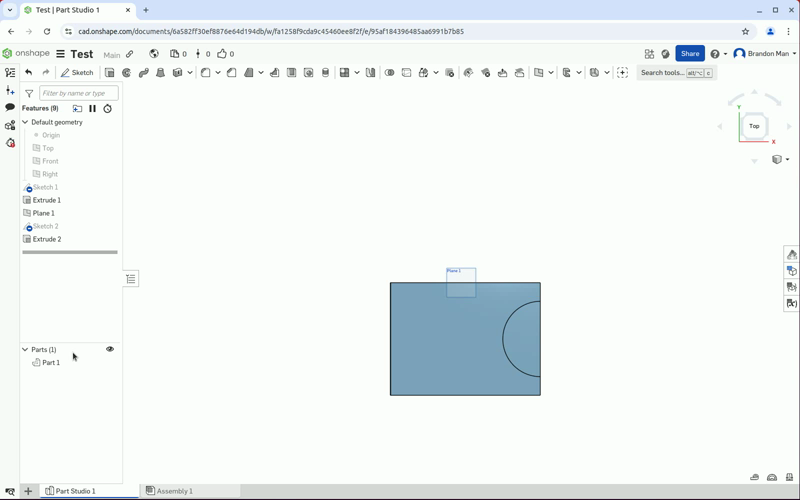
key(shift+p)
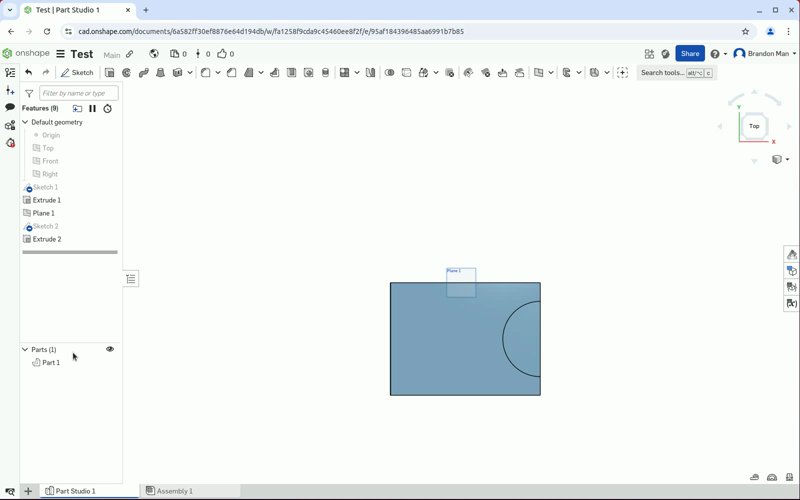
key(space)
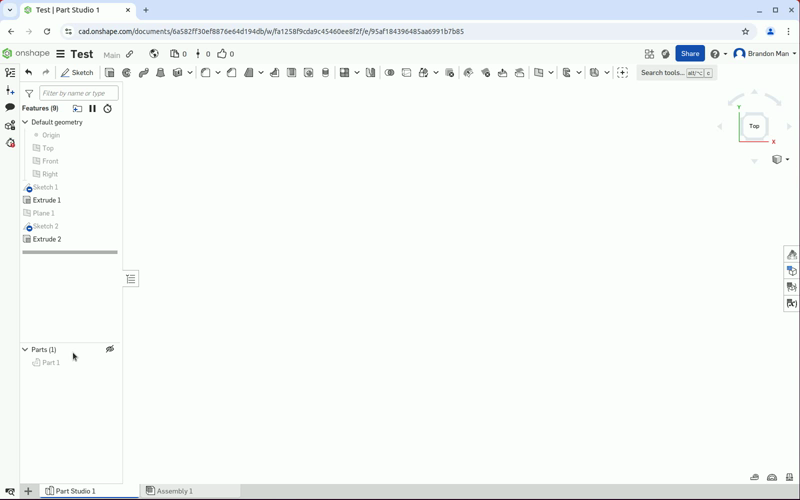
key_down(shift)
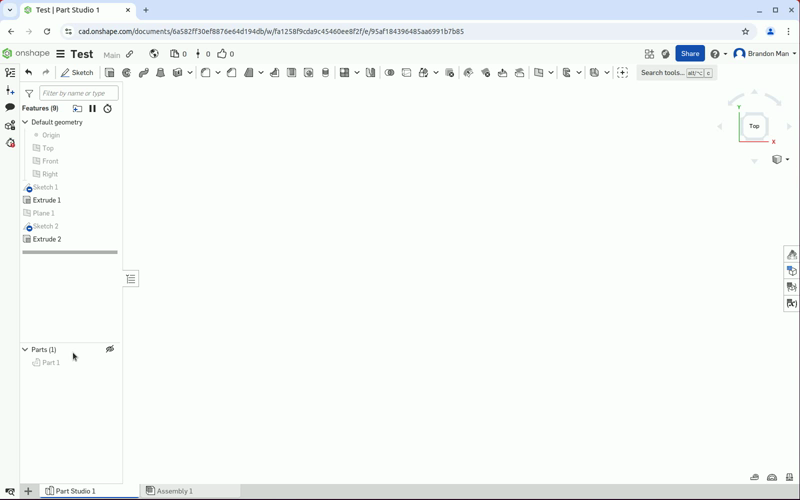
key(up)
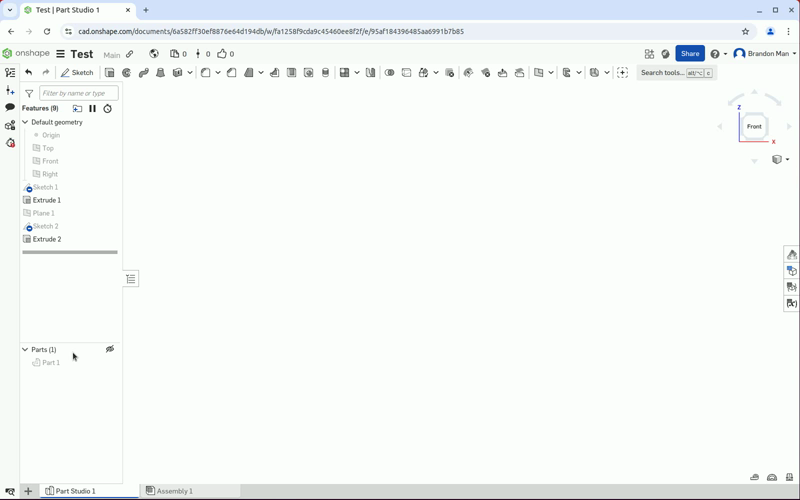
key_up(shift)
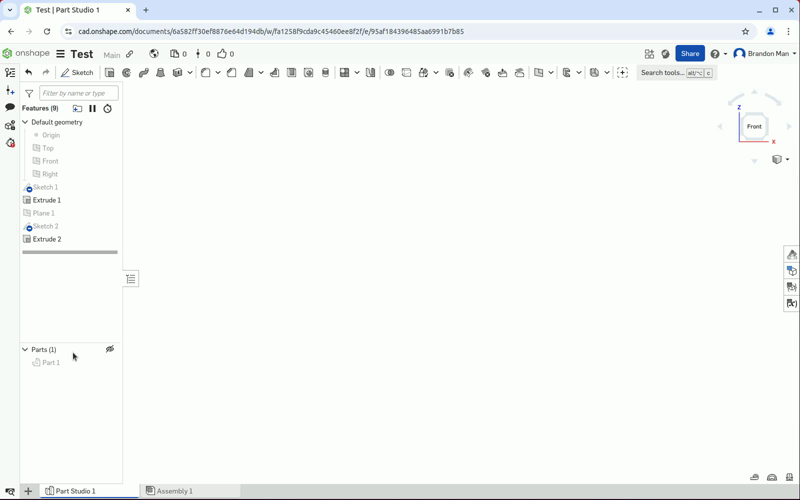
key(space)
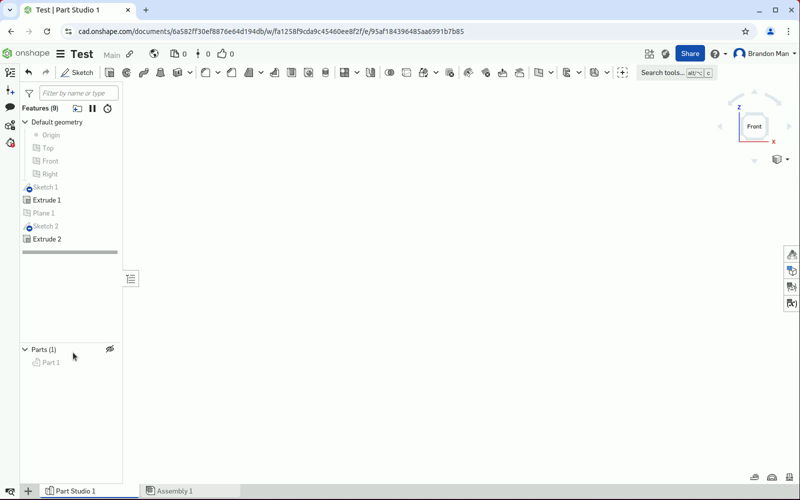
key_down(shift)
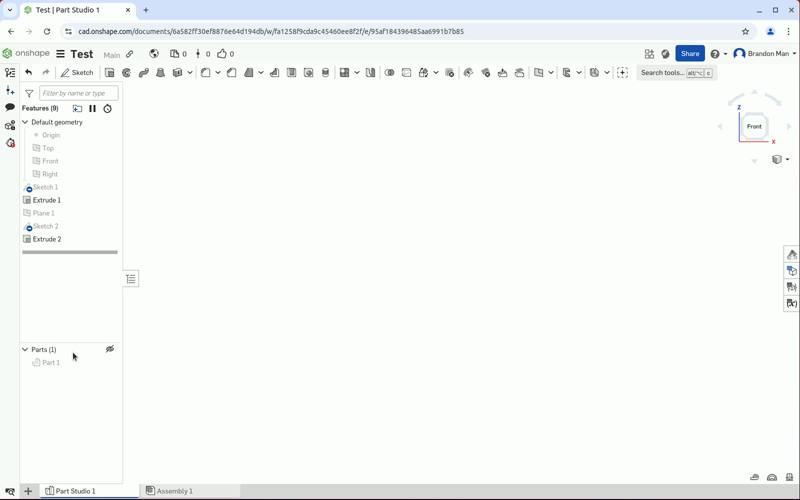
key(left)
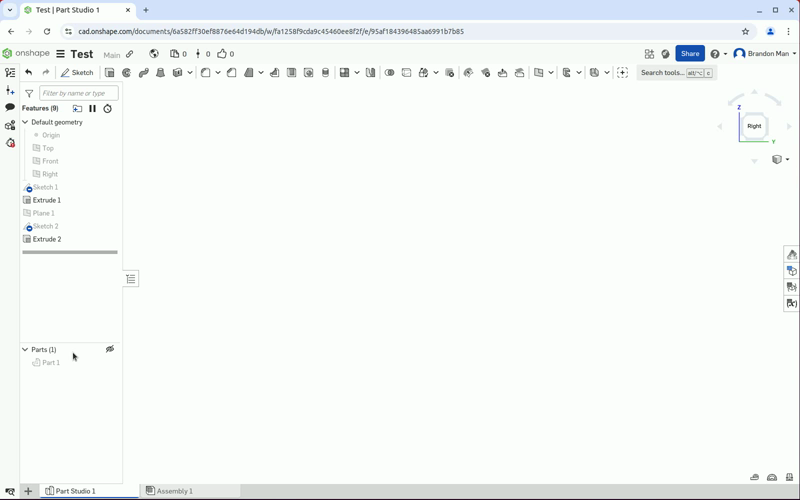
key_up(shift)
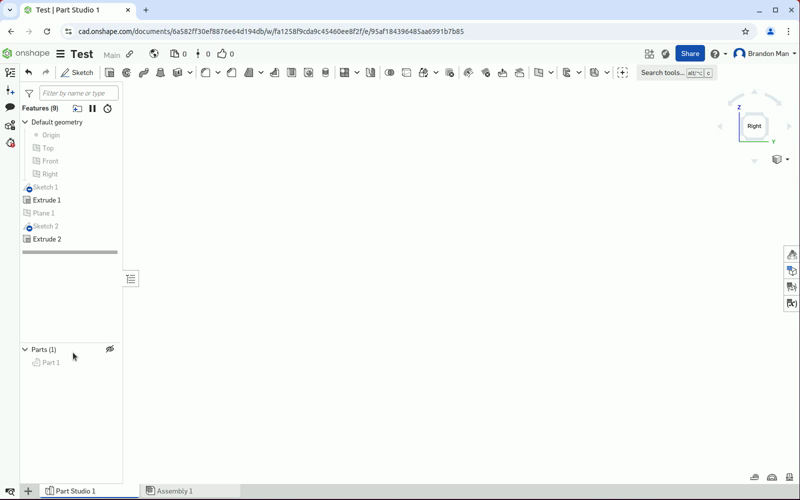
mouse_move(73, 352)
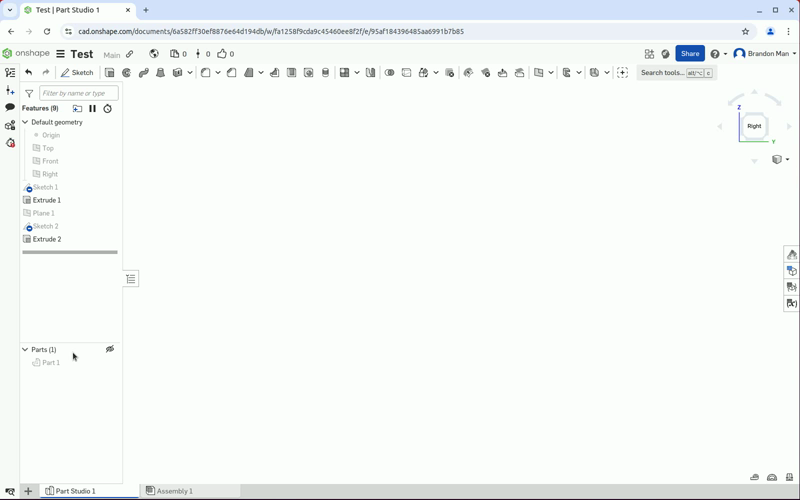
key(shift+y)
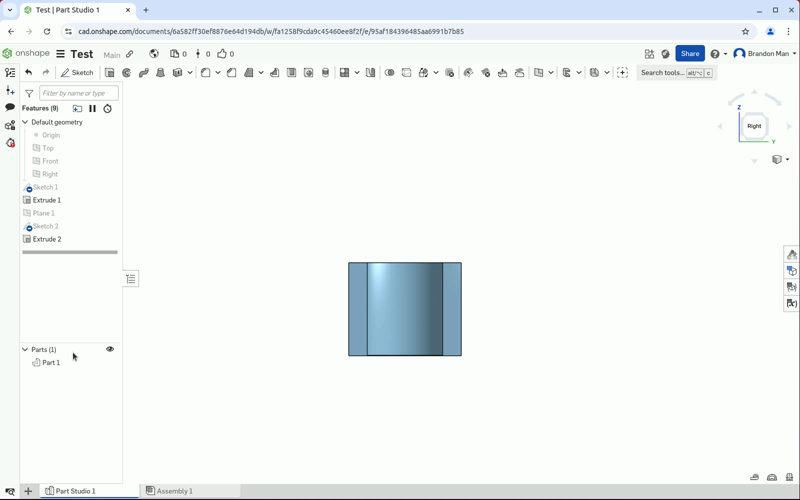
mouse_move(541, 75)
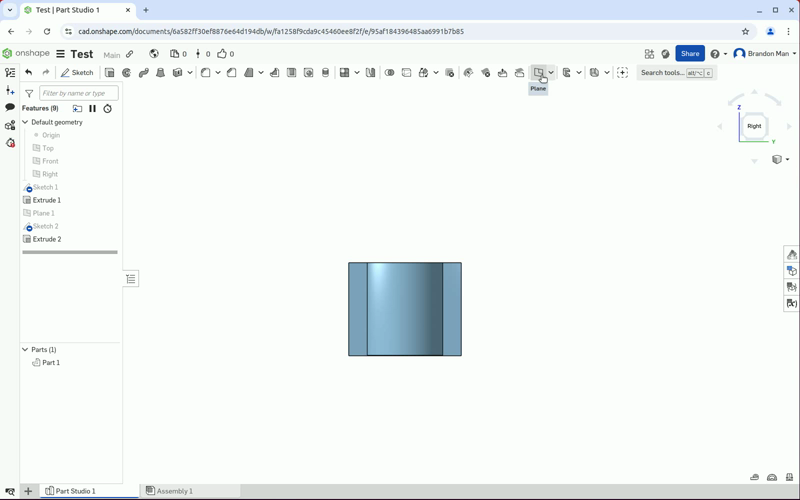
click(541, 75)
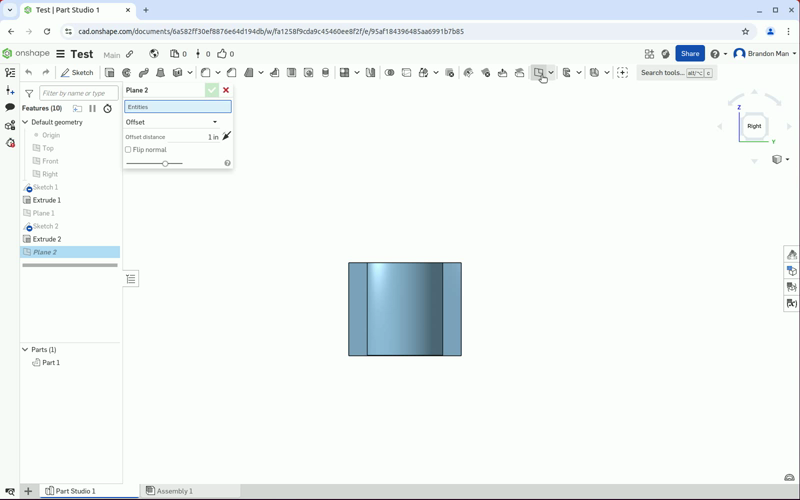
mouse_move(73, 176)
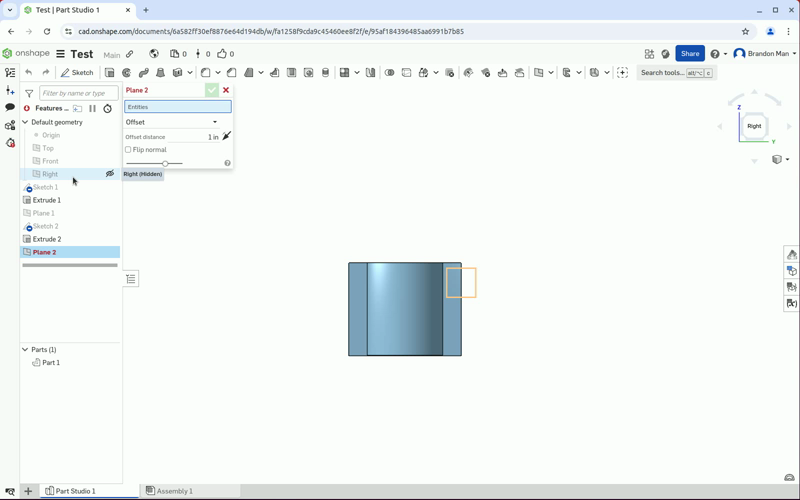
click(73, 176)
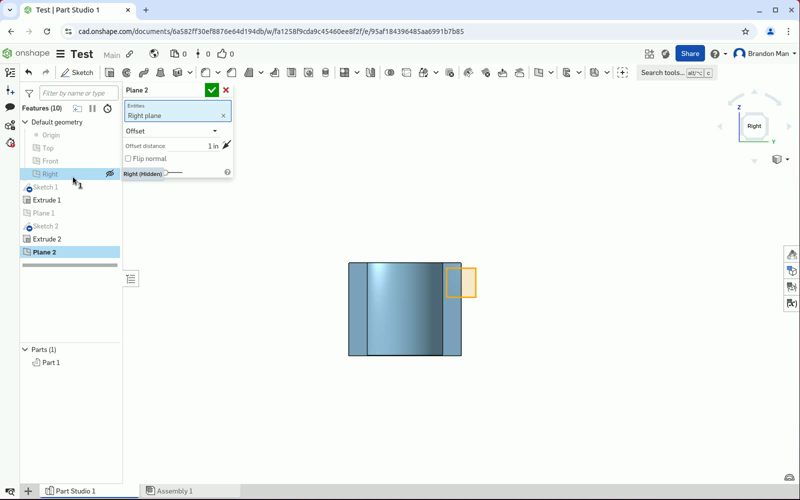
key(tab, 2)
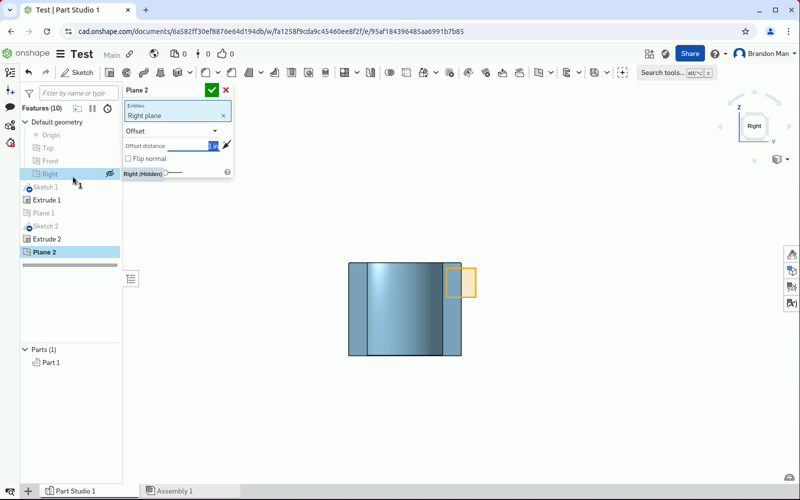
text(14.45)
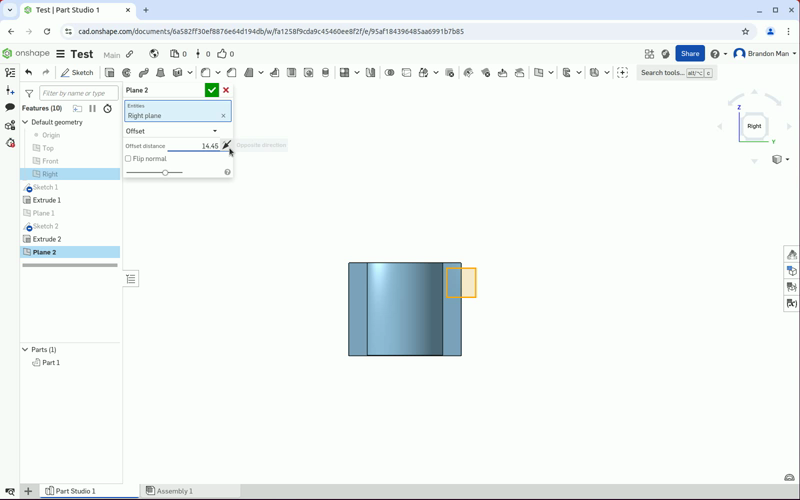
mouse_move(229, 147)
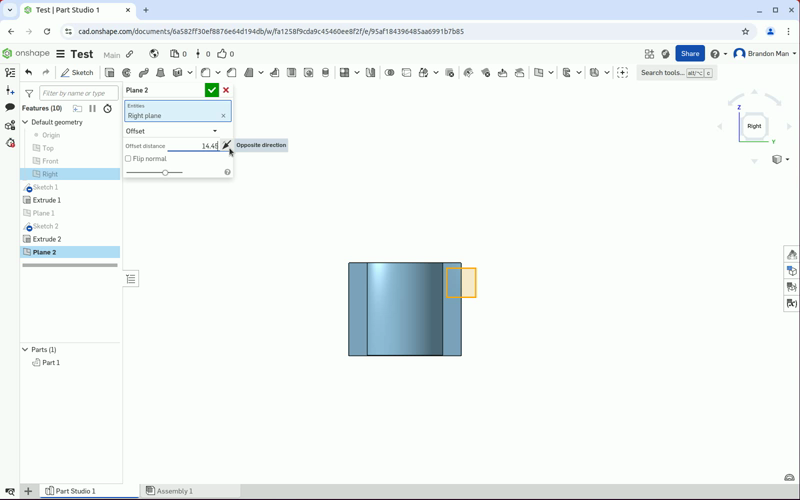
click(229, 147)
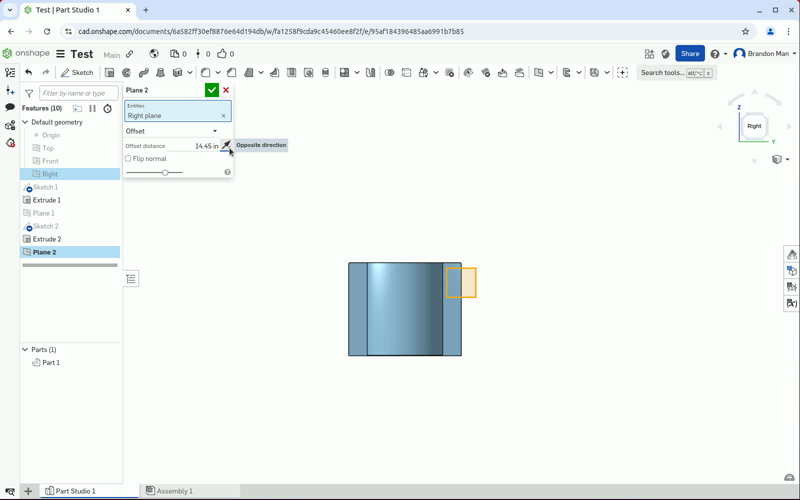
key(enter, 2)
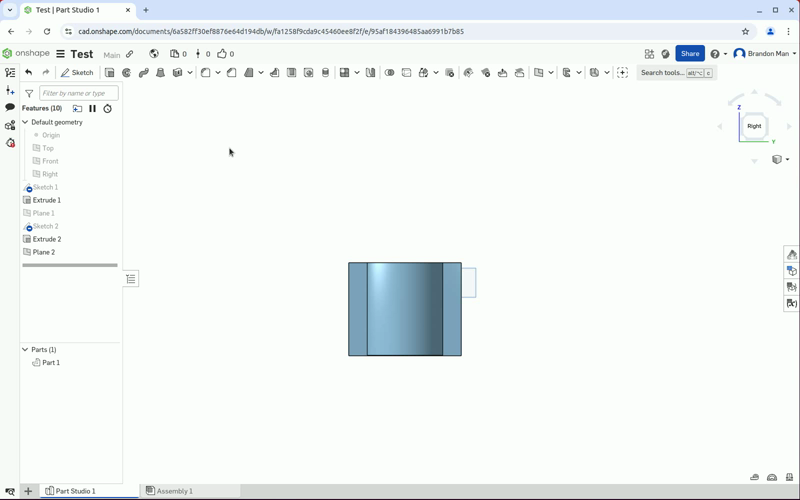
key(shift+s)
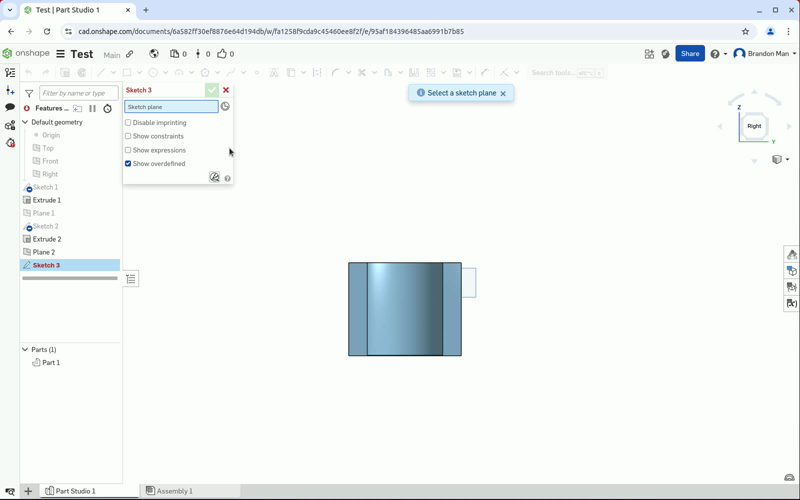
mouse_move(73, 254)
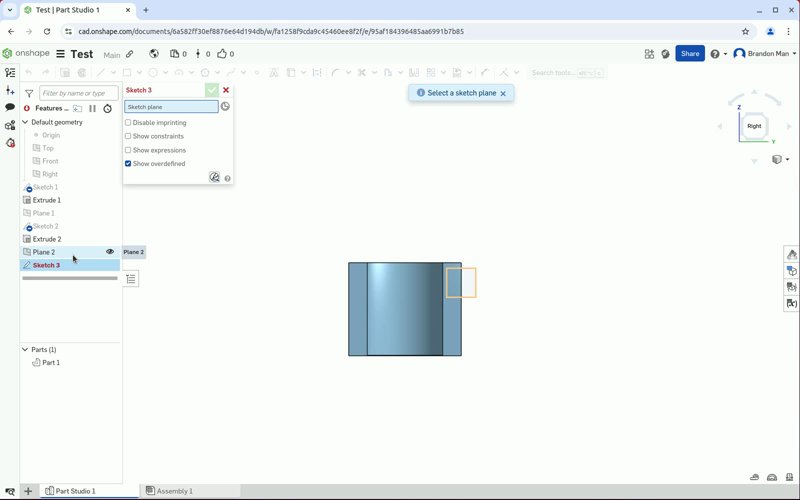
click(73, 254)
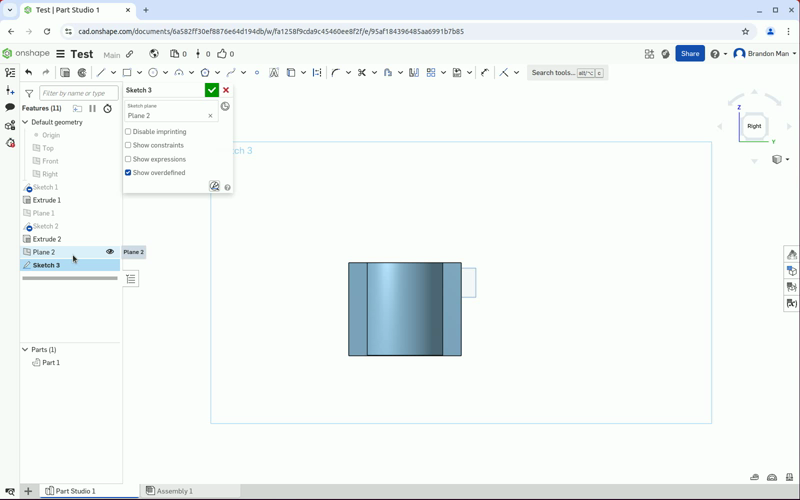
mouse_move(73, 352)
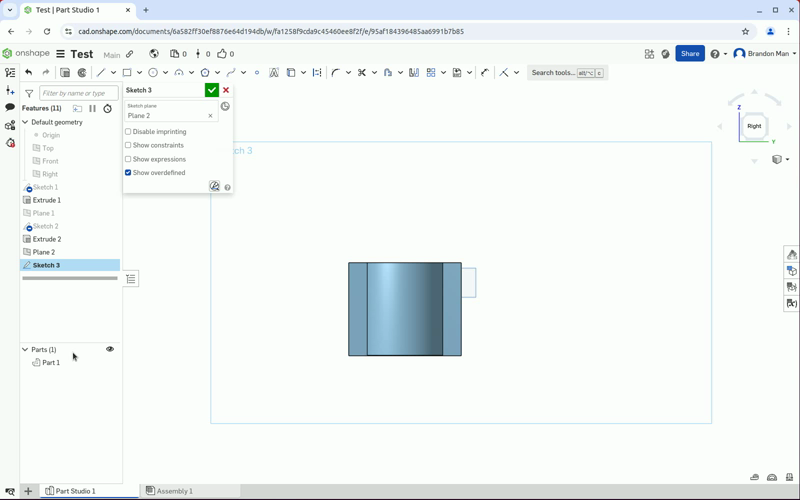
key(y)
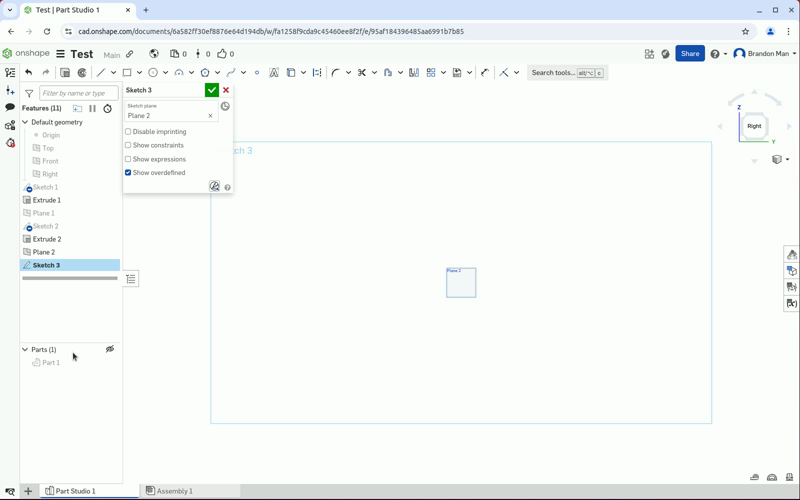
key(l)
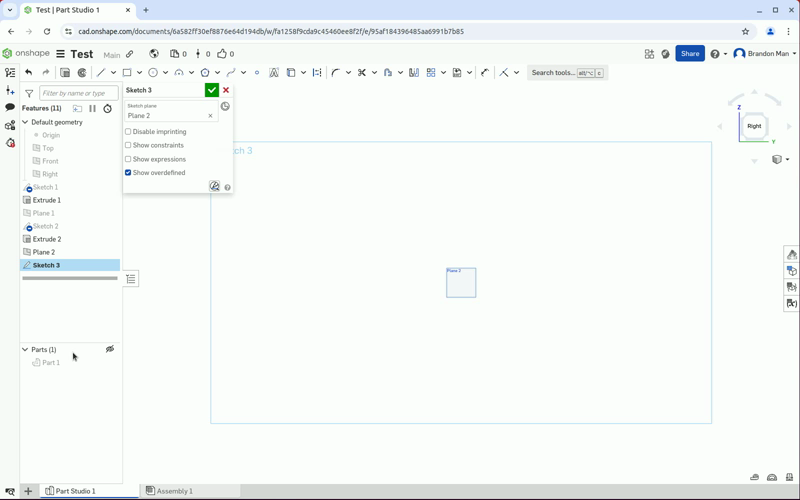
key_down(shift)
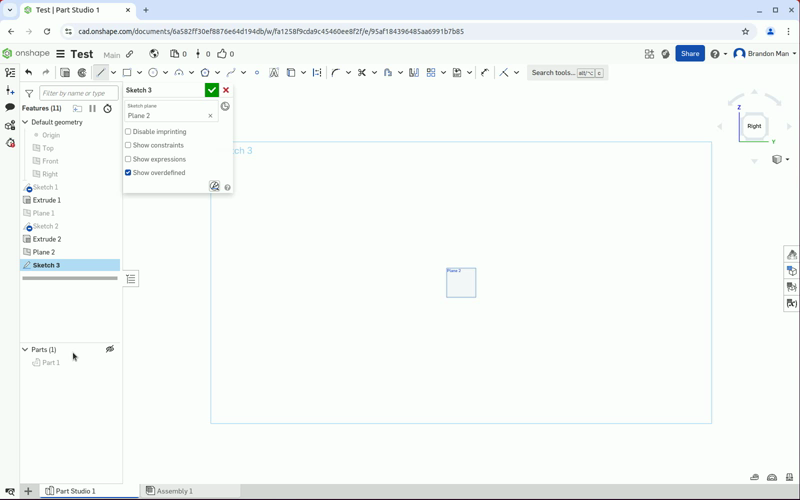
mouse_move(380, 261)
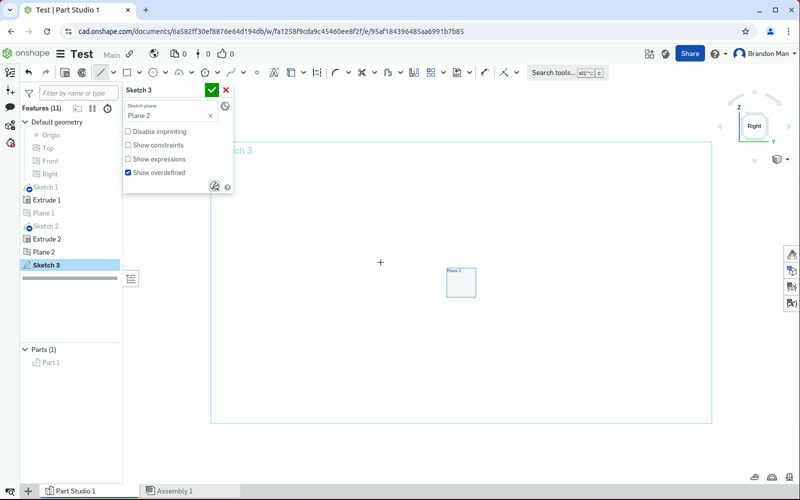
click(380, 261)
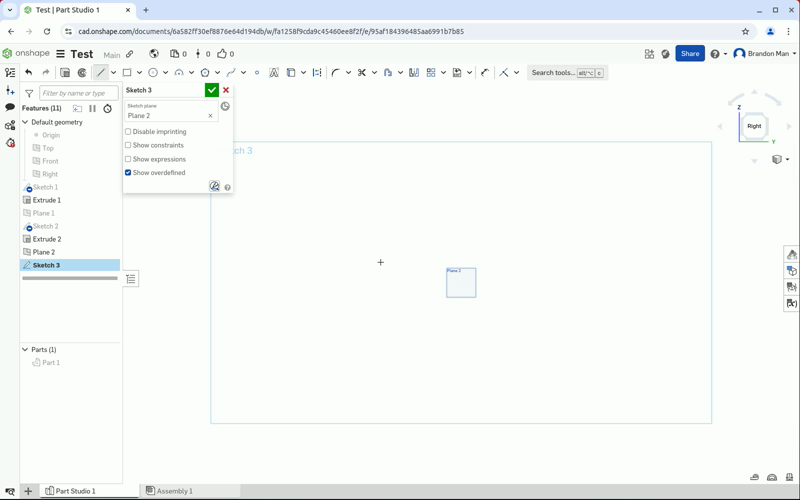
key_up(shift)
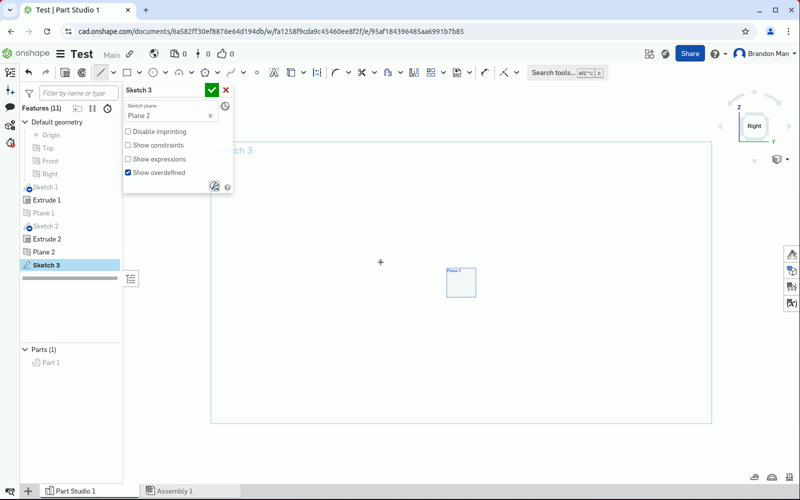
key_down(shift)
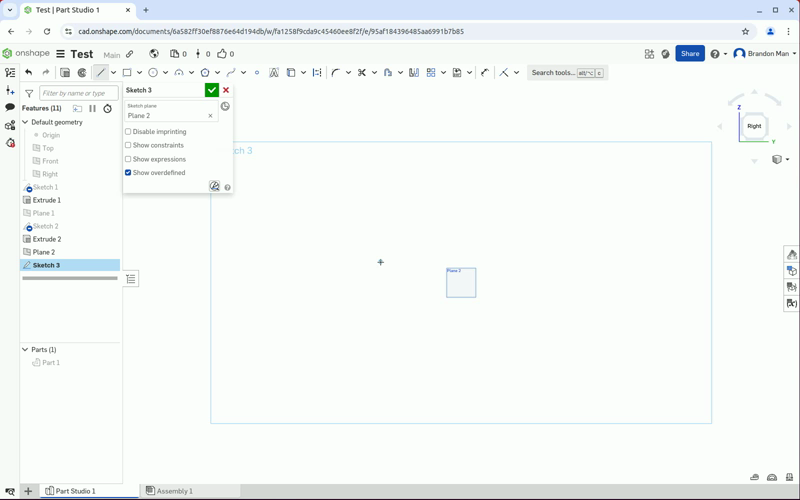
mouse_move(461, 261)
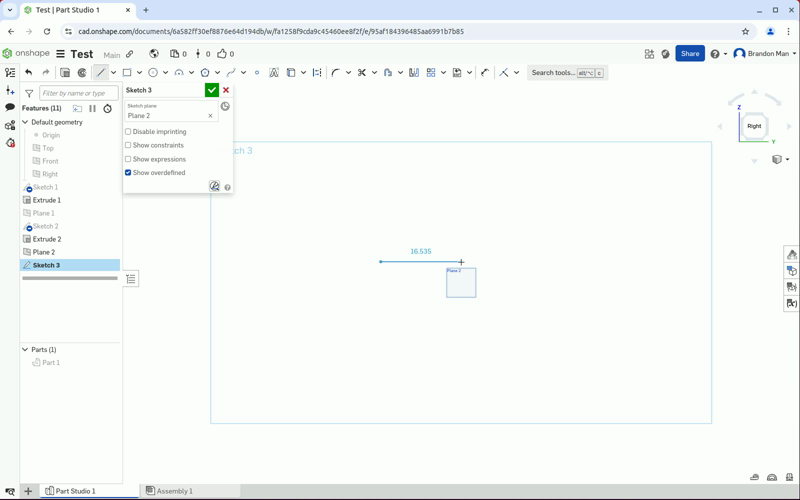
click(461, 261)
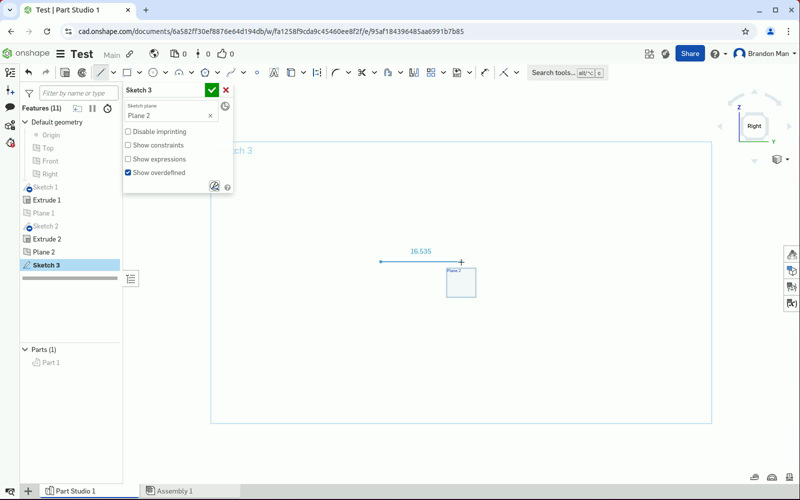
key_up(shift)
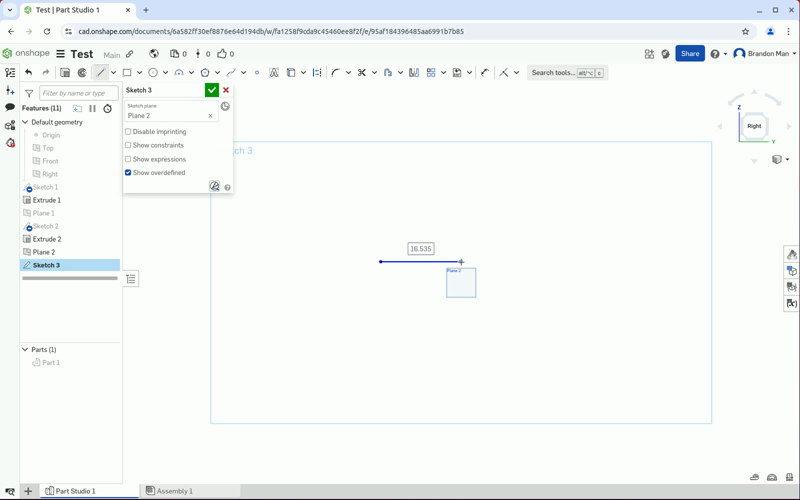
key_down(shift)
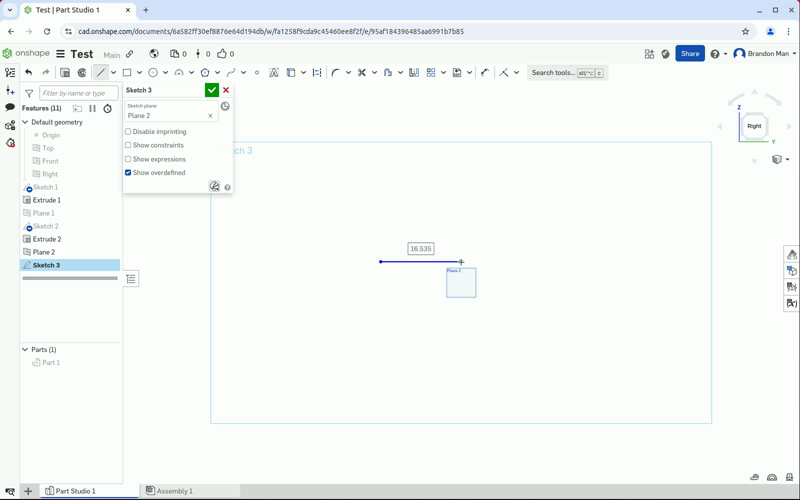
mouse_move(461, 342)
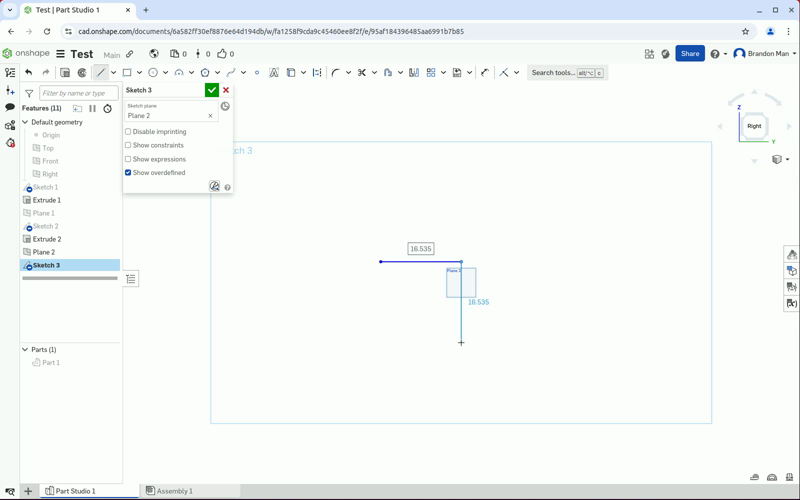
click(461, 342)
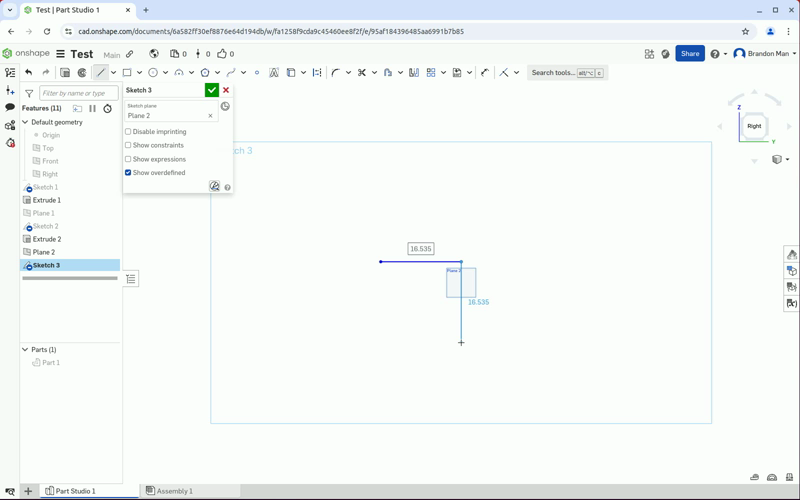
key_up(shift)
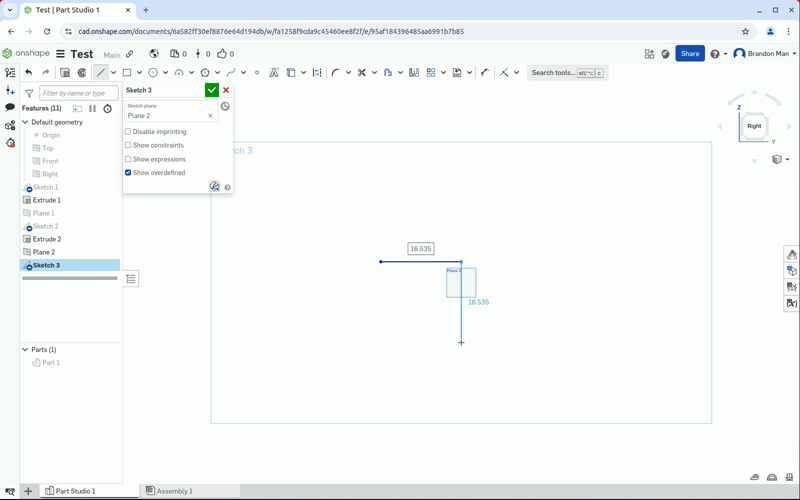
key(esc)
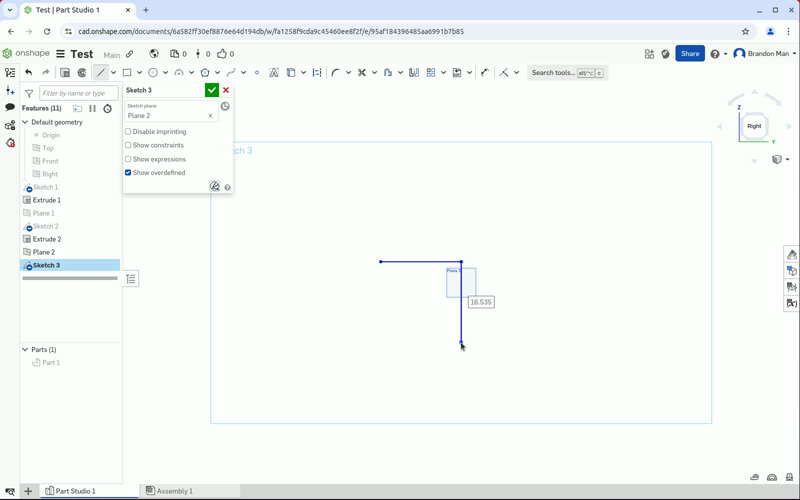
key(a)
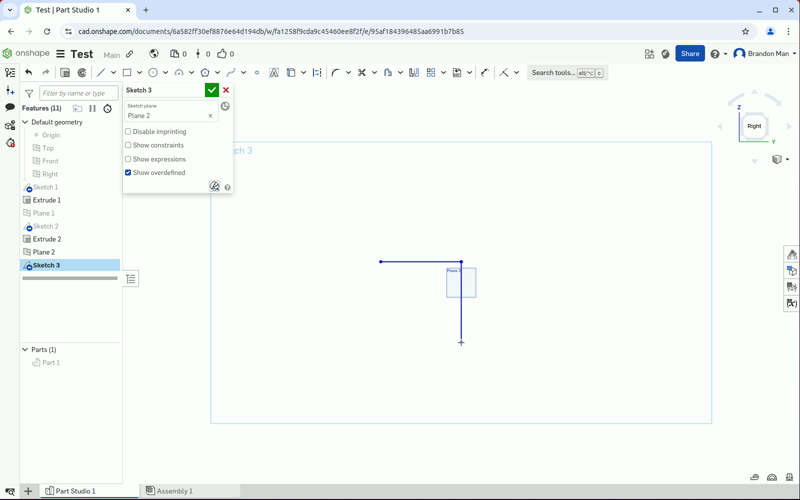
mouse_move(461, 342)
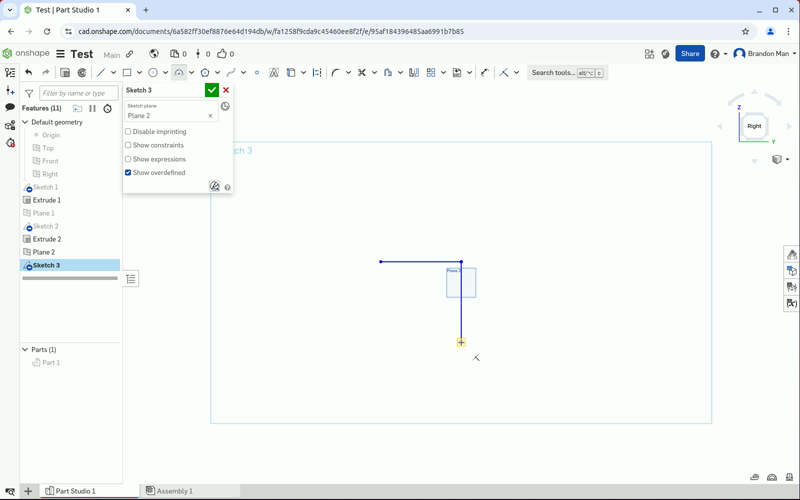
click(461, 342)
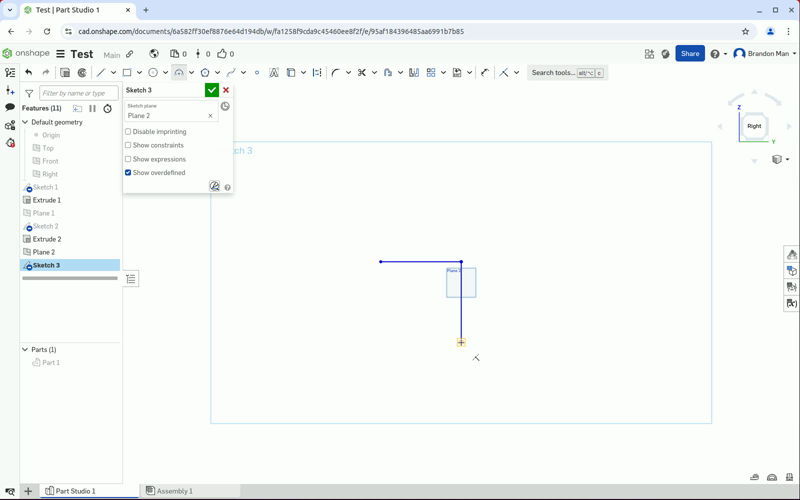
mouse_move(380, 261)
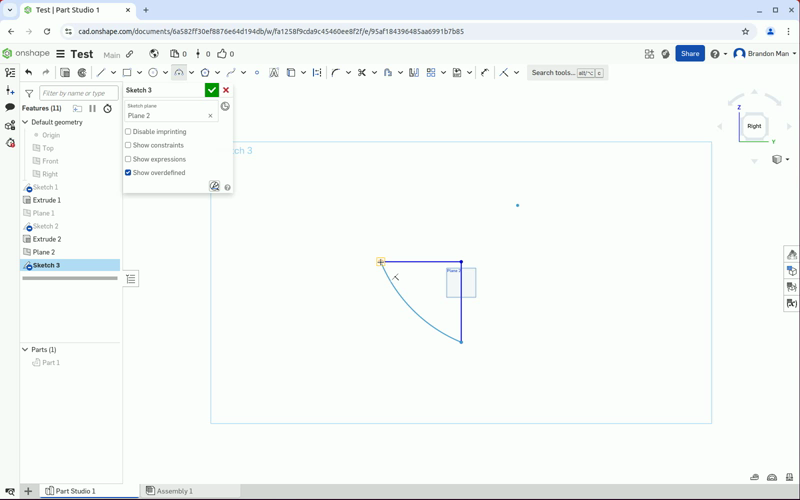
click(380, 261)
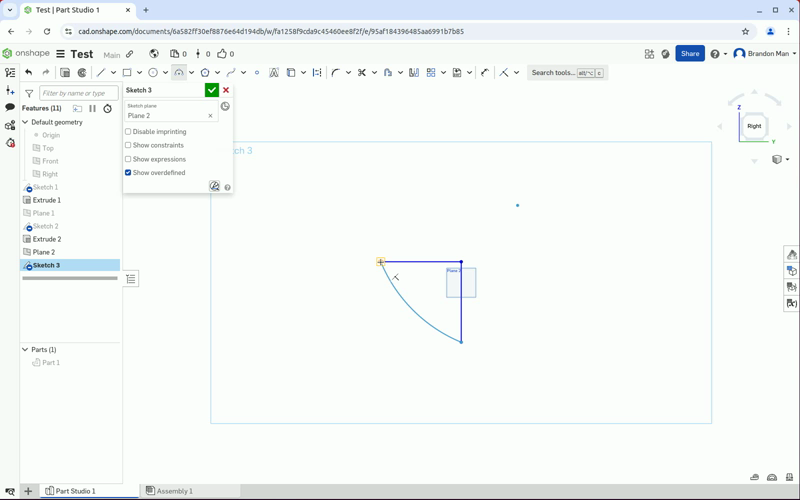
key_down(shift)
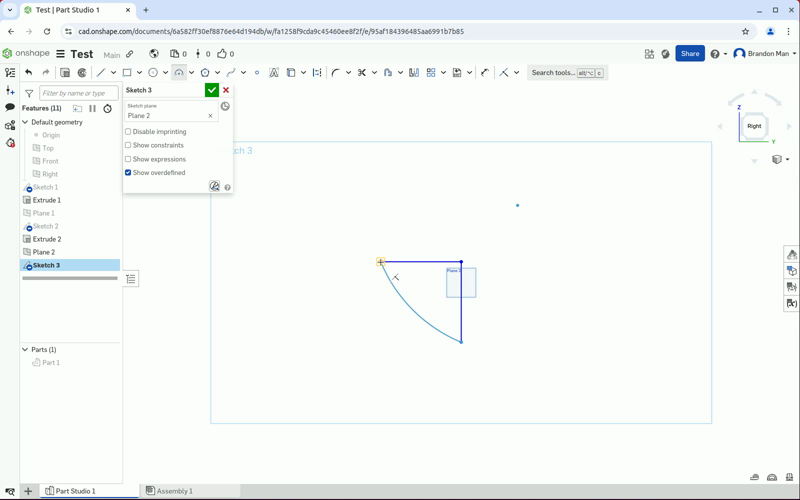
mouse_move(518, 204)
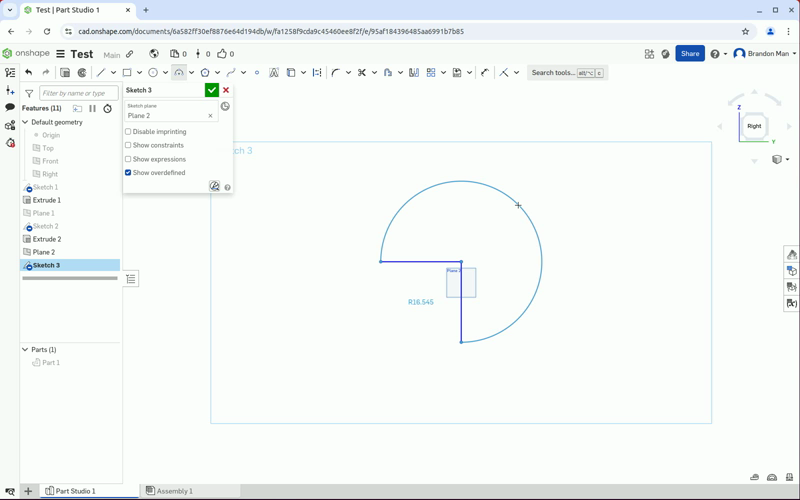
click(518, 204)
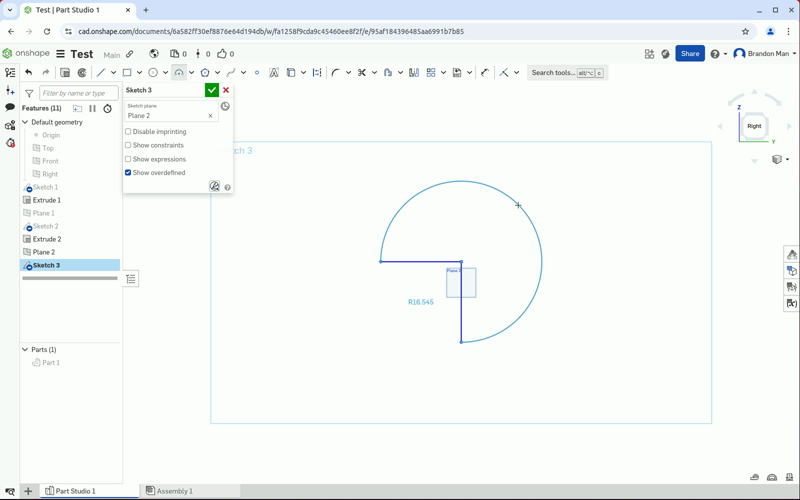
key_up(shift)
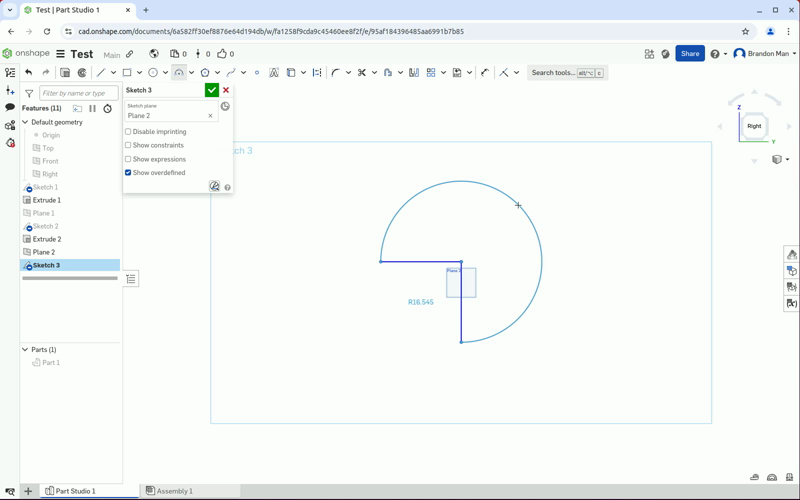
key(esc)
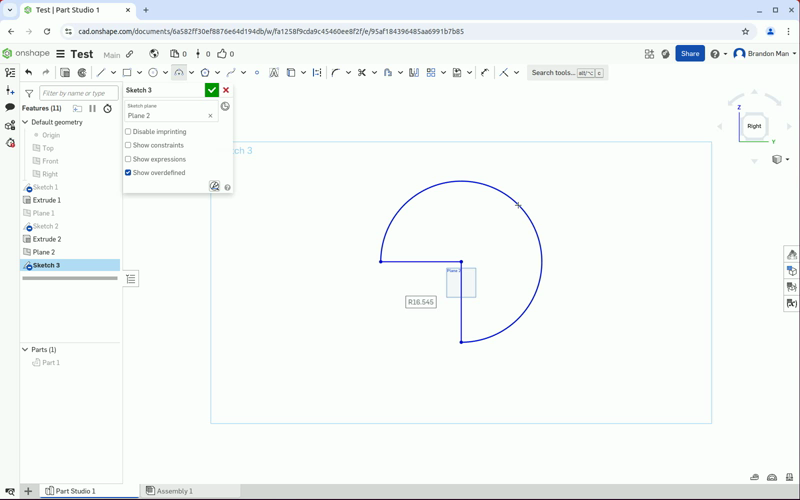
mouse_move(404, 221)
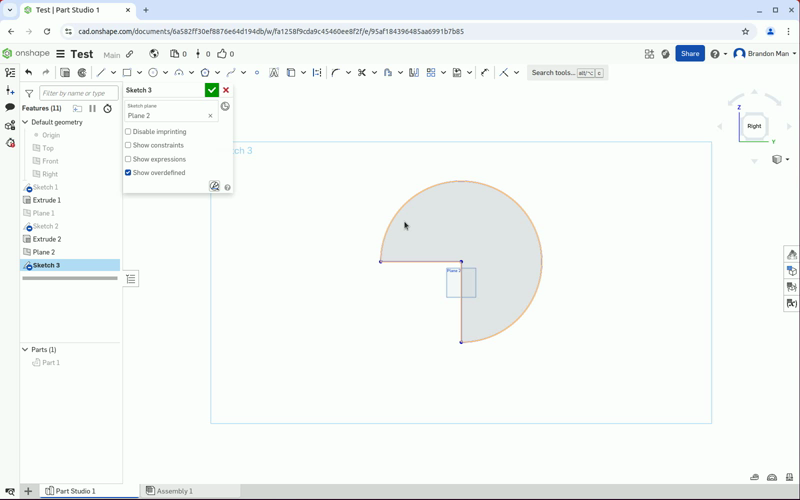
scroll(6)
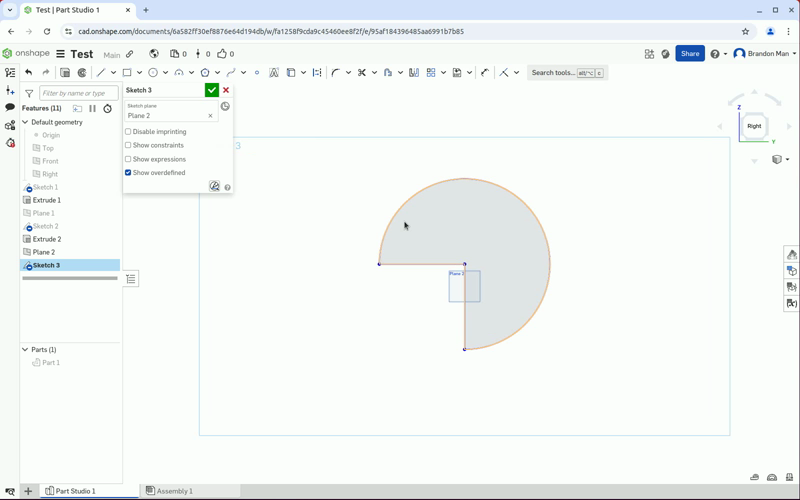
scroll(6)
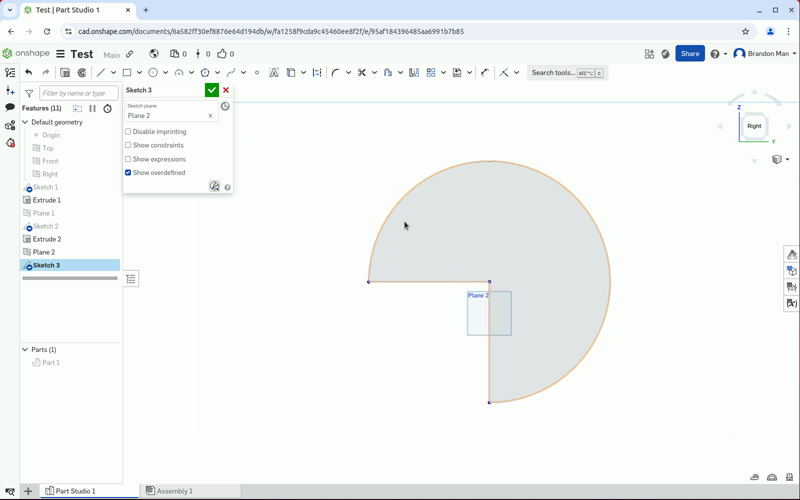
scroll(6)
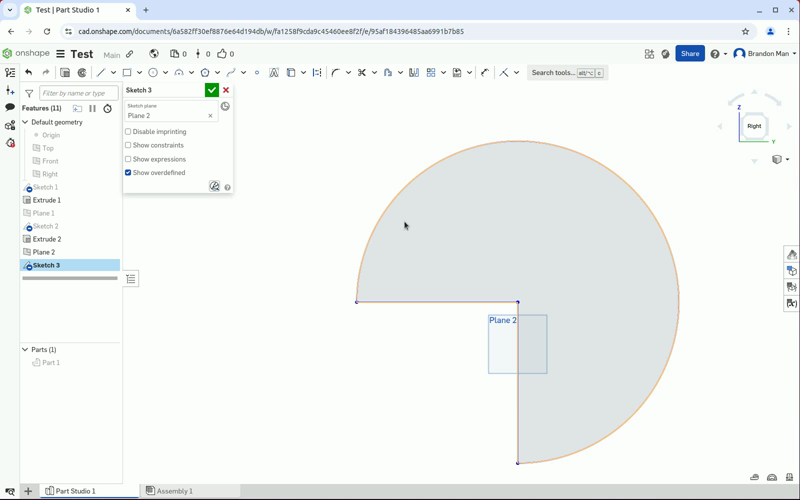
scroll(6)
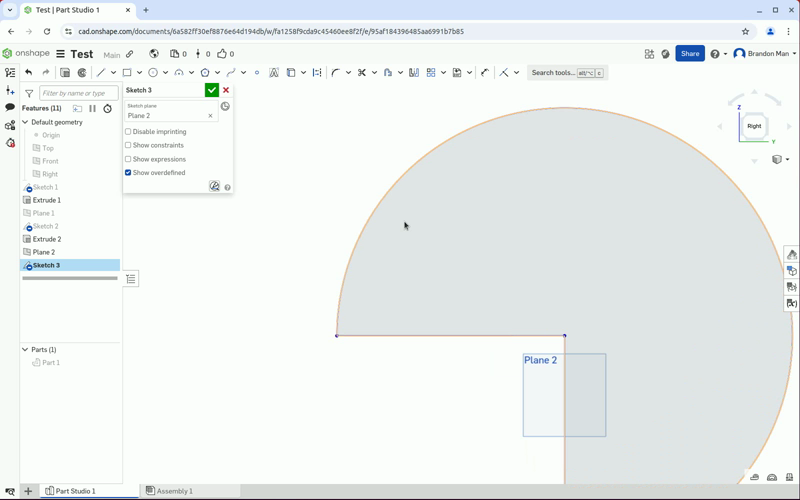
scroll(6)
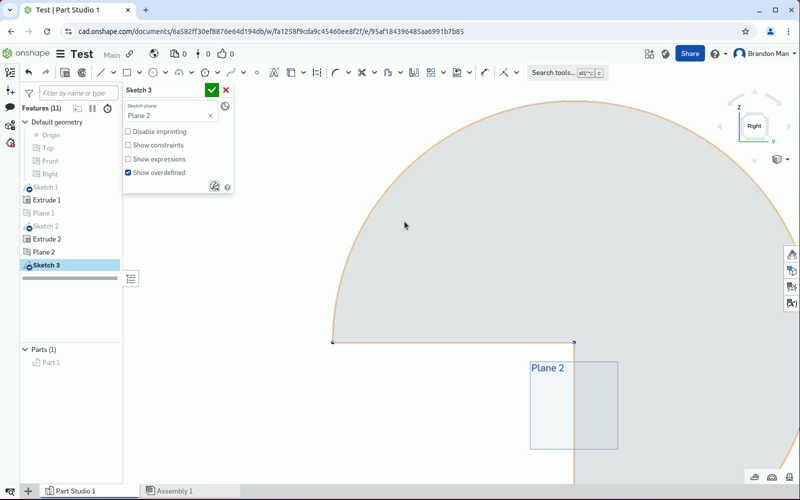
scroll(6)
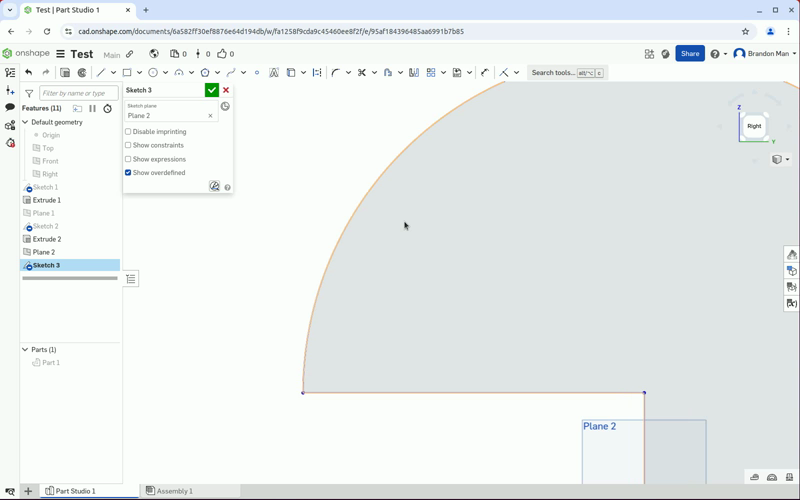
scroll(6)
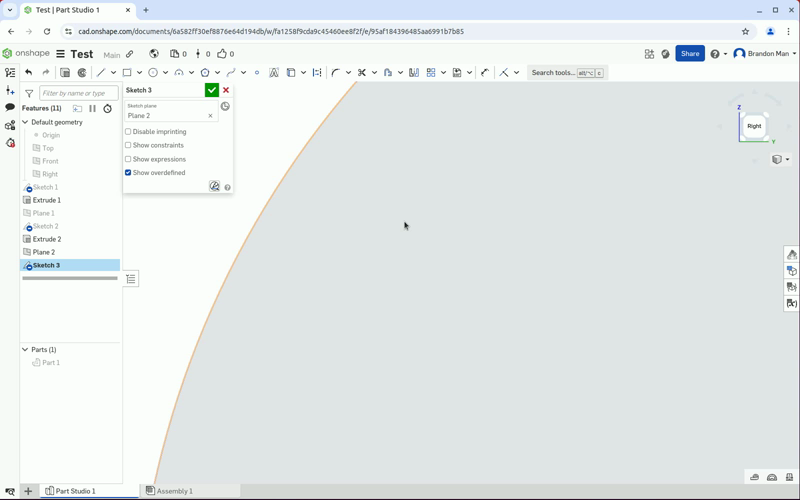
click(404, 221)
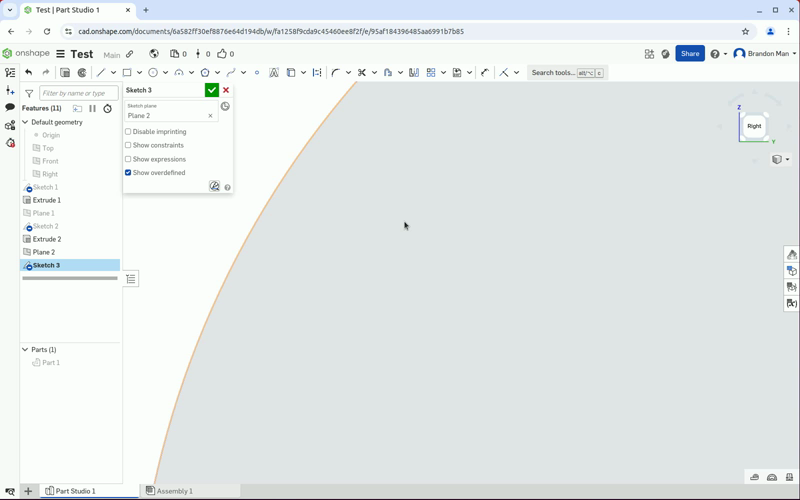
scroll(-6)
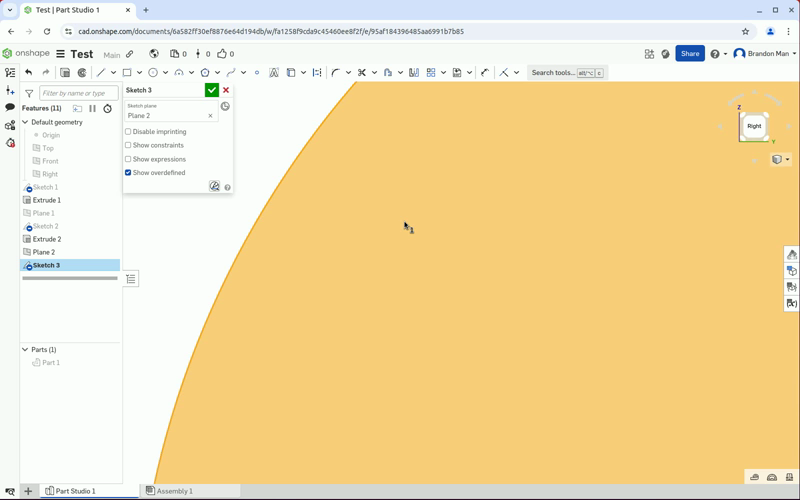
scroll(-6)
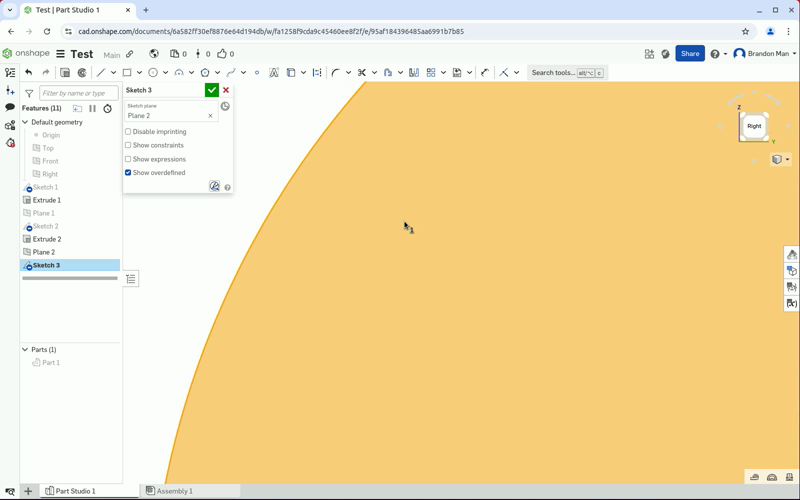
scroll(-6)
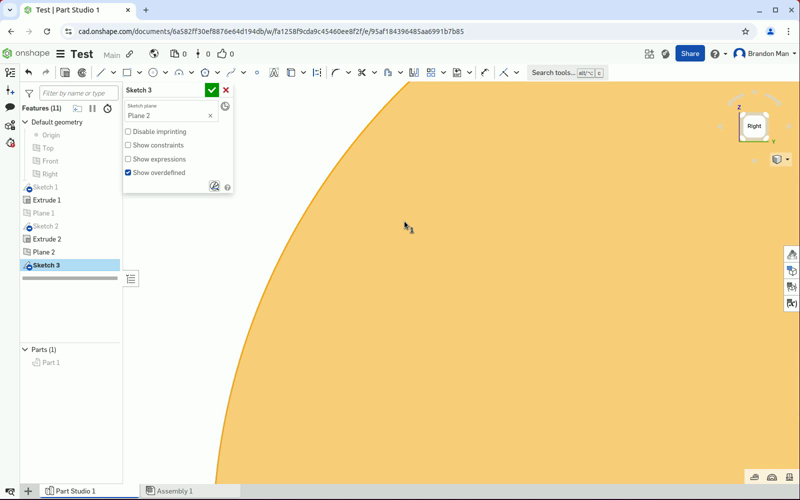
scroll(-6)
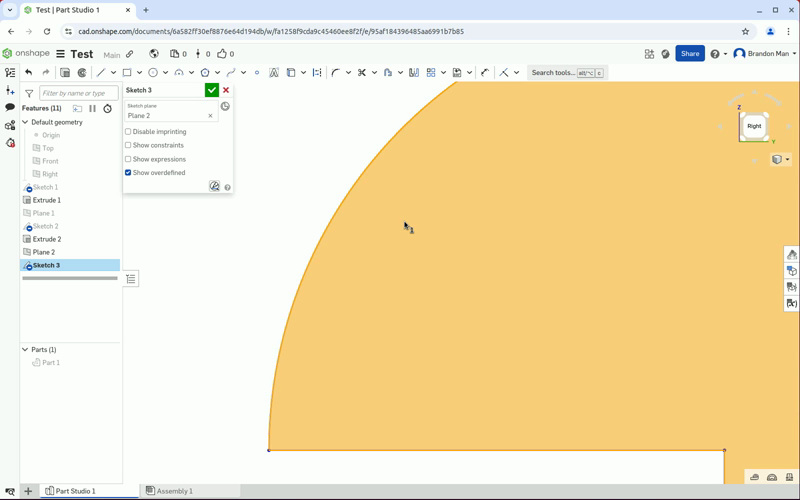
scroll(-6)
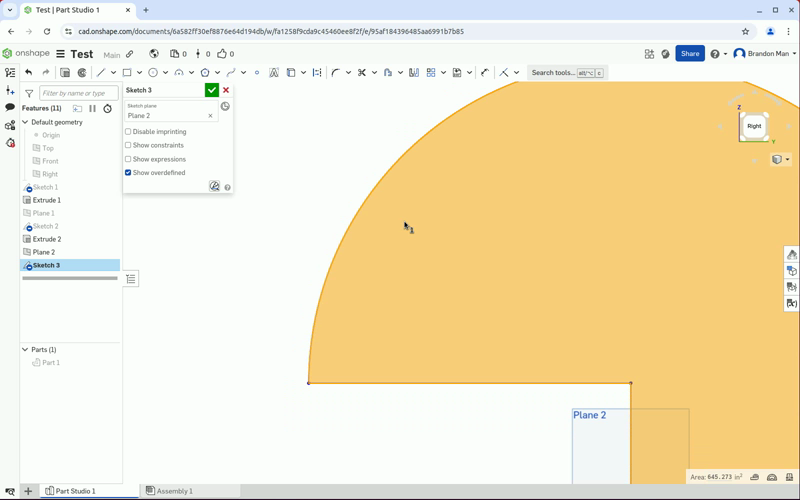
scroll(-6)
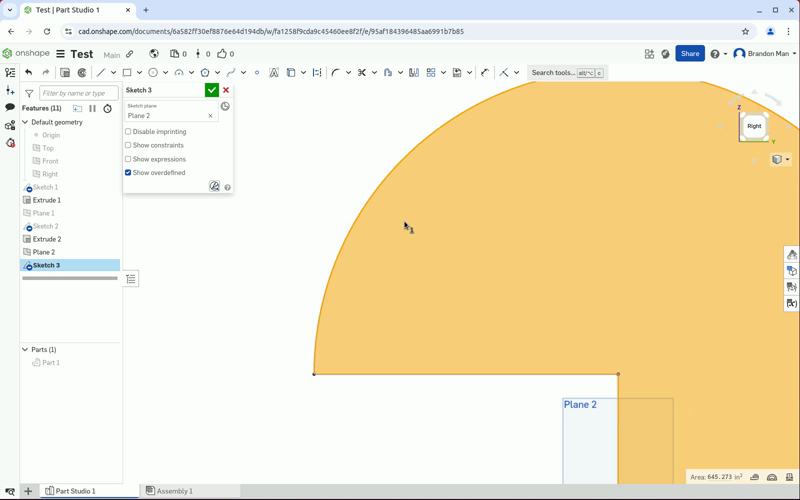
scroll(-6)
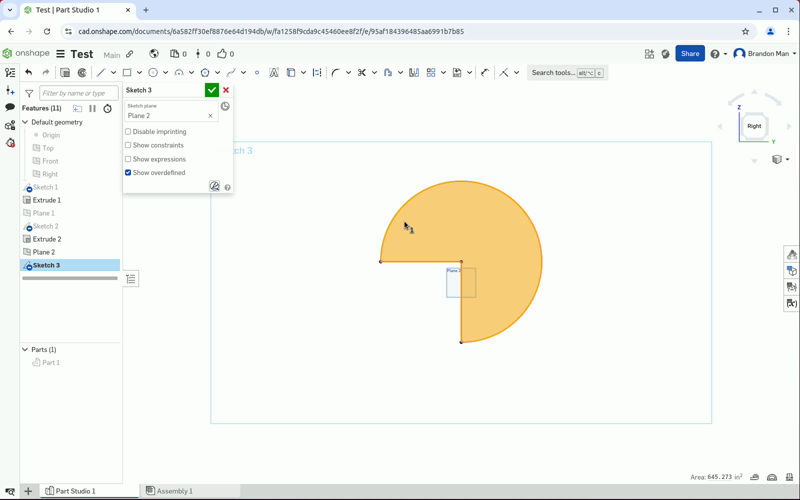
mouse_move(73, 352)
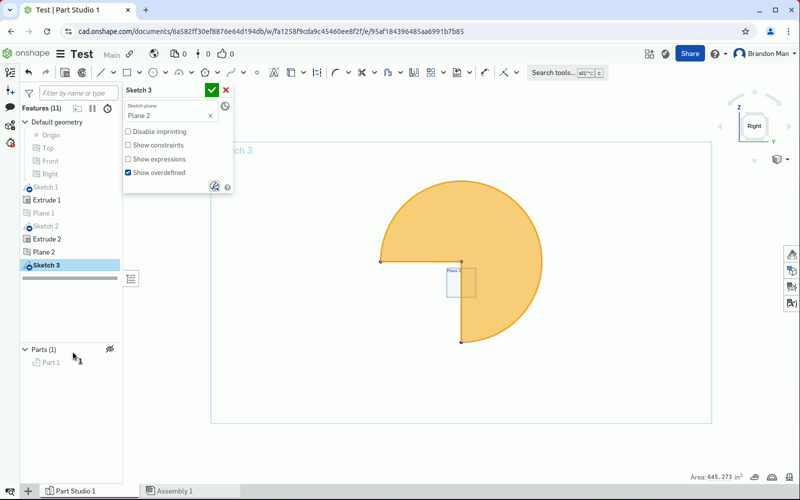
key(shift+y)
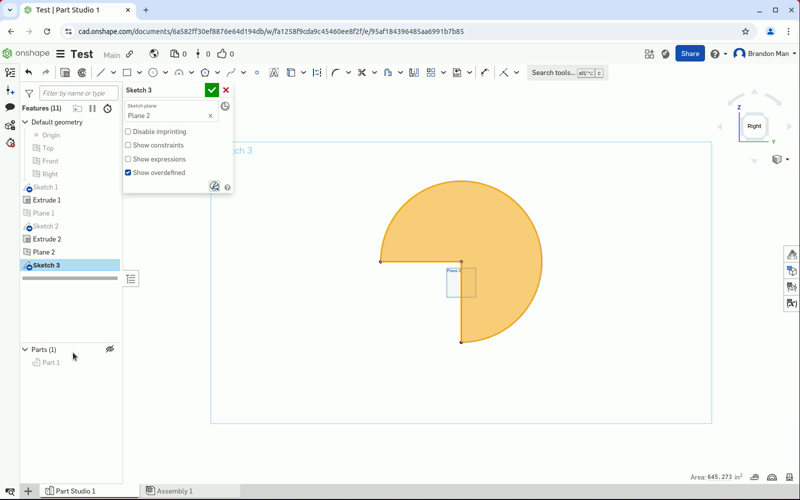
key(shift+e)
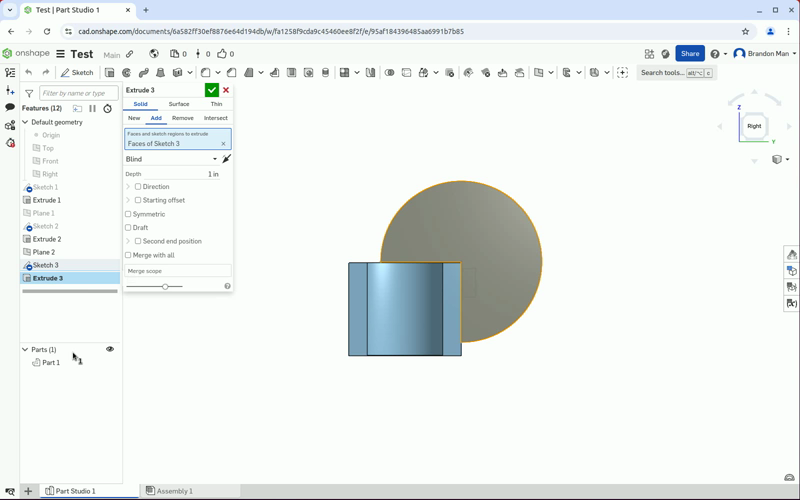
mouse_move(143, 106)
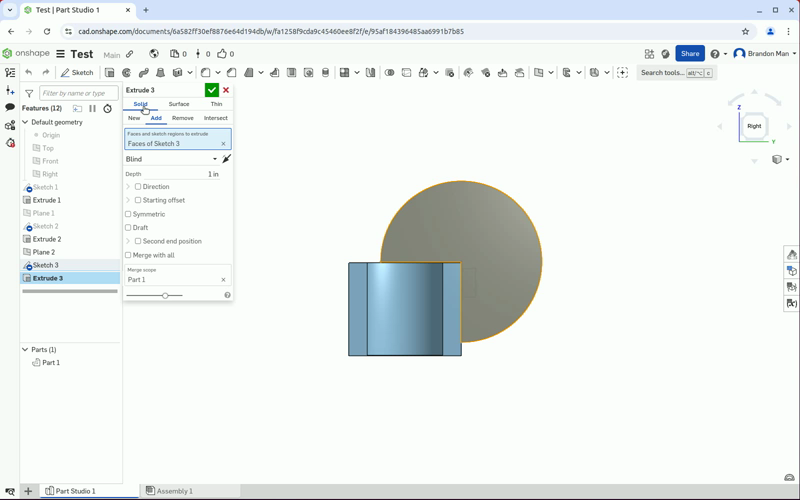
click(143, 106)
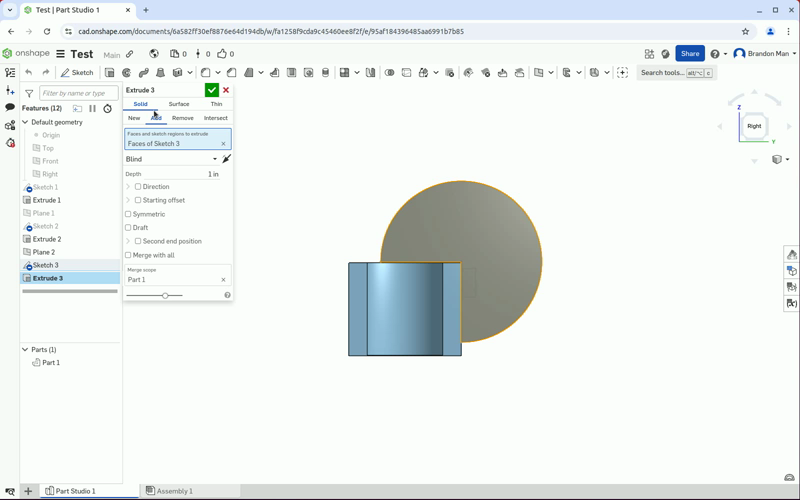
mouse_move(186, 120)
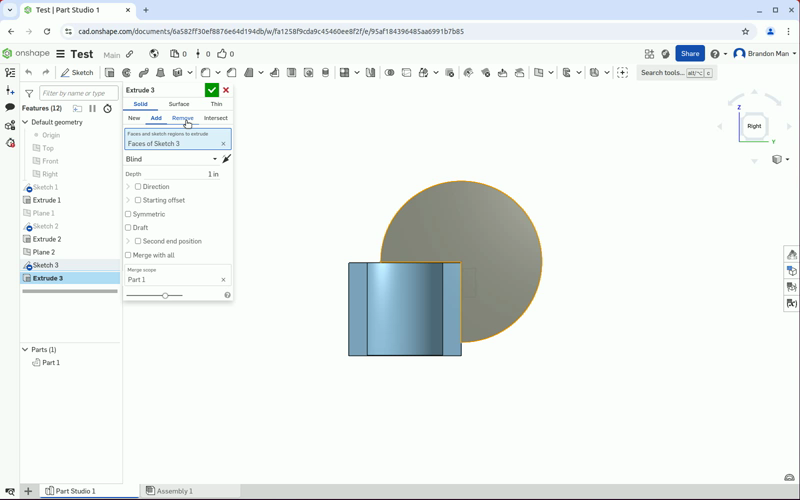
click(186, 120)
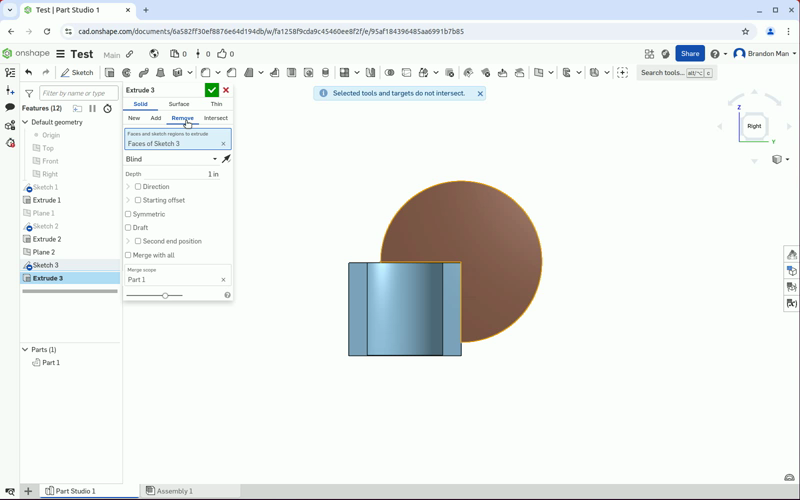
key(tab, 4)
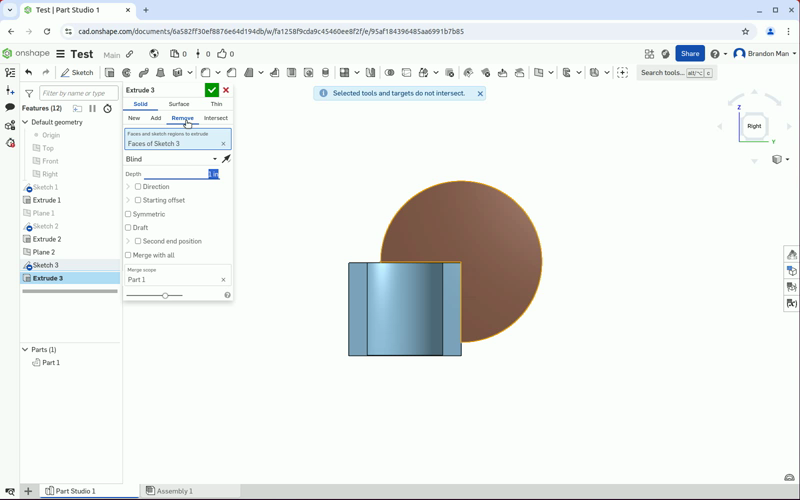
text(15.405)
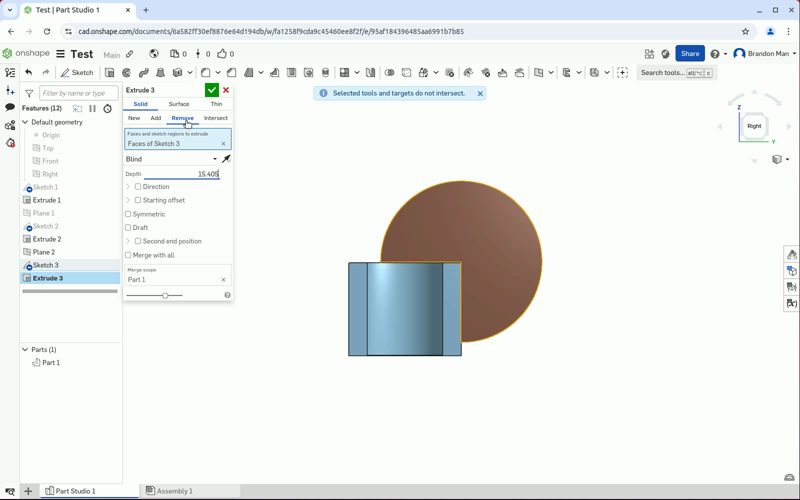
key(tab, 6)
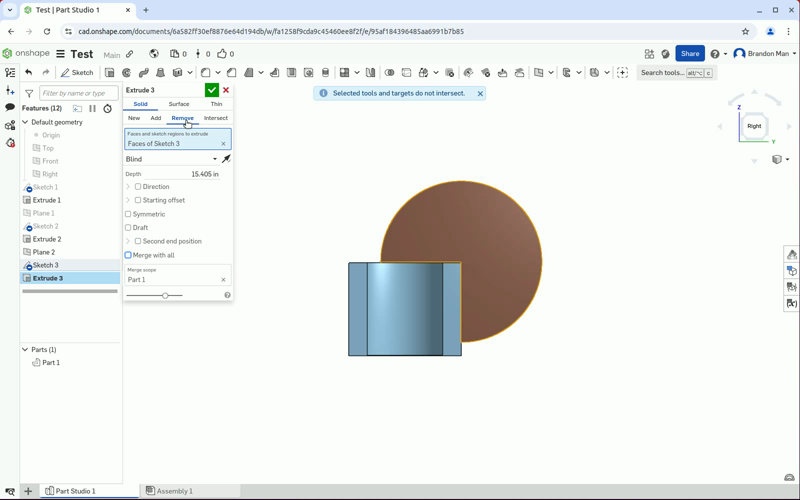
key(space)
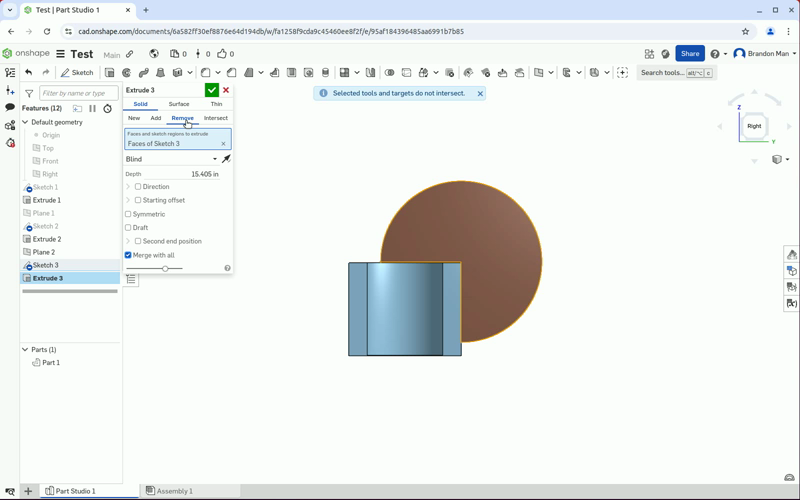
key(enter)
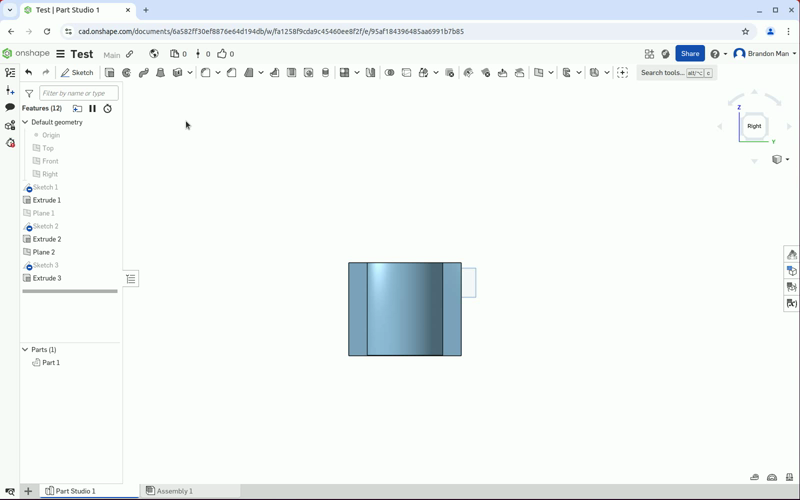
key(shift+h)
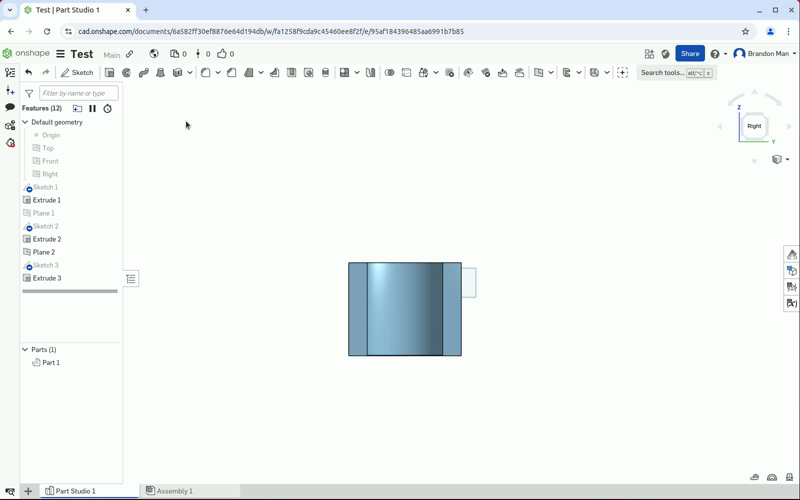
key(shift+h)
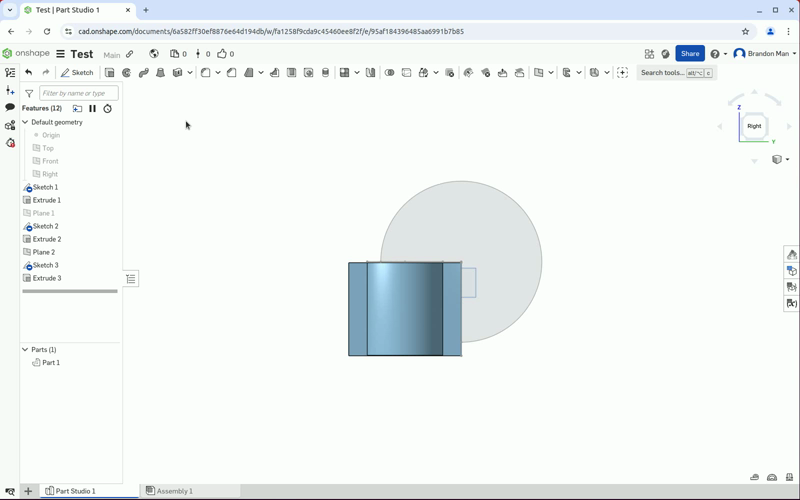
key(shift+7)
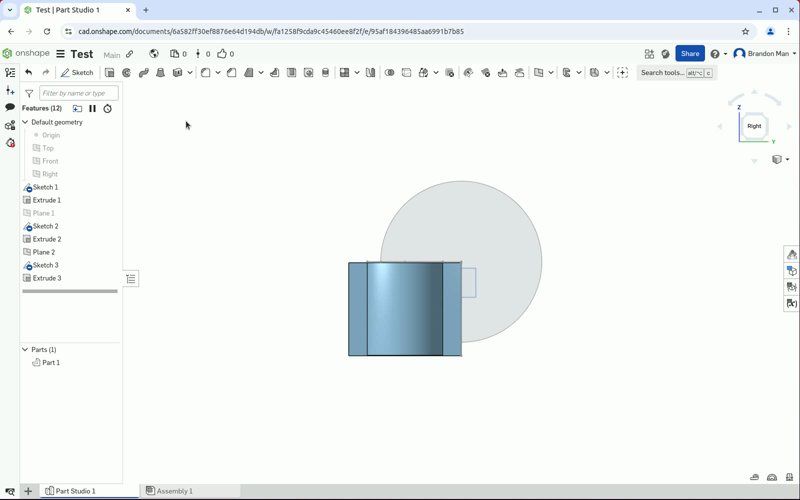
key(right, 2)
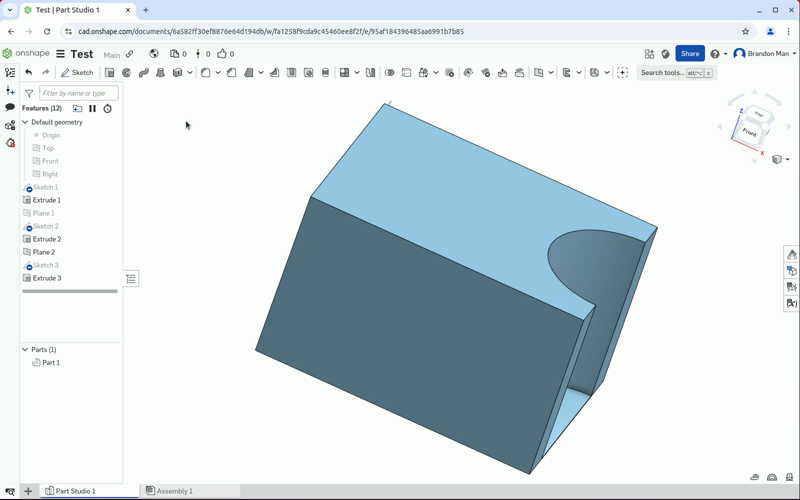
key(down, 2)
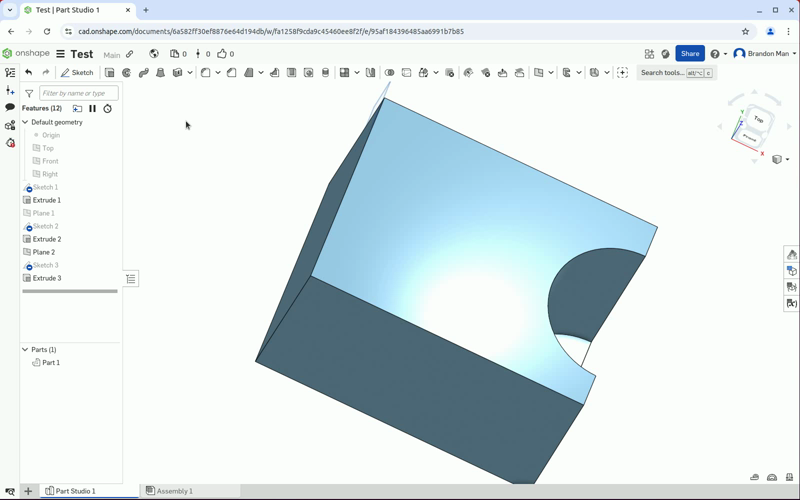
key(up, 2)
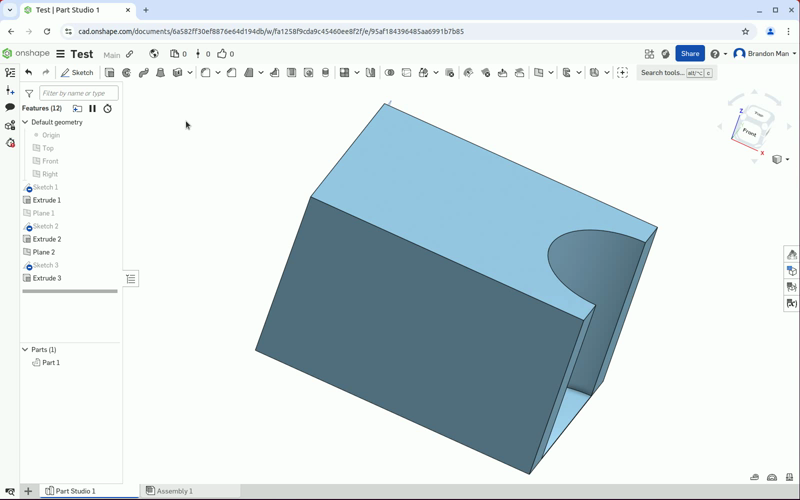
key(left, 2)
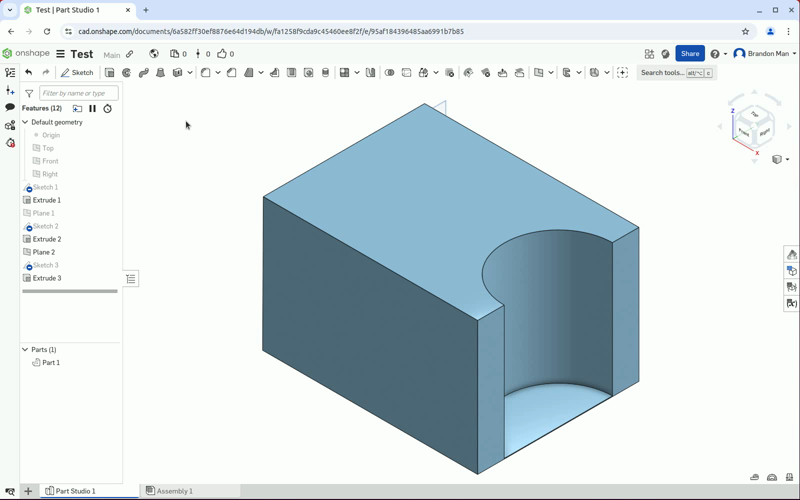
mouse_move(73, 189)
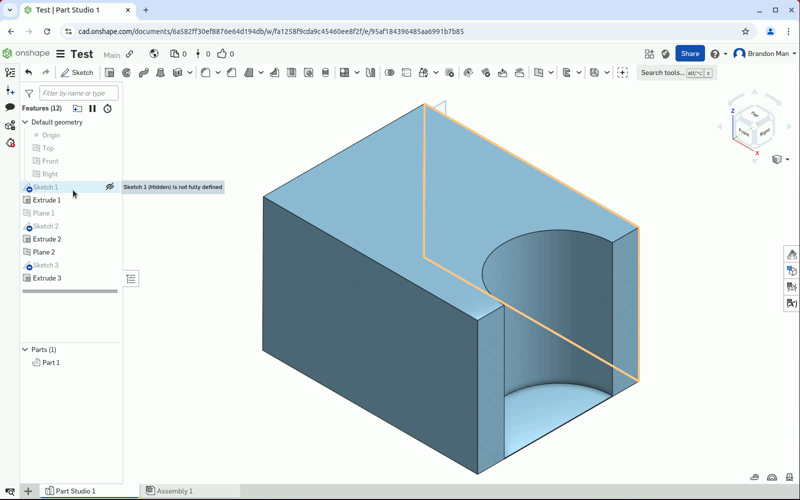
click(73, 189)